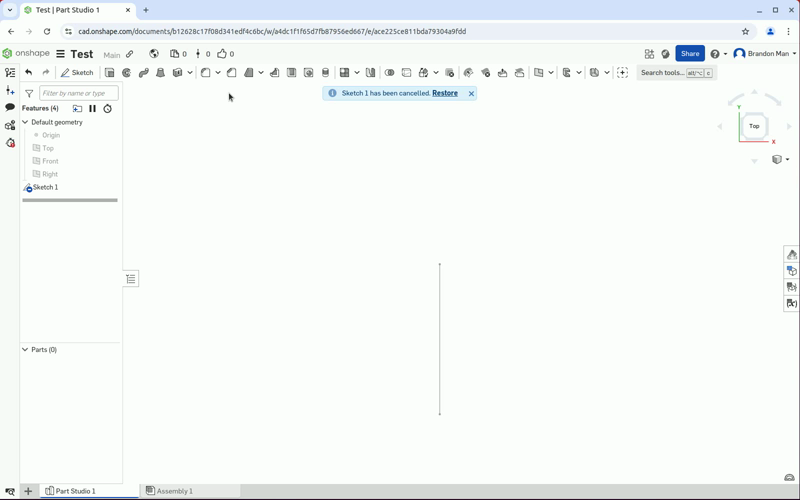
key(shift+h)
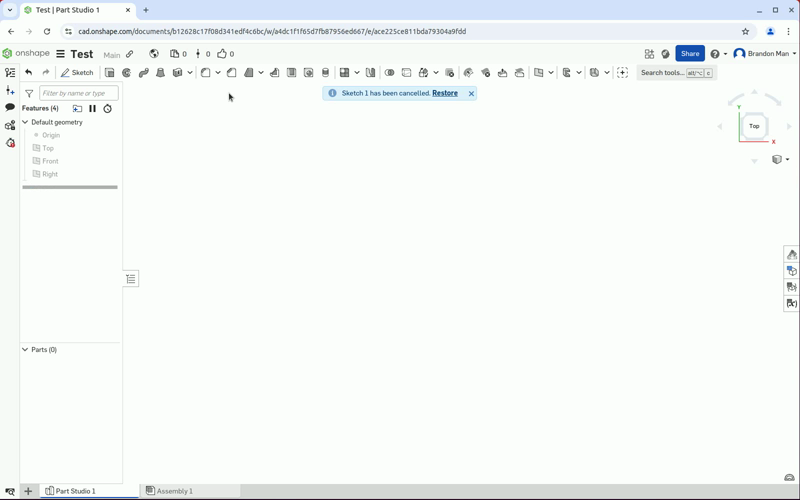
key(shift+s)
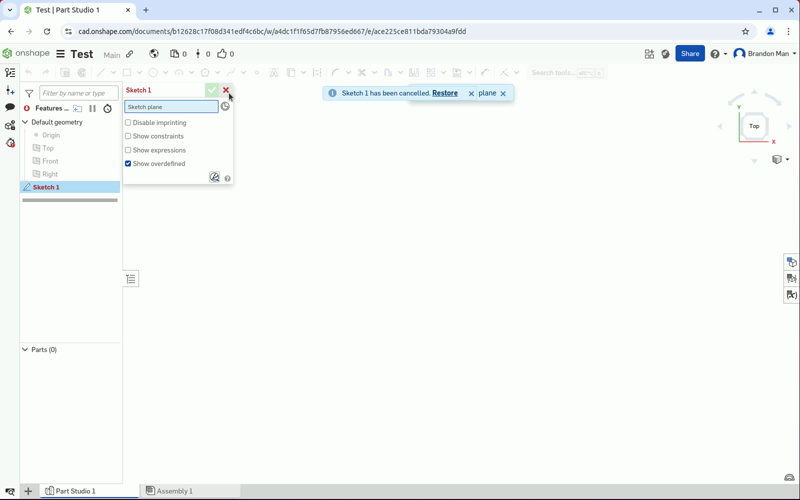
mouse_move(73, 150)
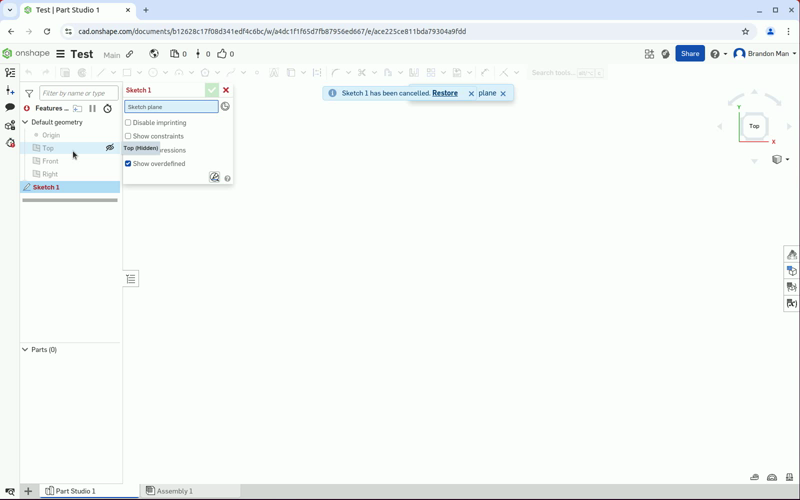
click(73, 150)
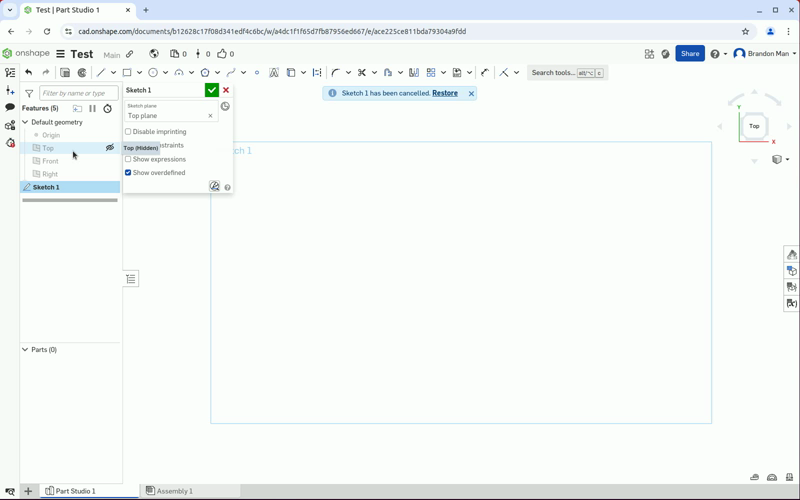
mouse_move(73, 352)
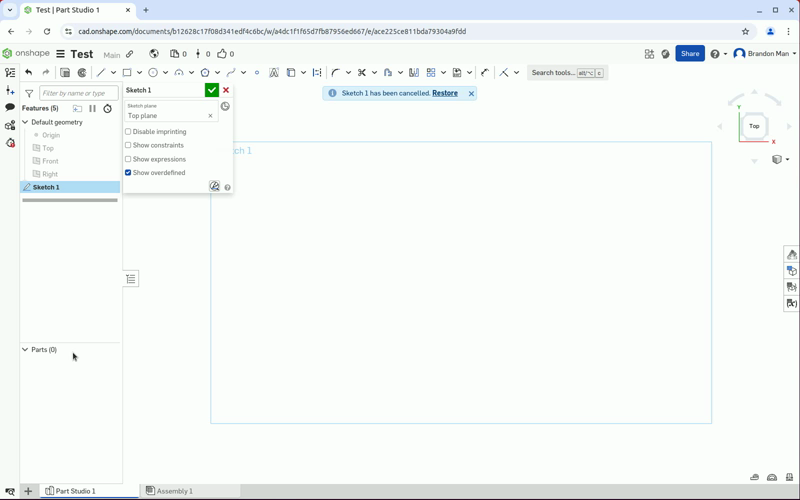
key(y)
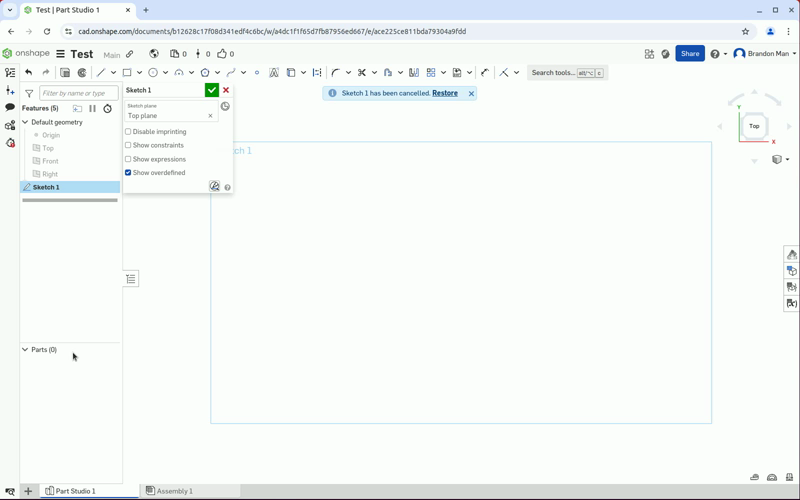
key(l)
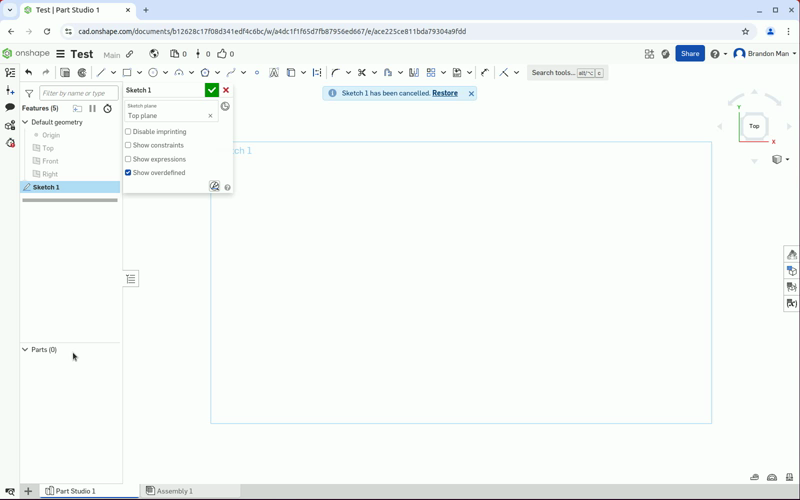
key_down(shift)
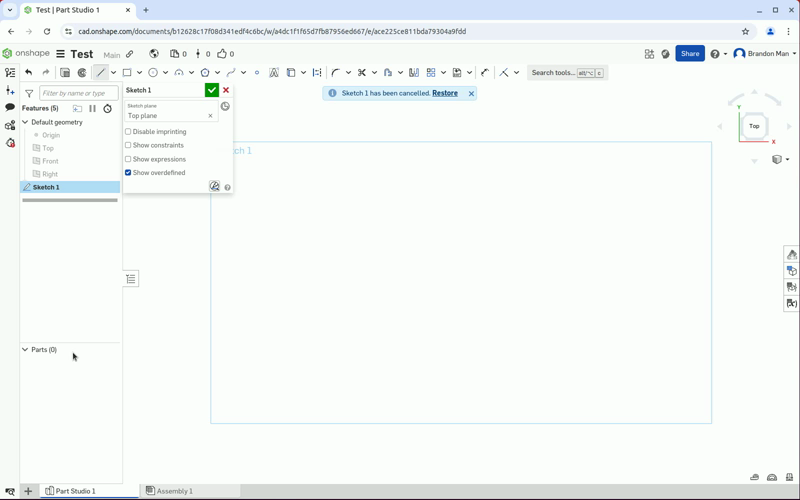
mouse_move(424, 319)
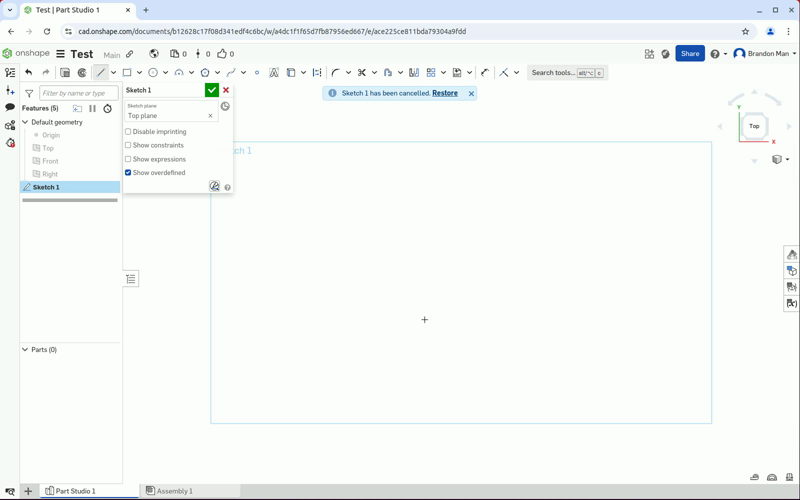
click(424, 319)
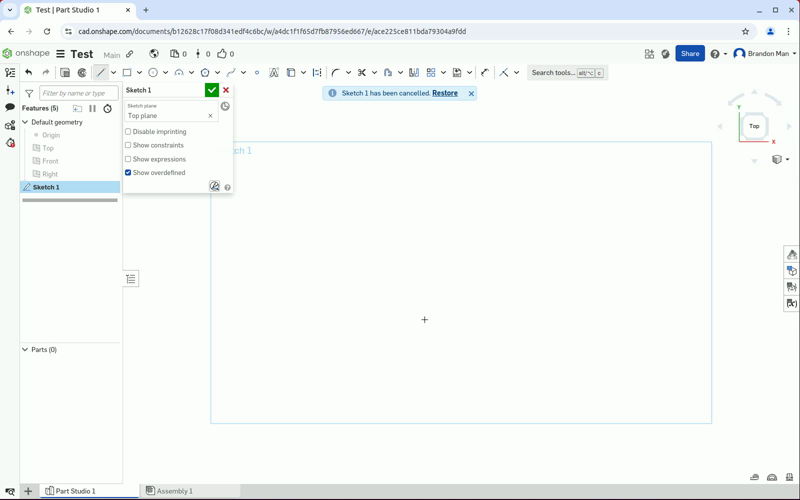
key_up(shift)
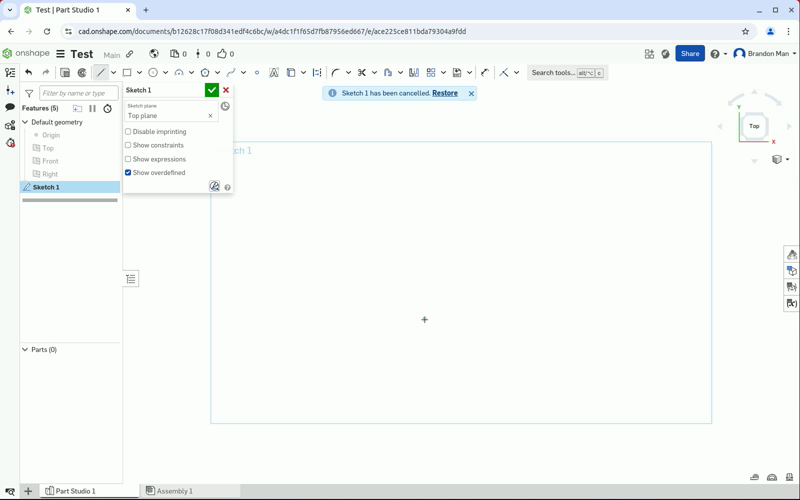
key_down(shift)
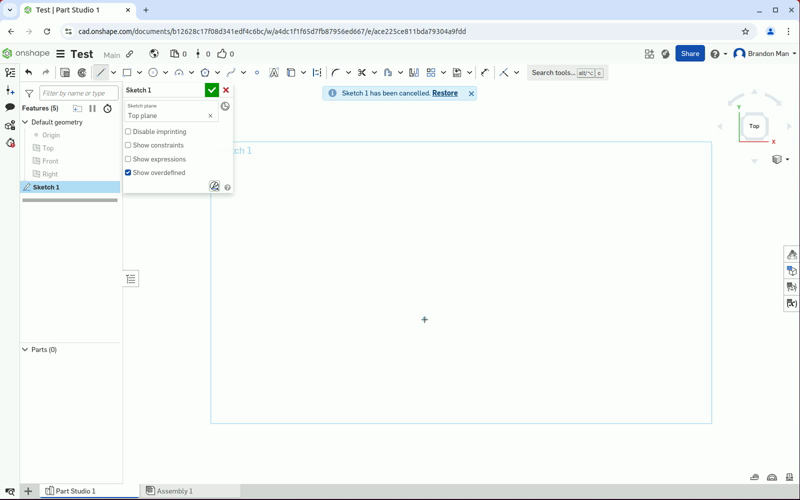
mouse_move(497, 319)
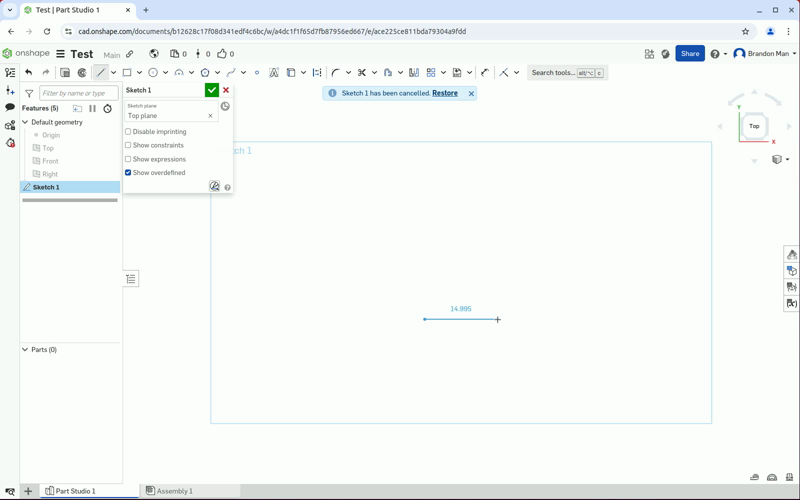
click(497, 319)
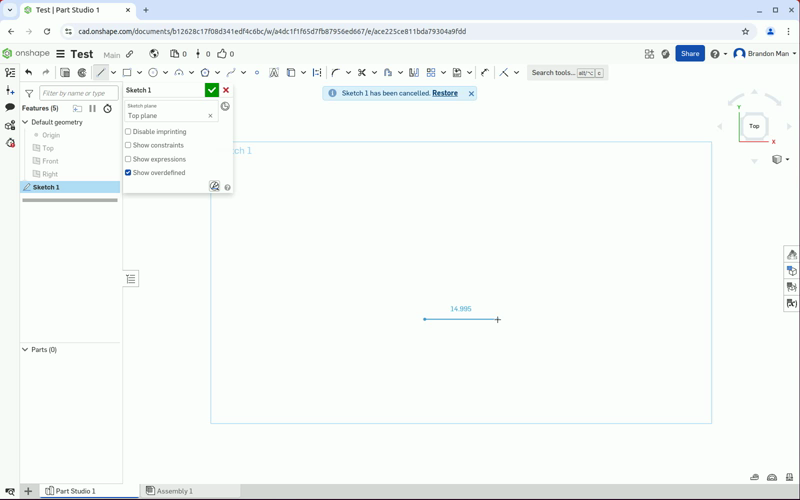
key_up(shift)
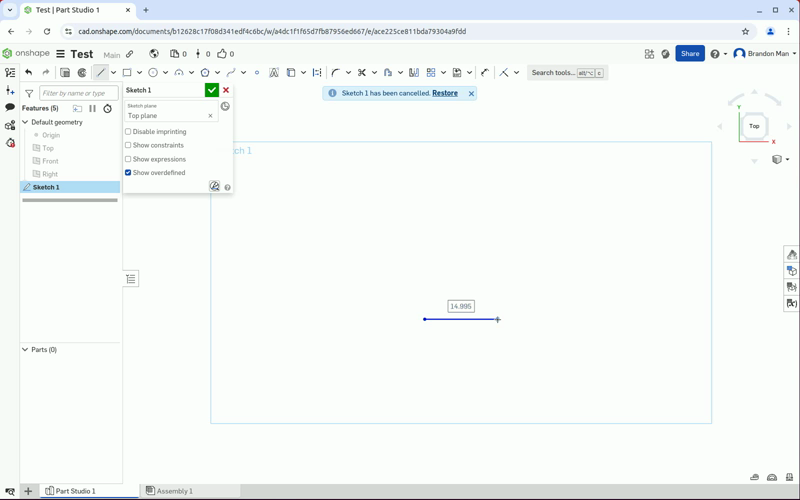
key_down(shift)
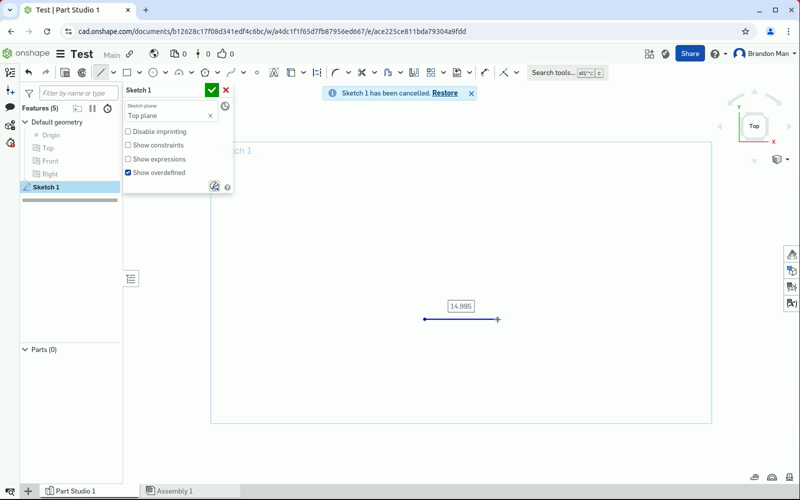
mouse_move(497, 246)
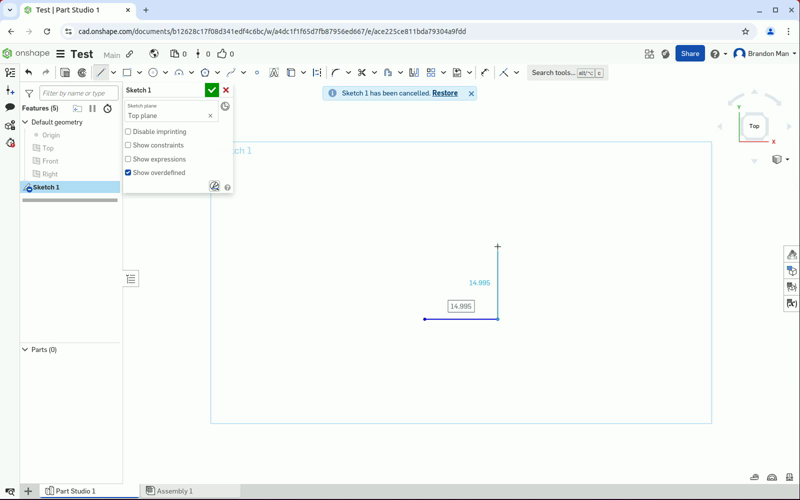
click(497, 246)
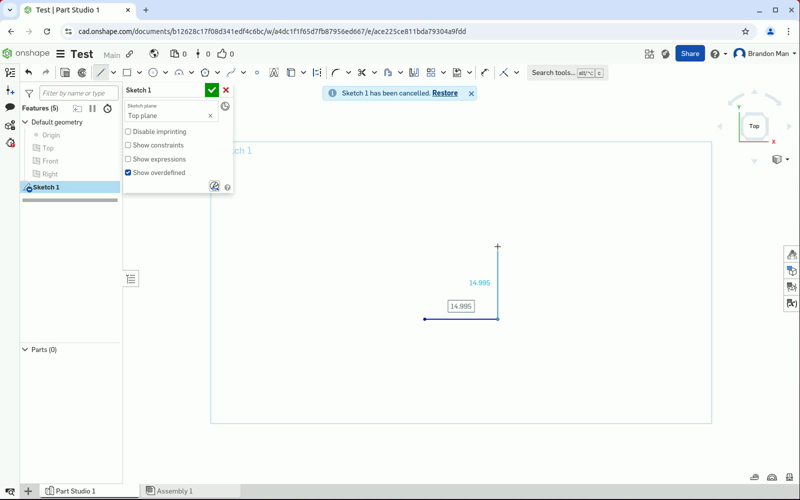
key_up(shift)
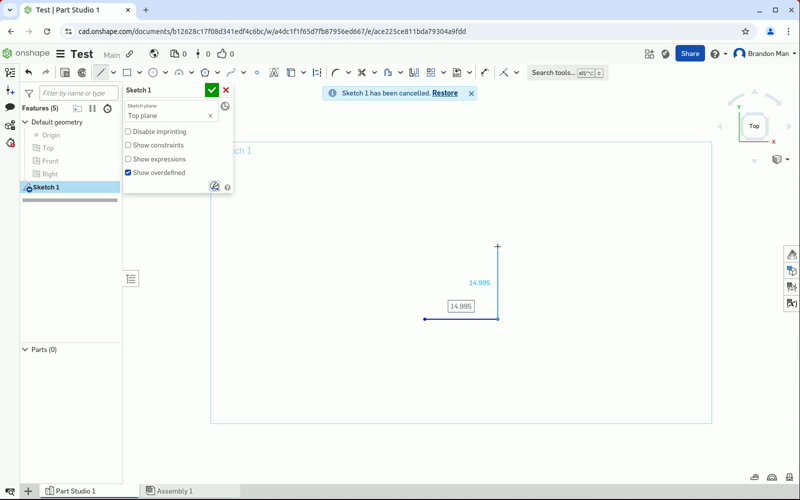
key_down(shift)
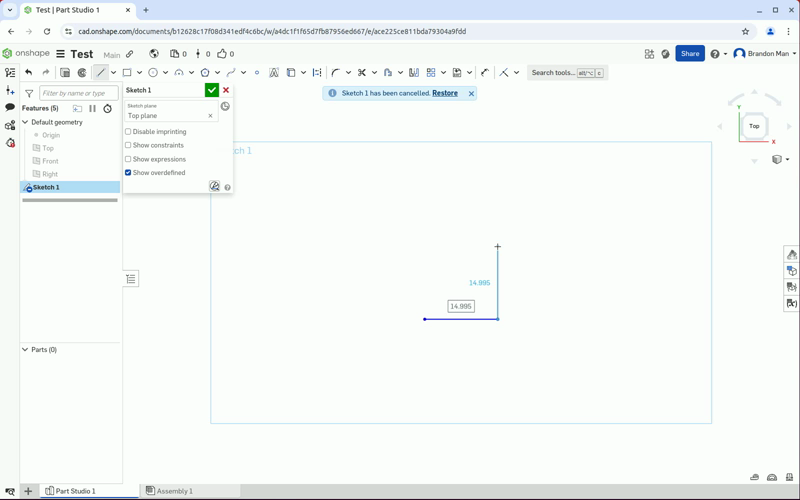
mouse_move(424, 246)
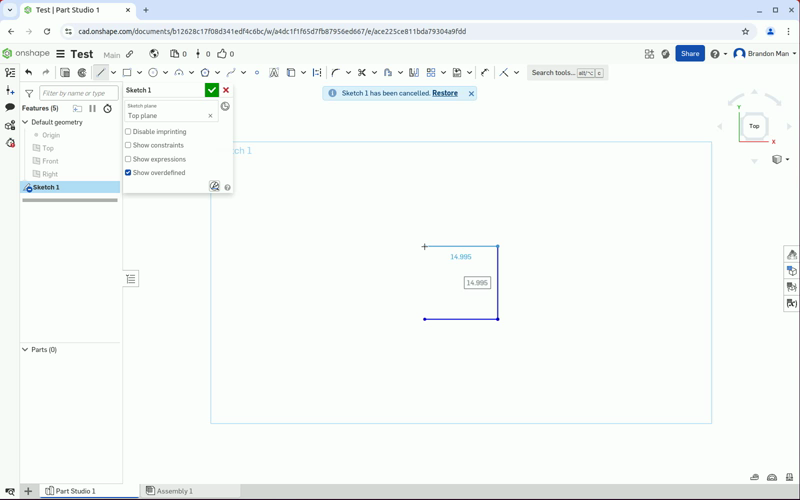
click(424, 246)
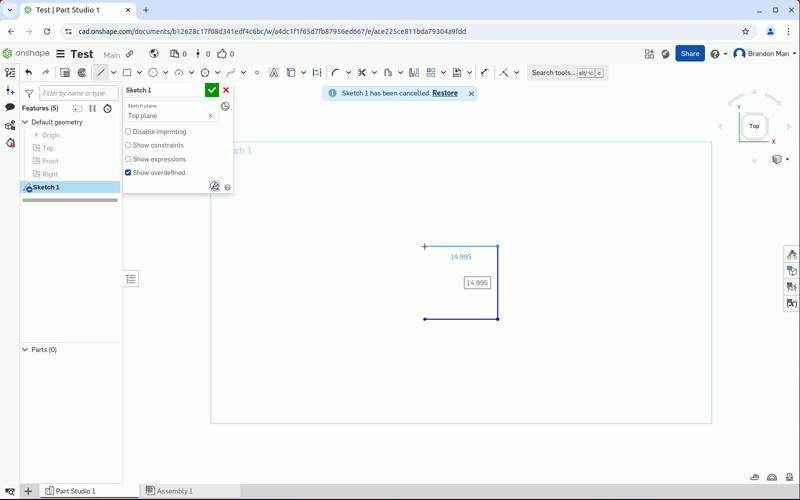
key_up(shift)
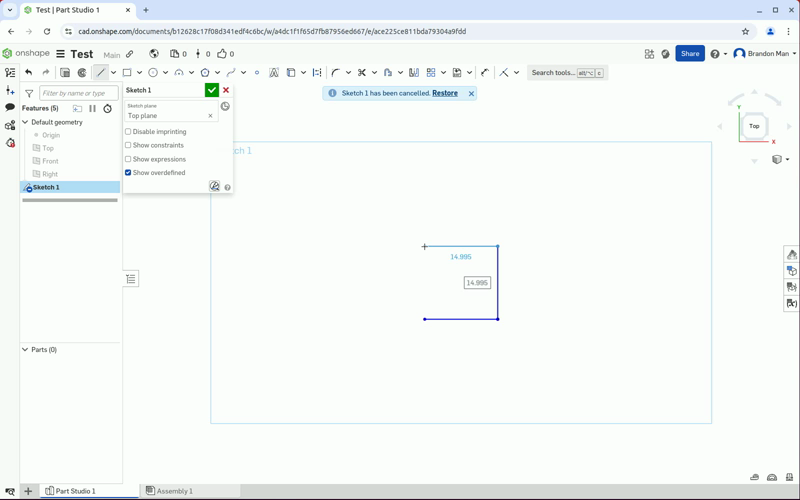
key_down(shift)
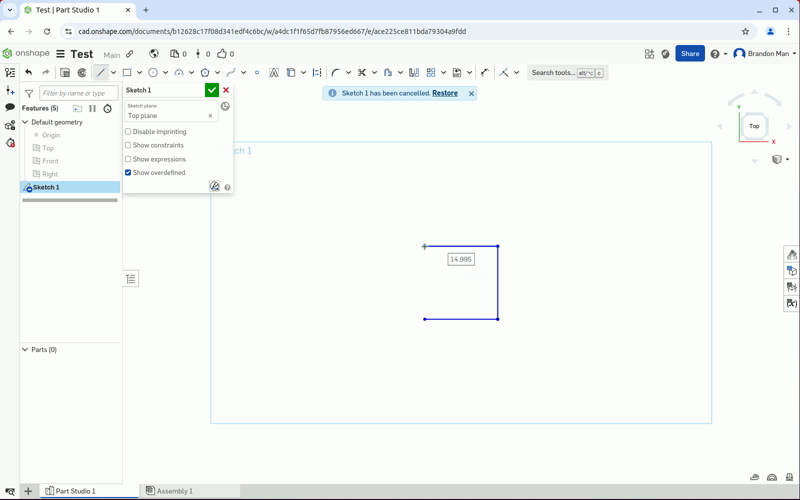
mouse_move(424, 319)
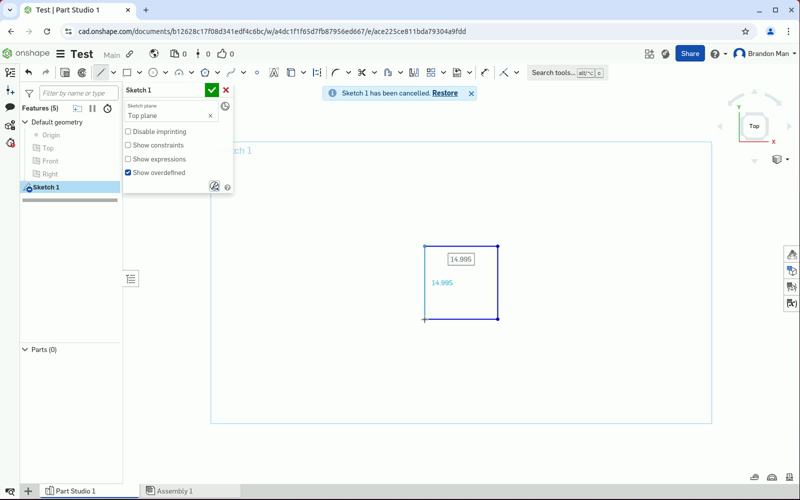
key_up(shift)
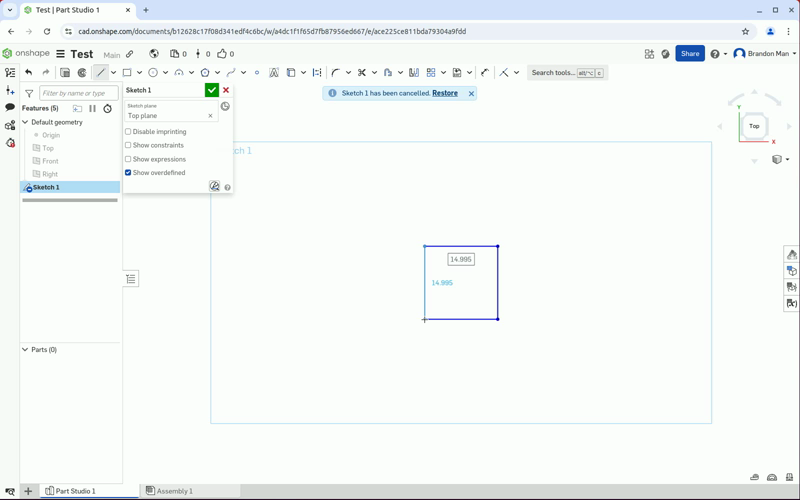
click(424, 319)
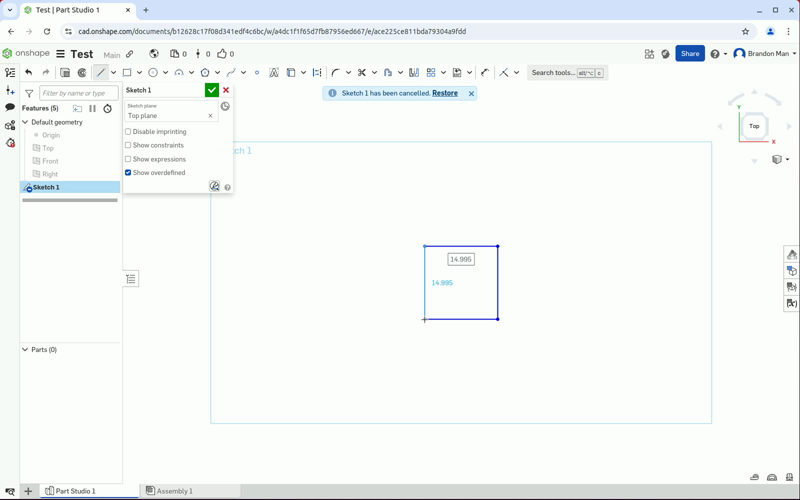
key(esc)
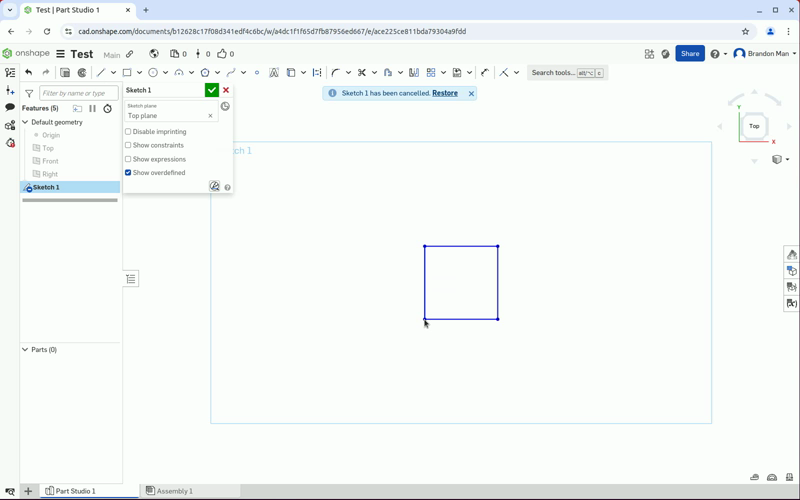
mouse_move(441, 270)
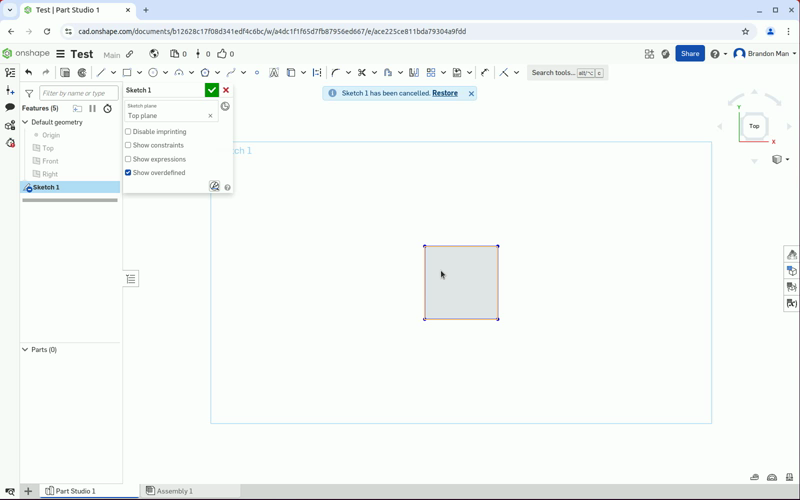
click(441, 270)
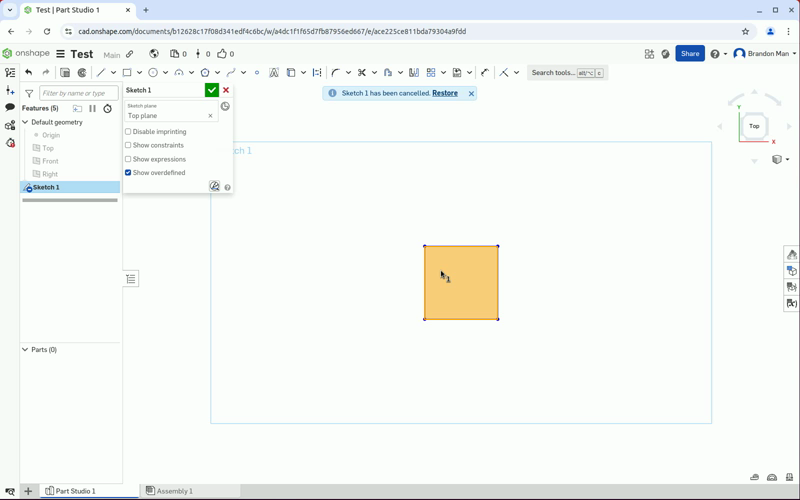
mouse_move(73, 352)
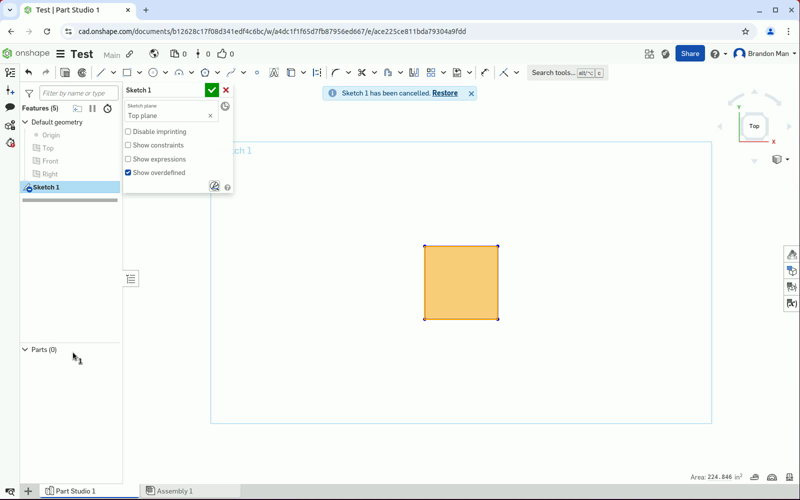
key(shift+y)
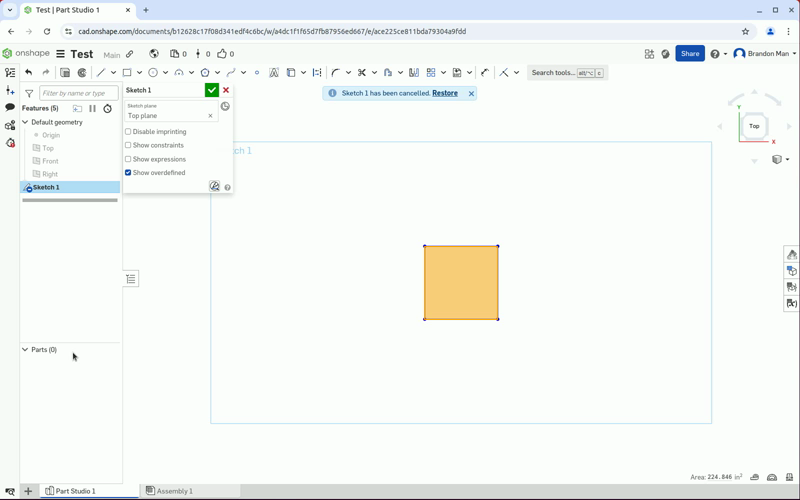
key(shift+e)
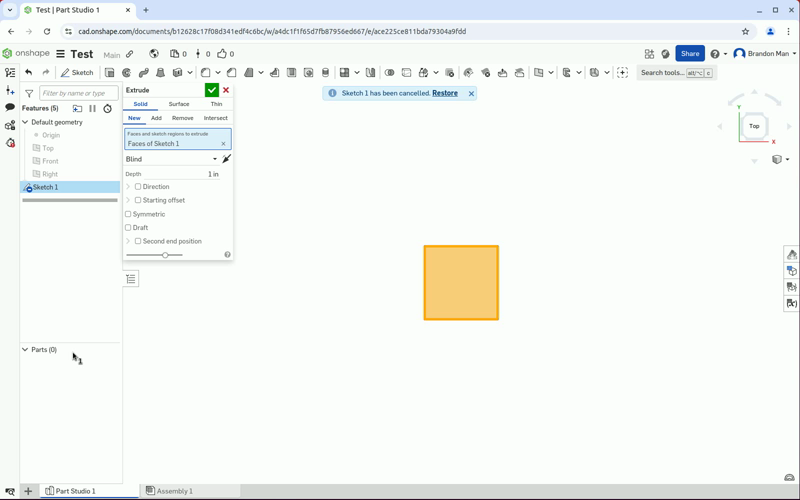
mouse_move(143, 106)
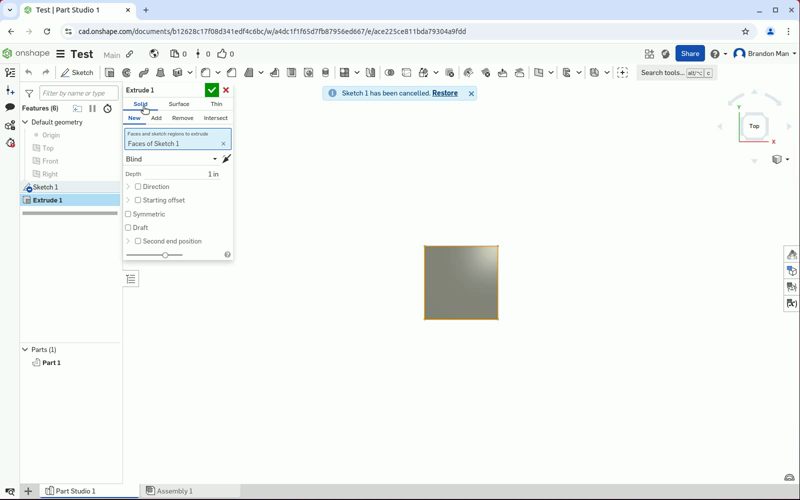
click(143, 106)
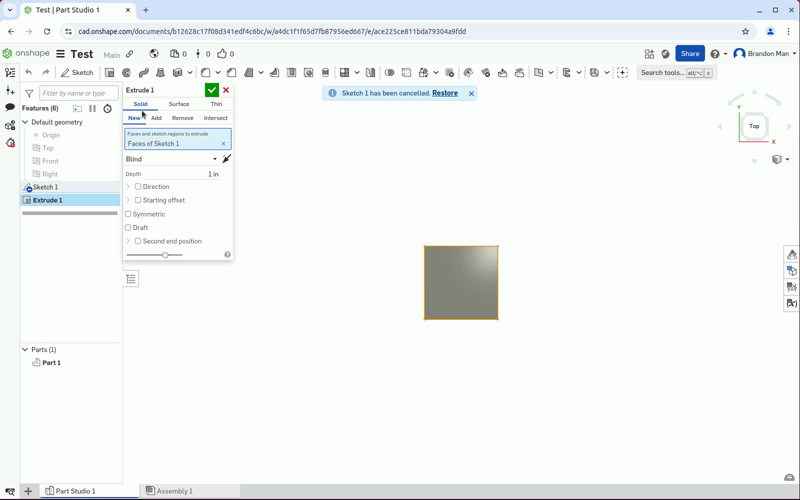
mouse_move(137, 120)
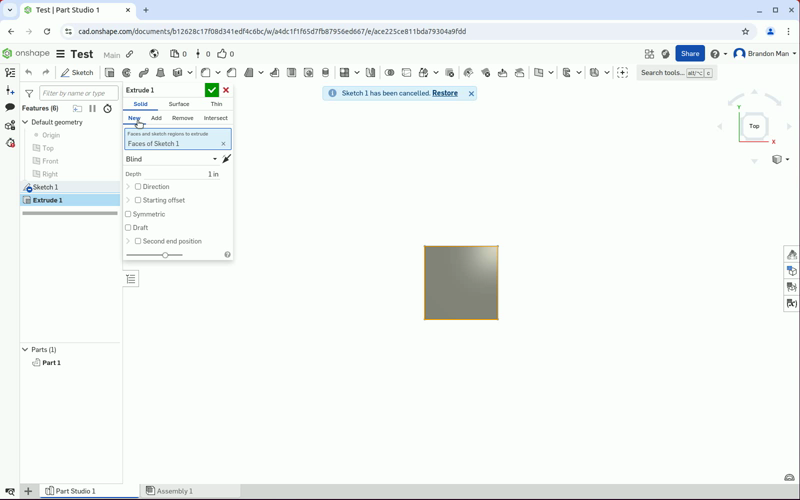
click(137, 120)
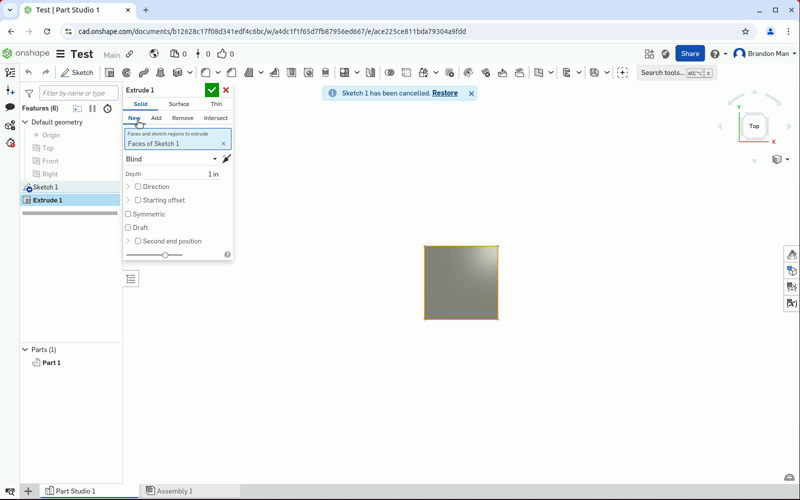
key(tab, 4)
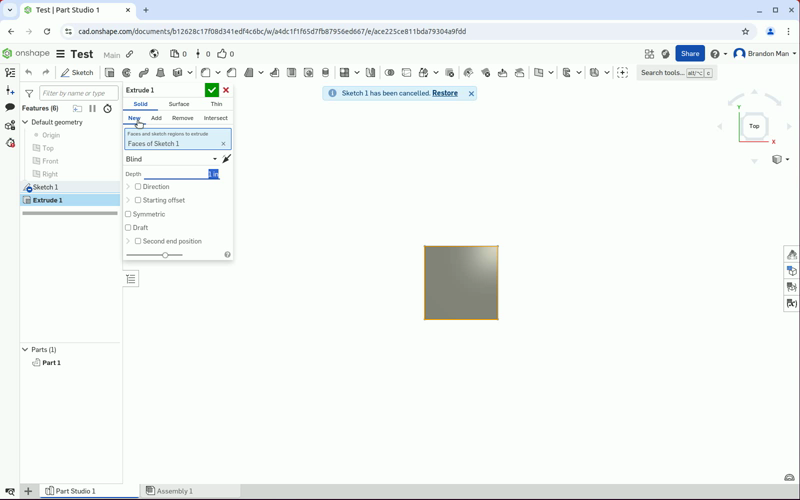
text(23.108)
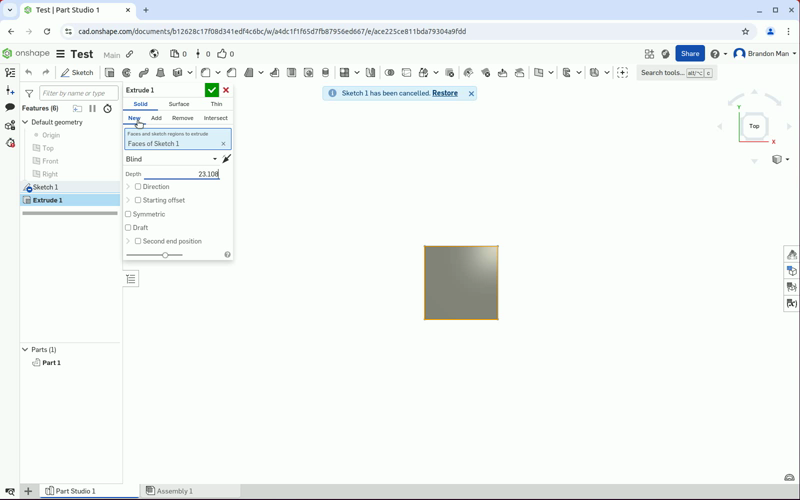
key(enter)
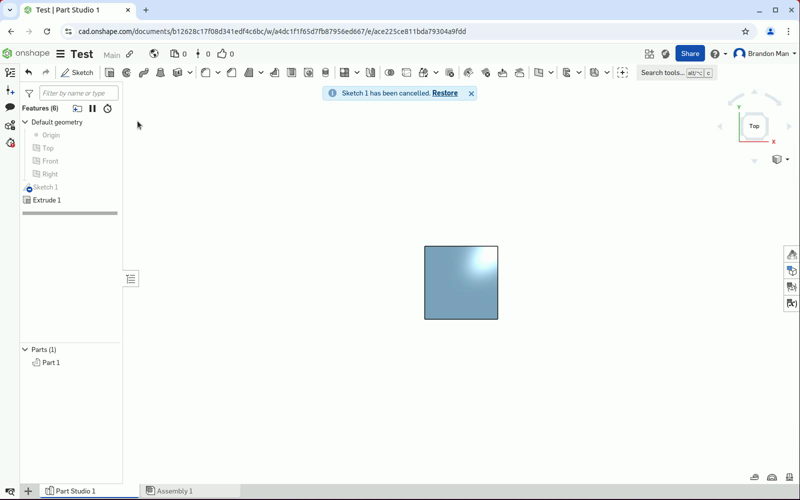
key(shift+h)
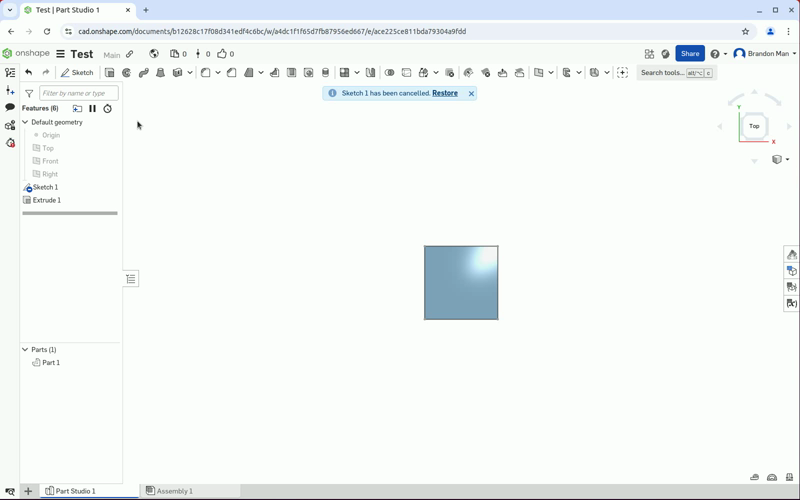
key(shift+h)
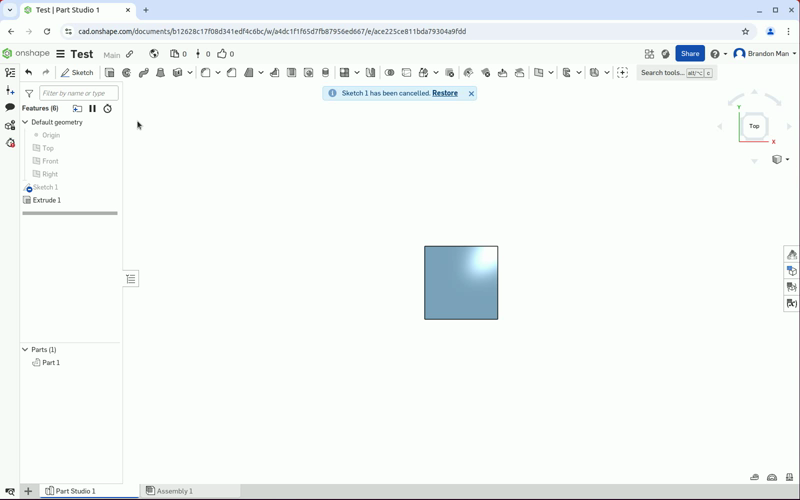
mouse_move(73, 189)
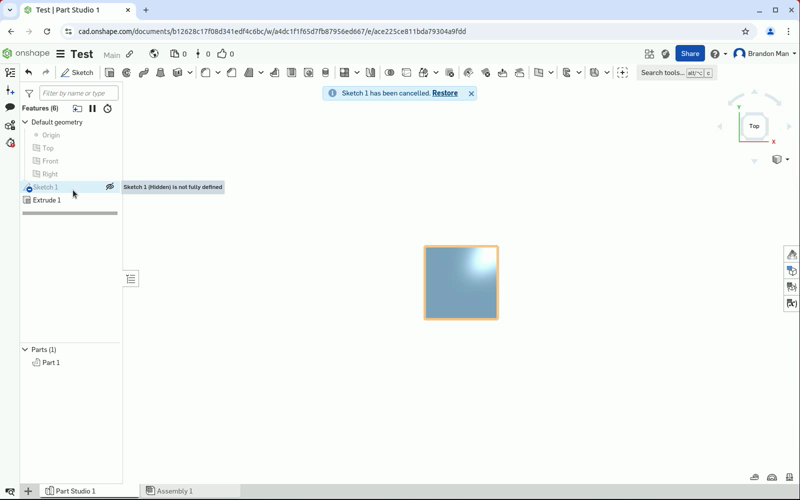
click(73, 189)
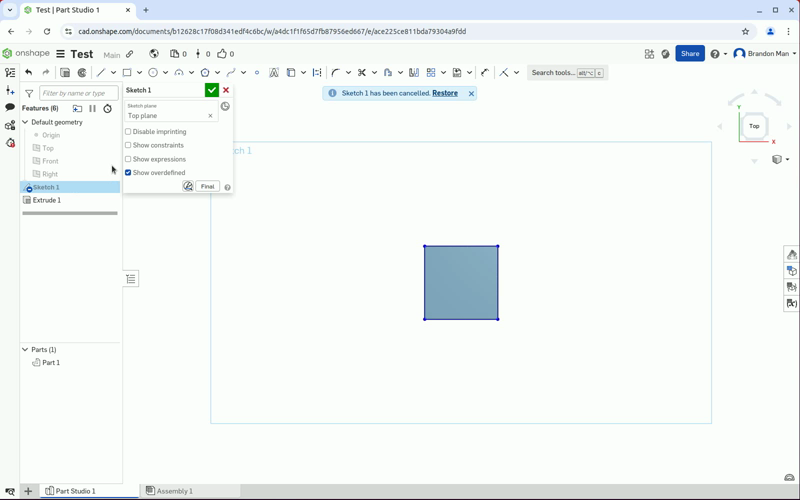
mouse_move(229, 92)
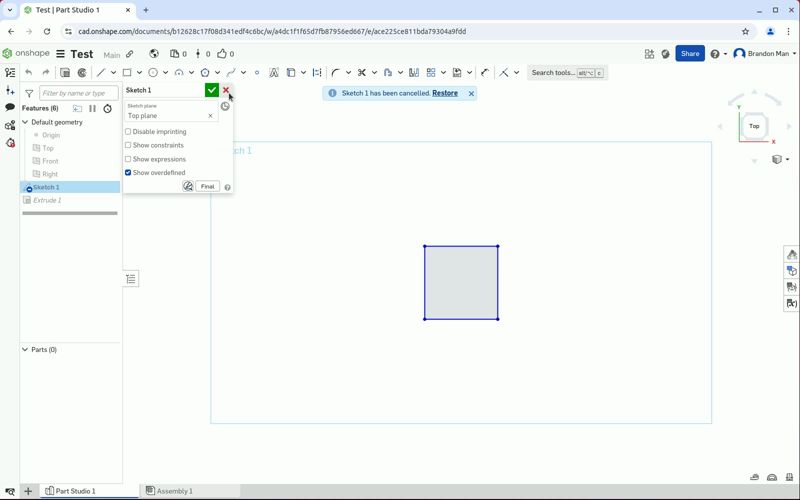
click(229, 92)
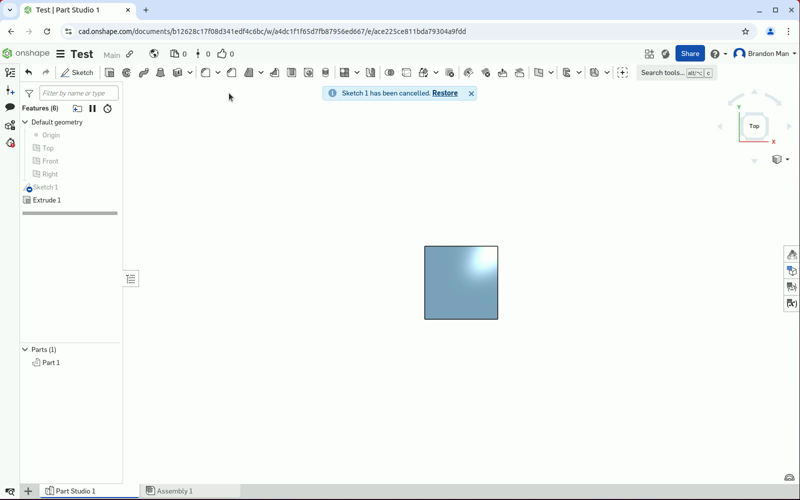
mouse_move(541, 75)
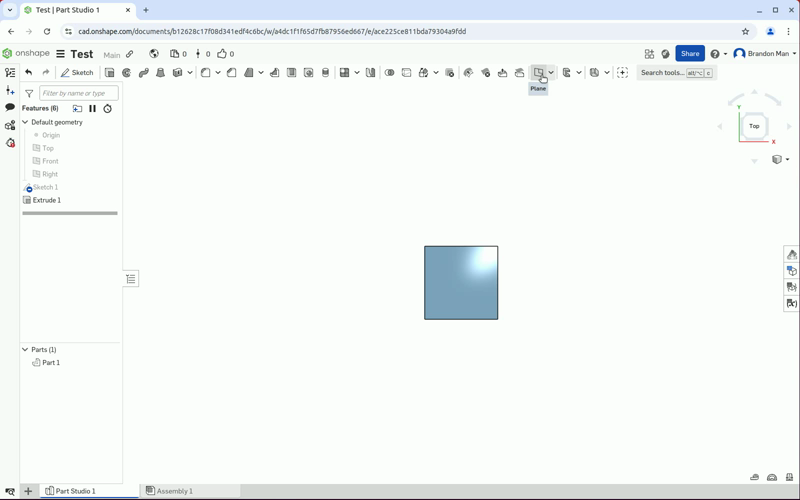
click(541, 75)
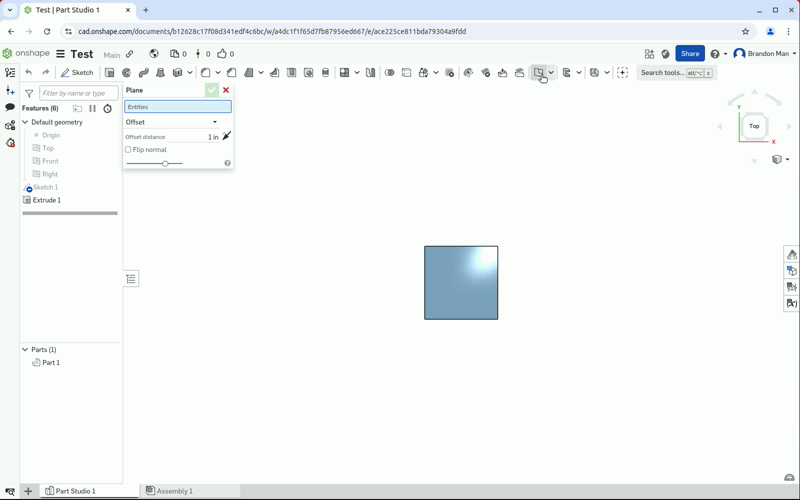
mouse_move(73, 150)
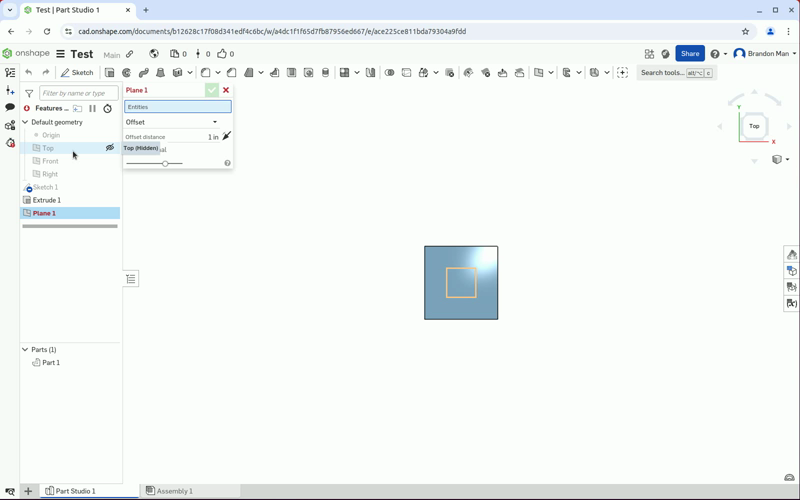
click(73, 150)
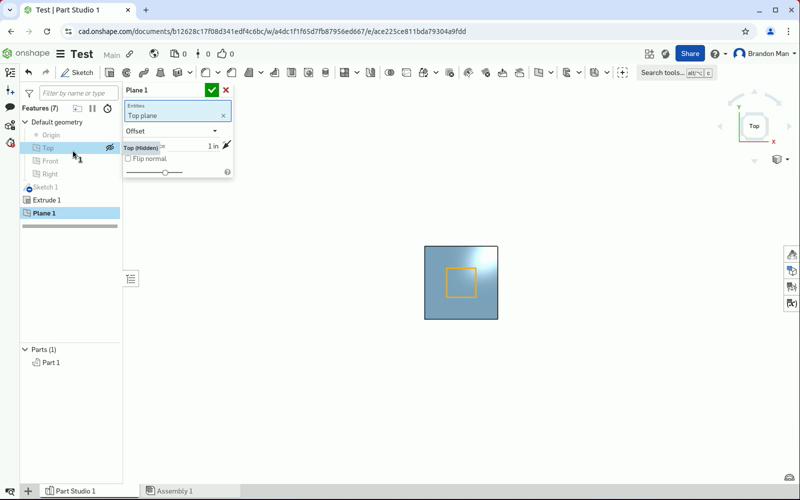
key(tab, 2)
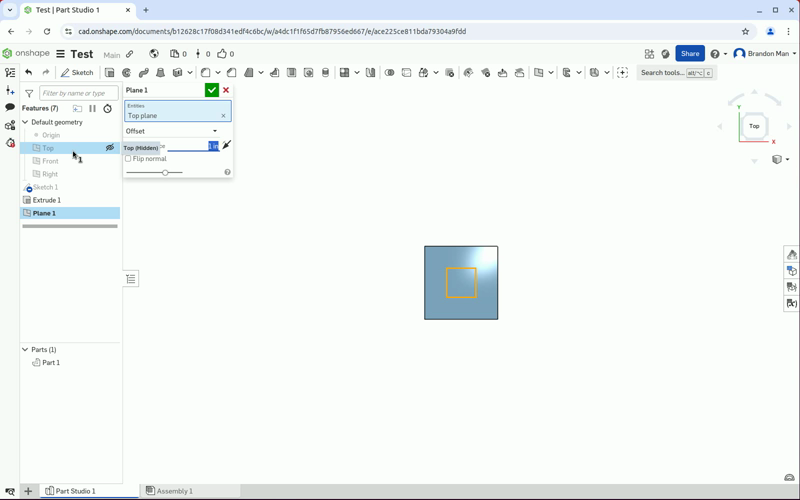
text(23.108)
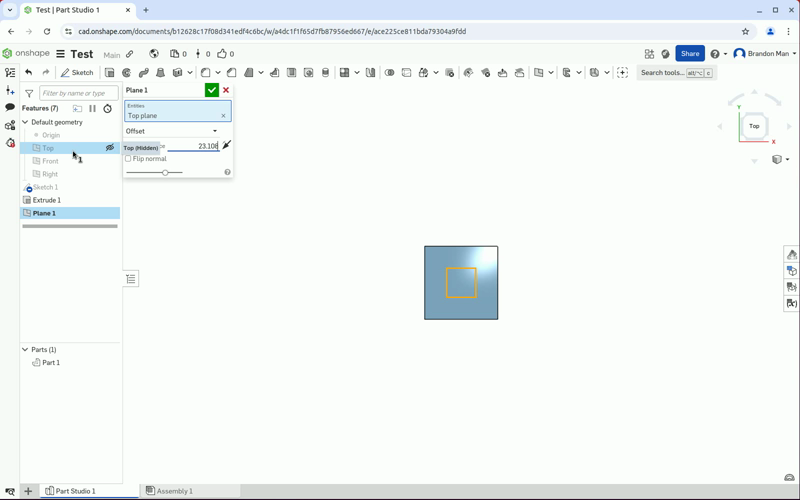
key(enter, 2)
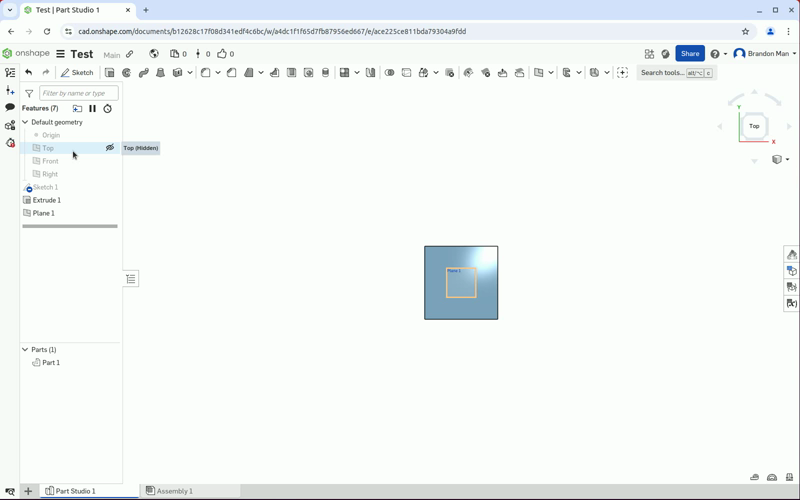
key(shift+s)
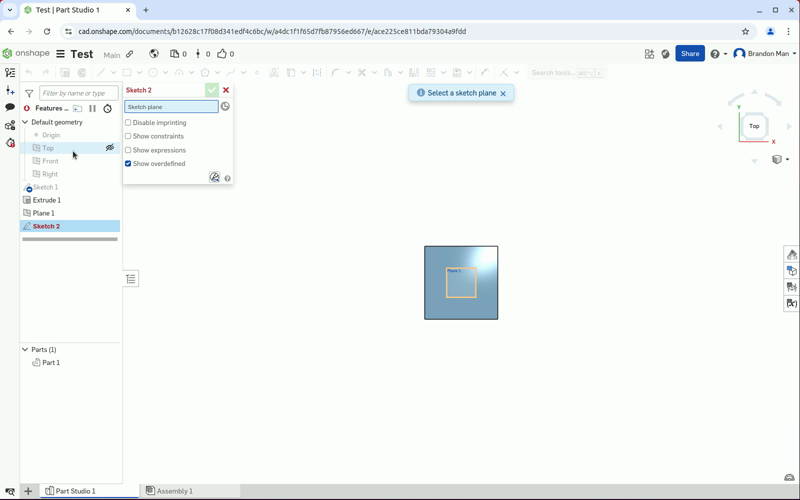
mouse_move(73, 215)
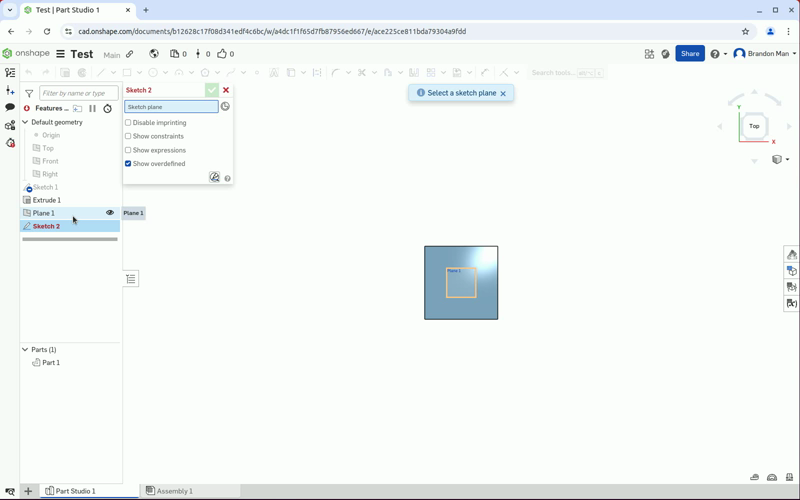
click(73, 215)
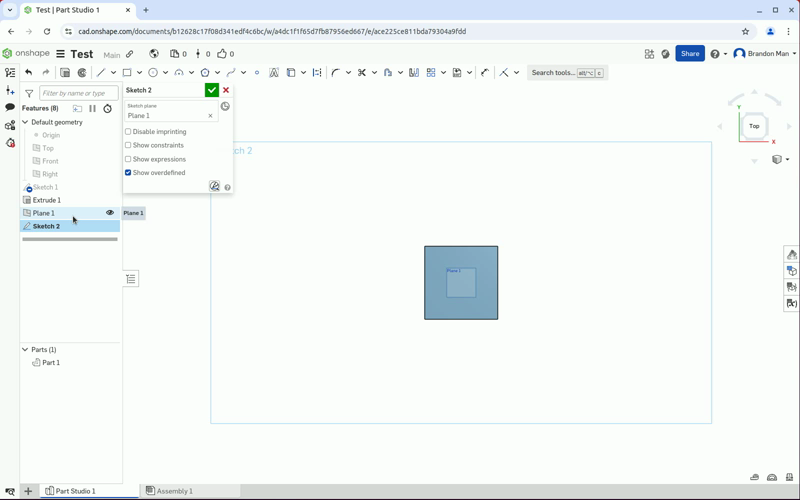
mouse_move(73, 352)
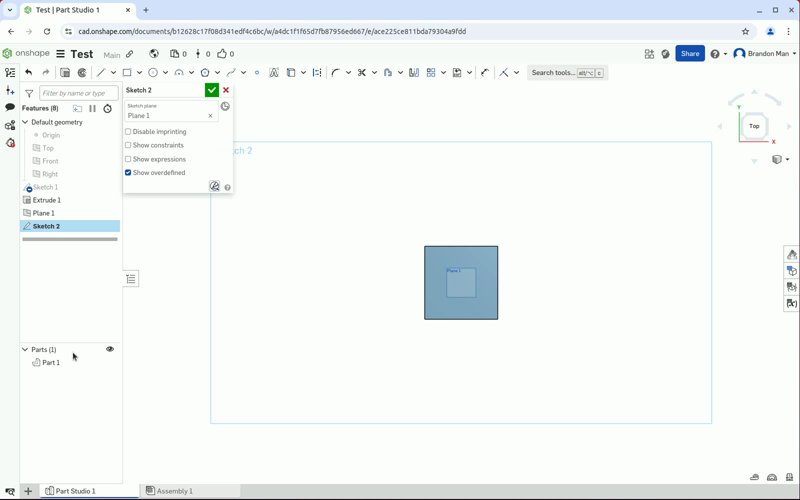
key(y)
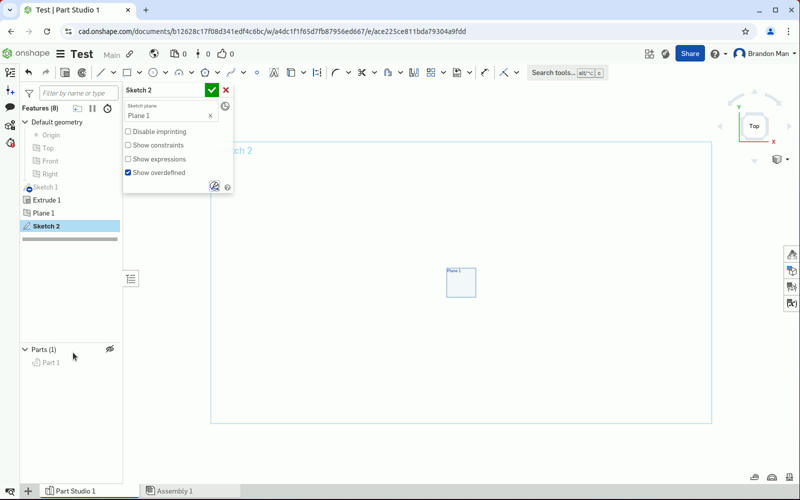
key(l)
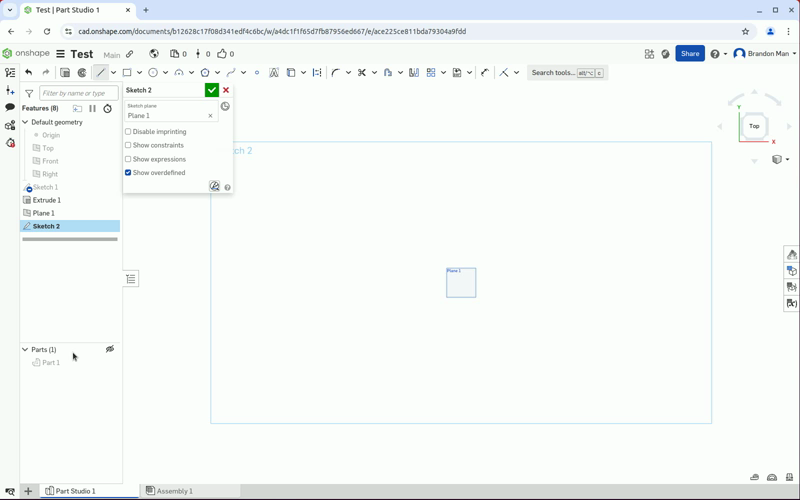
key_down(shift)
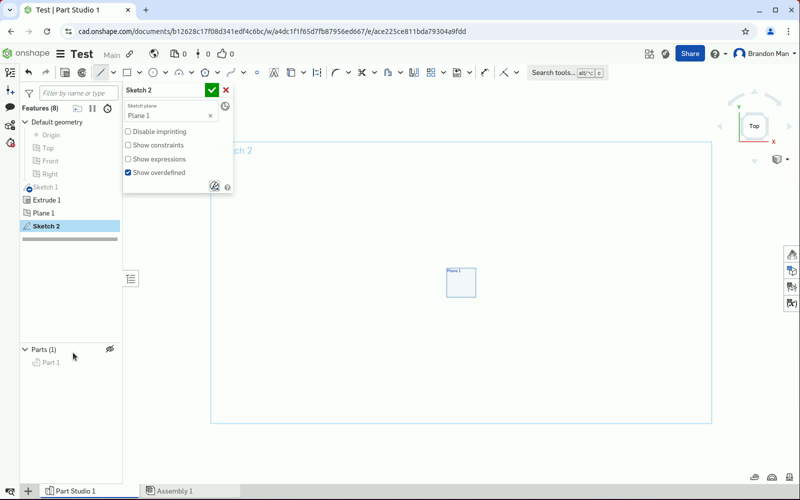
mouse_move(429, 280)
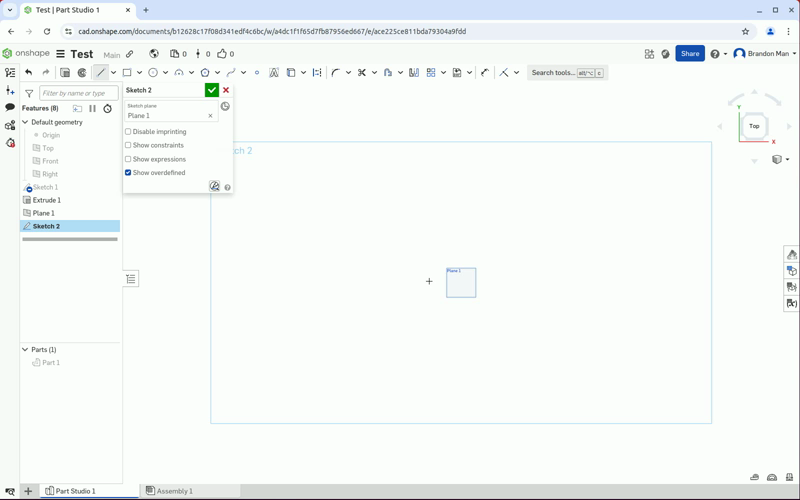
click(429, 280)
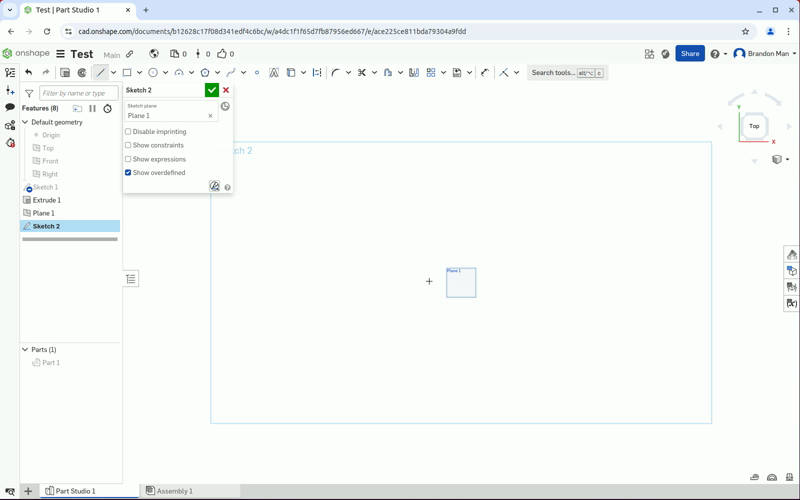
key_up(shift)
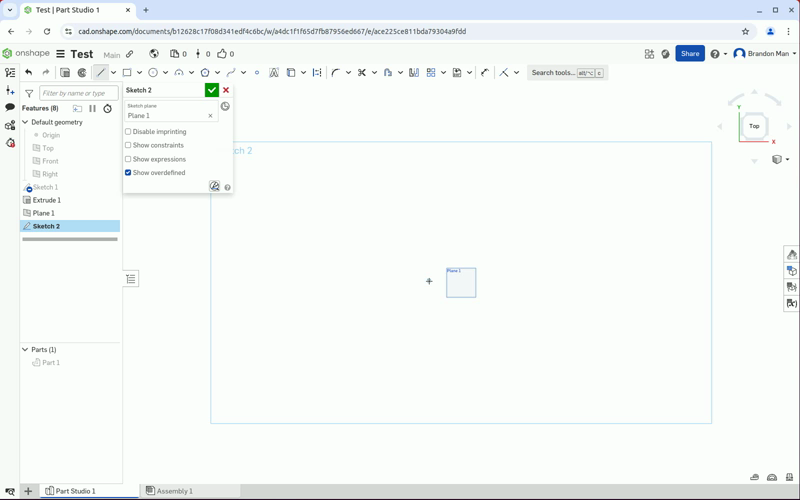
key_down(shift)
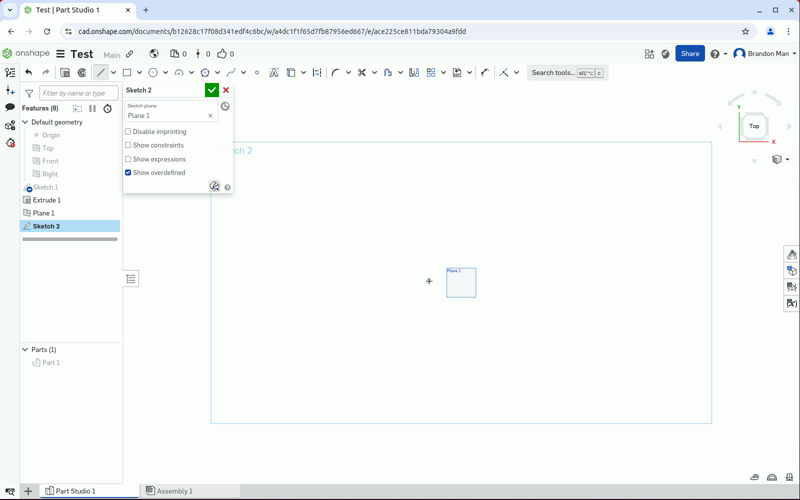
mouse_move(459, 280)
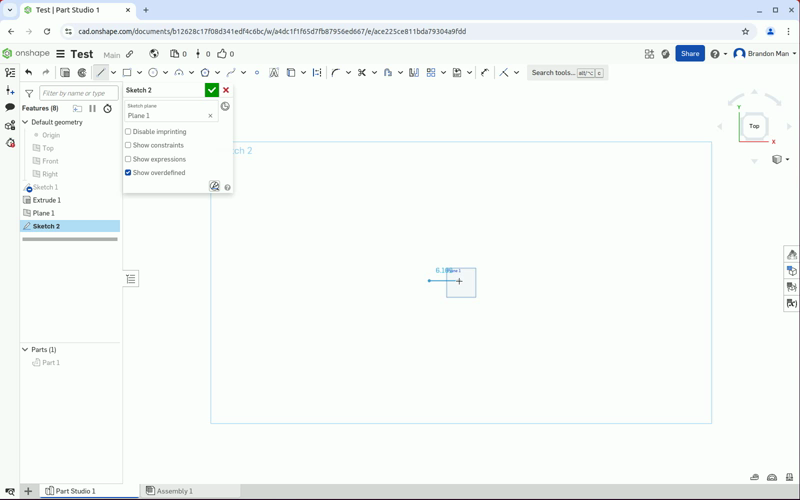
mouse_move(460, 280)
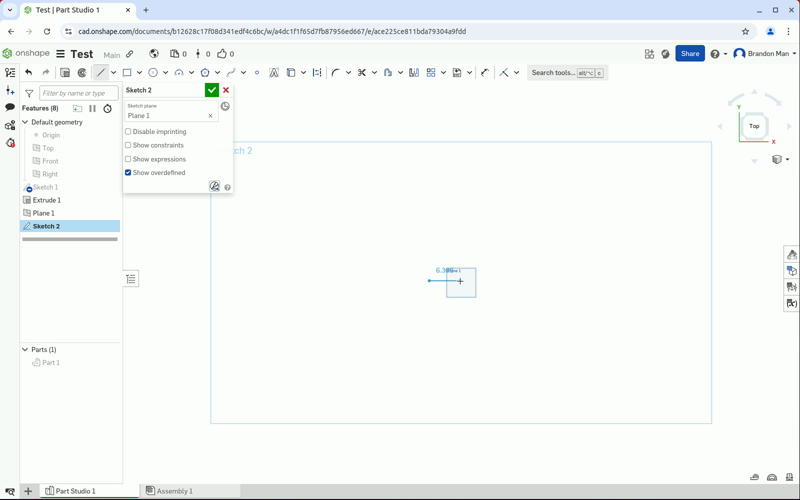
click(460, 280)
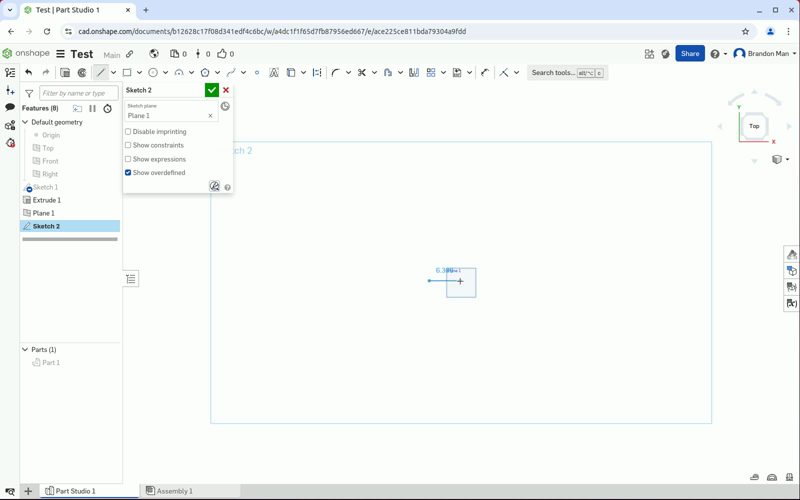
key_up(shift)
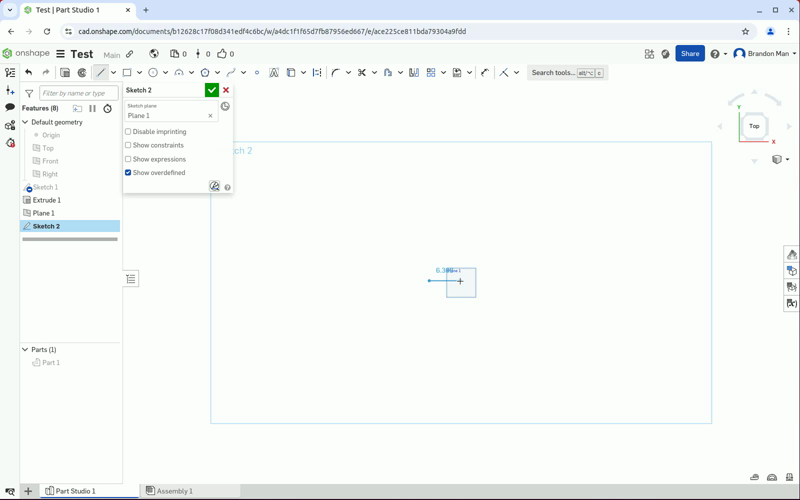
key_down(shift)
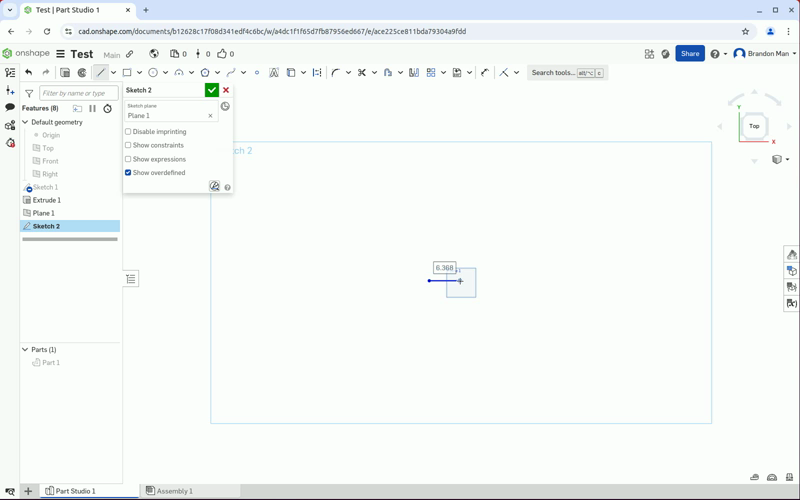
mouse_move(490, 280)
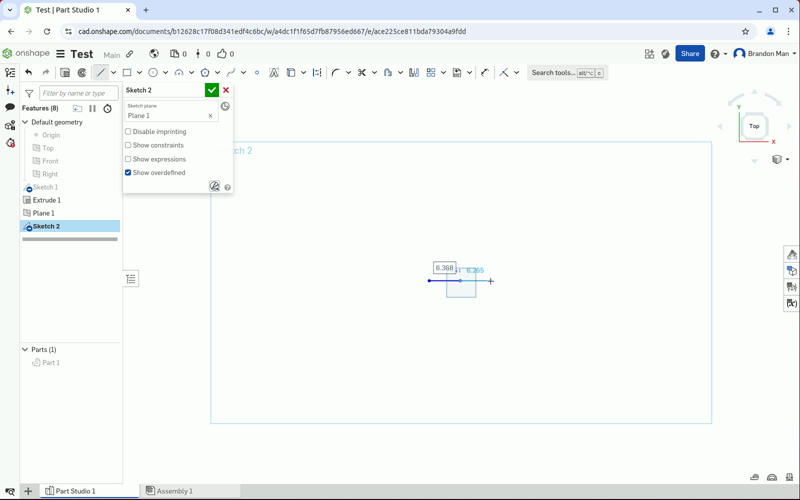
mouse_move(460, 249)
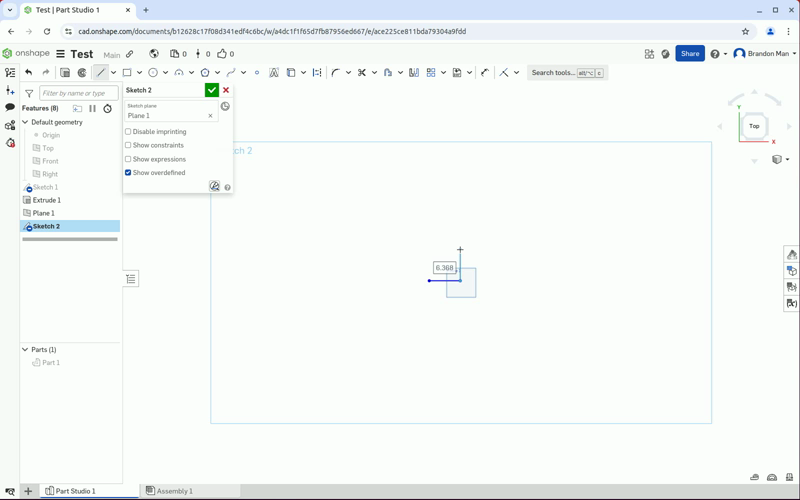
click(460, 249)
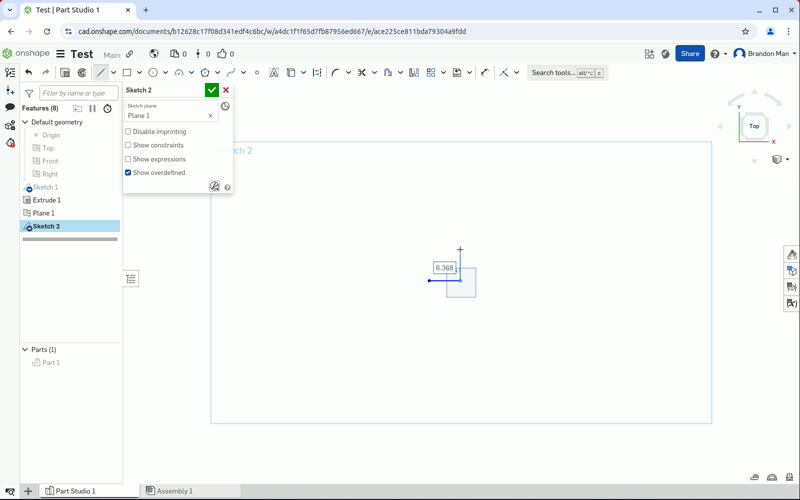
key_up(shift)
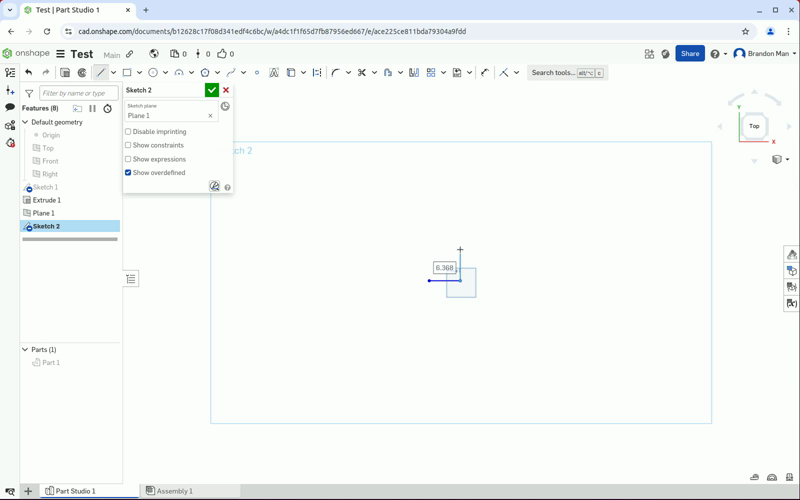
key_down(shift)
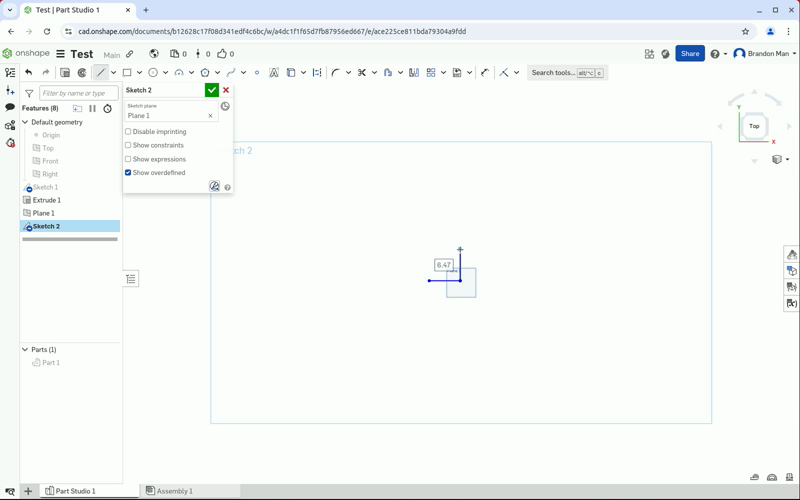
mouse_move(490, 249)
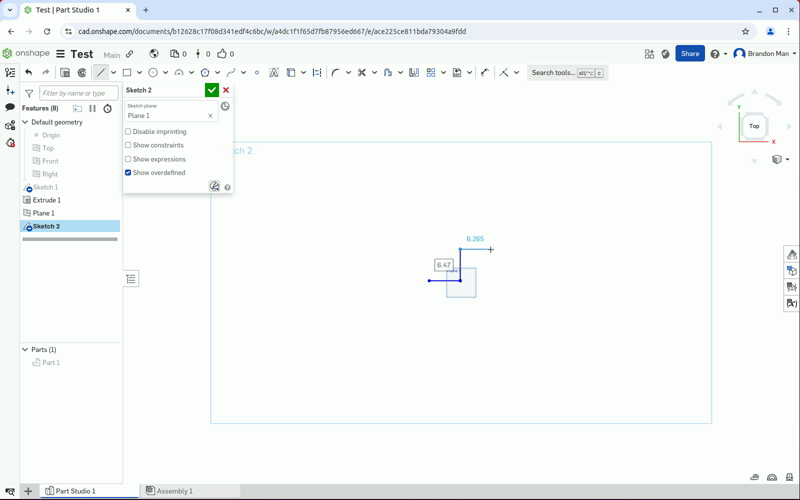
mouse_move(429, 249)
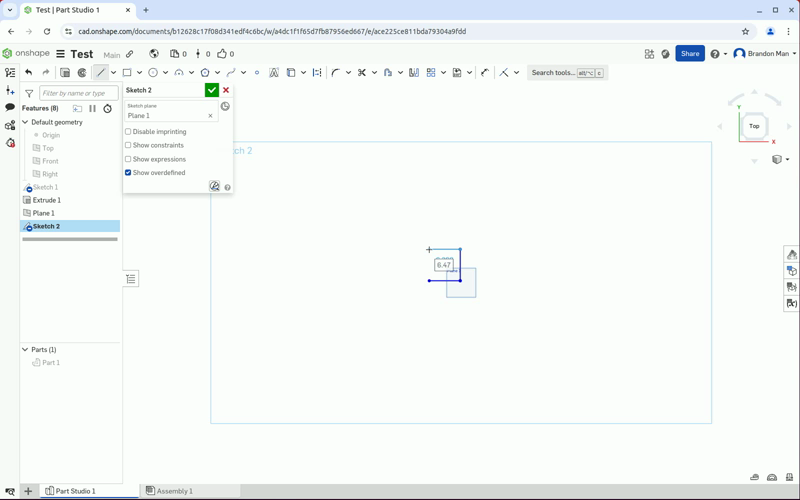
click(429, 249)
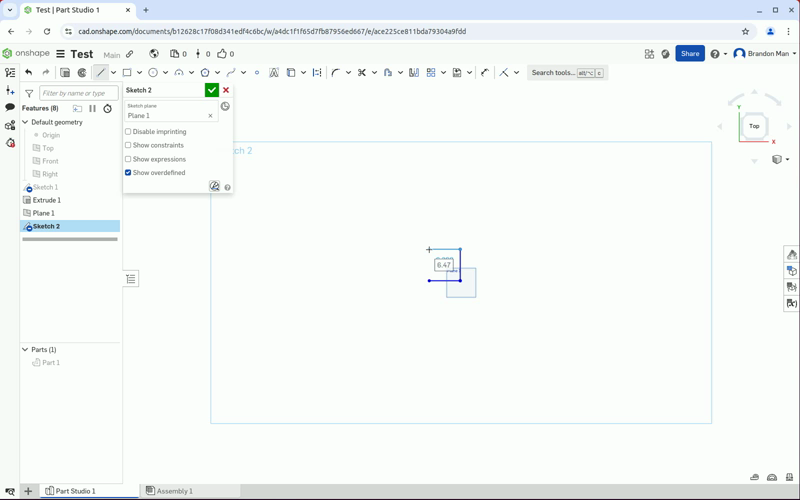
key_up(shift)
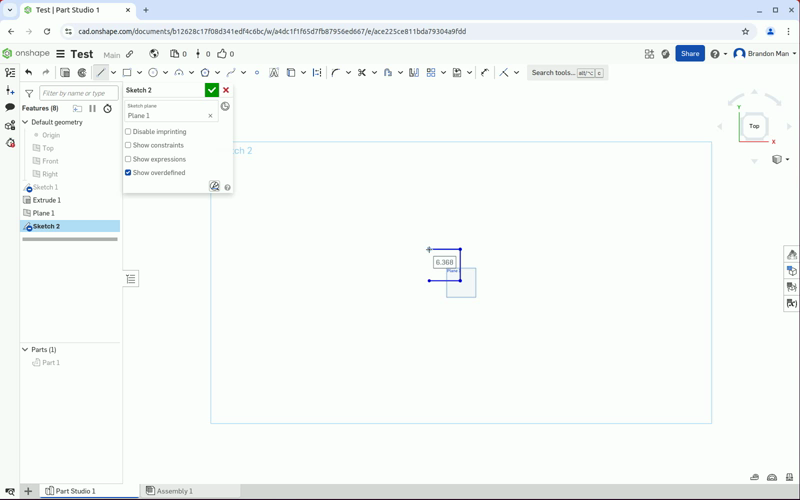
mouse_move(459, 249)
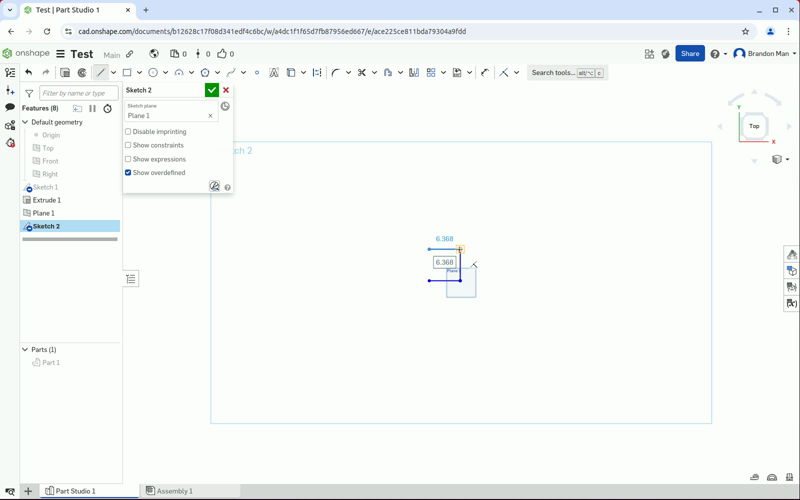
key_down(shift)
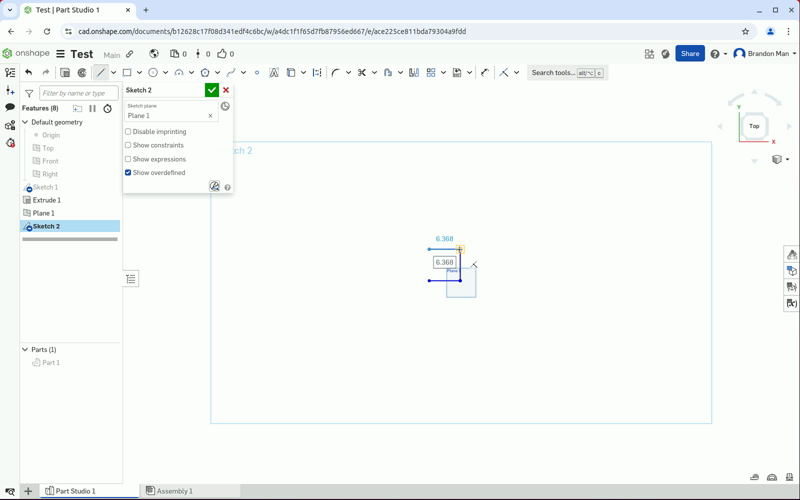
mouse_move(429, 280)
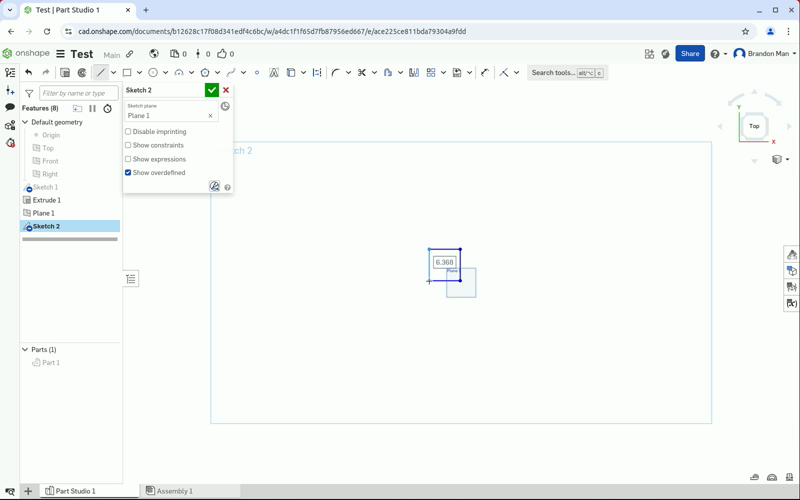
key_up(shift)
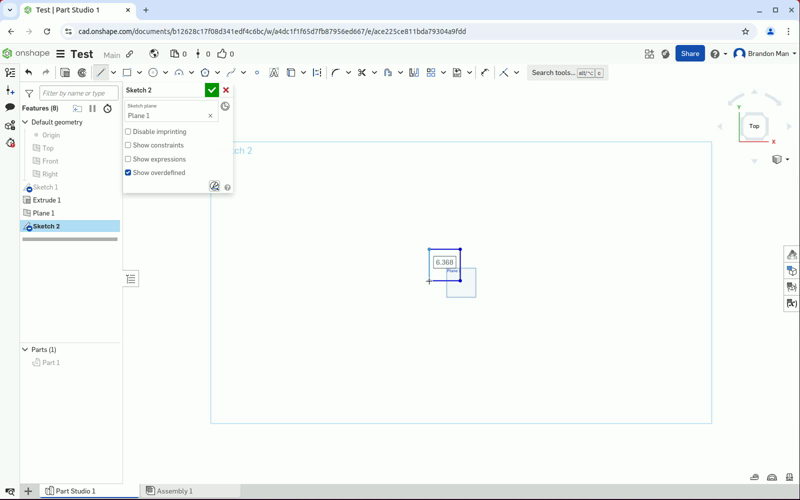
click(429, 280)
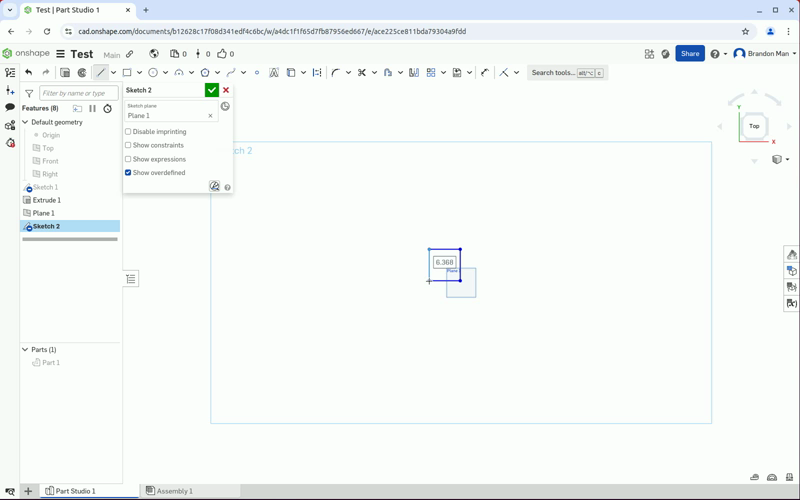
key(esc)
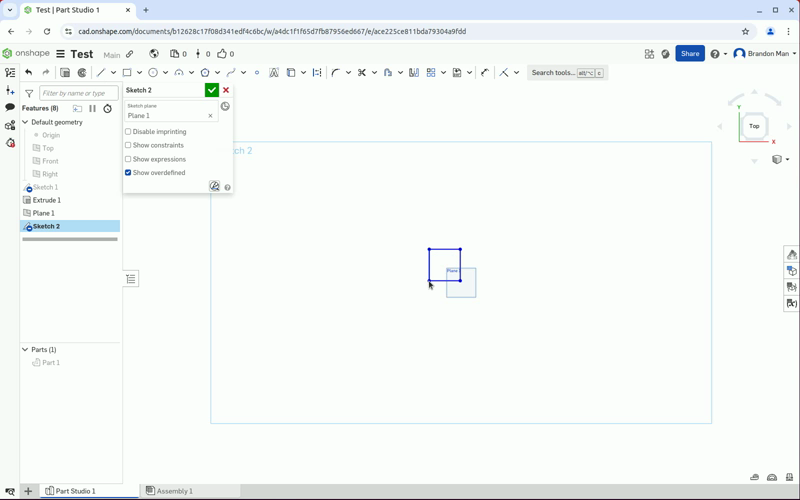
mouse_move(456, 252)
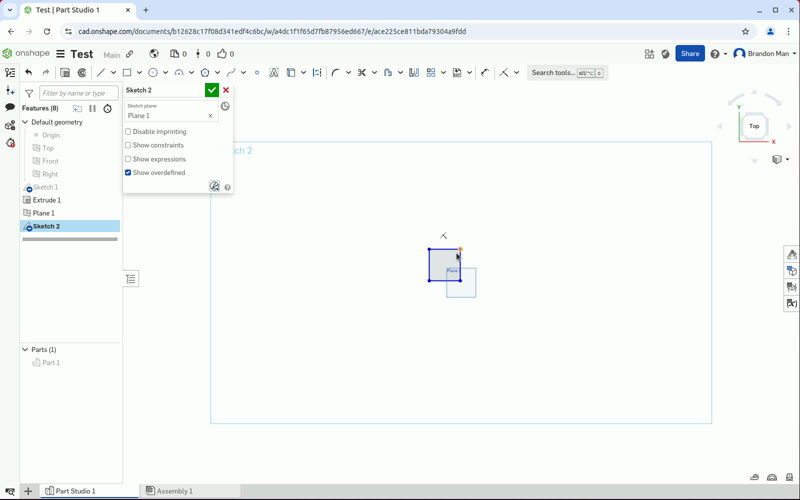
scroll(6)
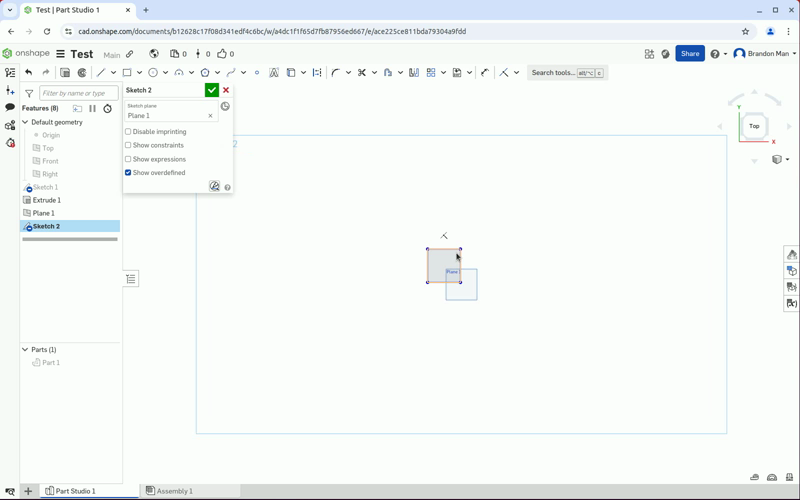
scroll(6)
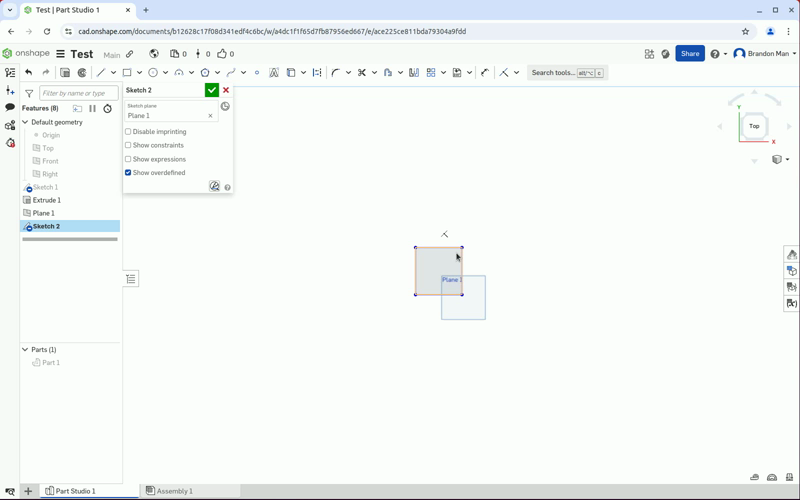
scroll(6)
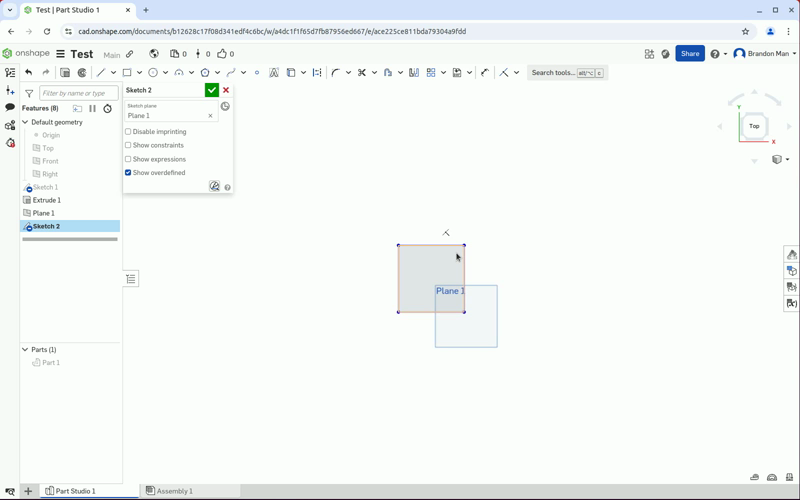
scroll(6)
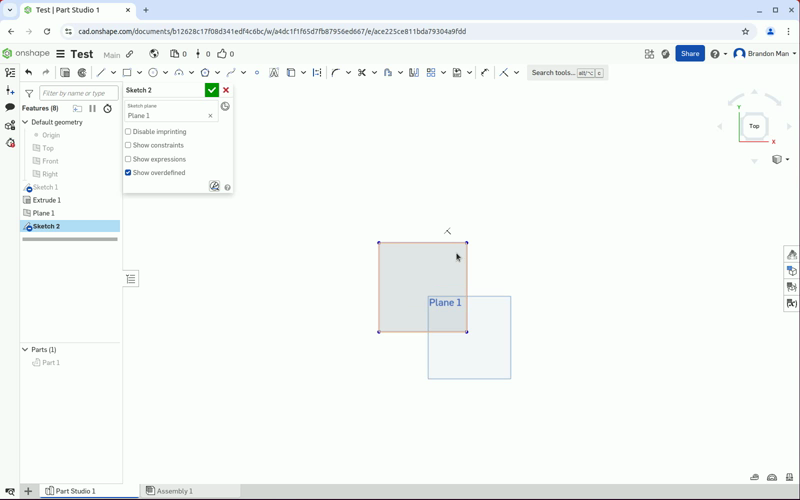
scroll(6)
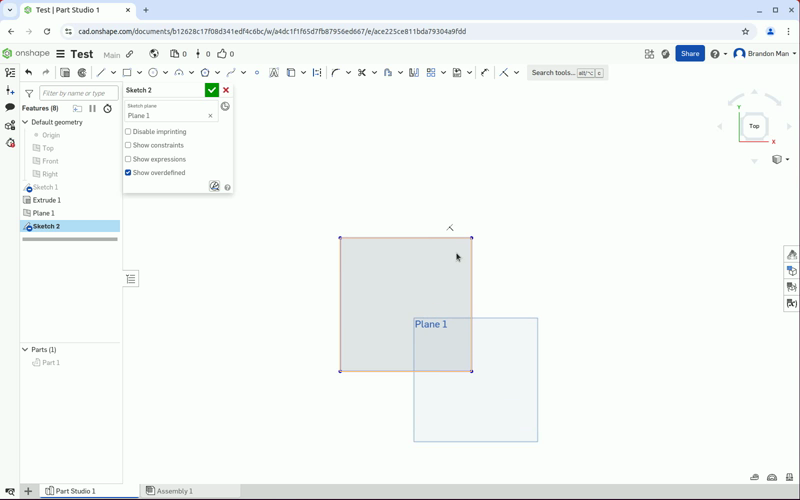
scroll(6)
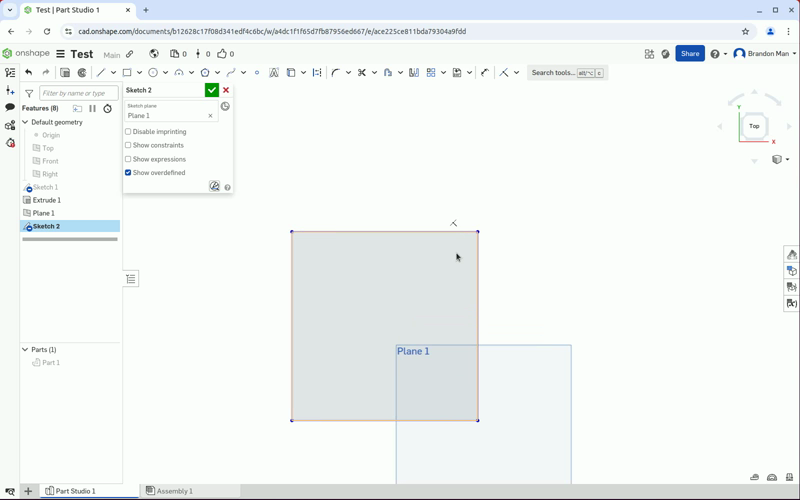
scroll(6)
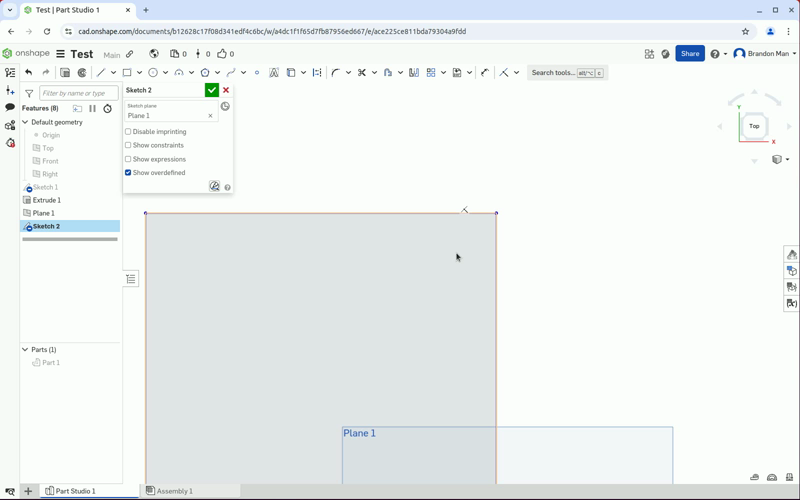
click(456, 252)
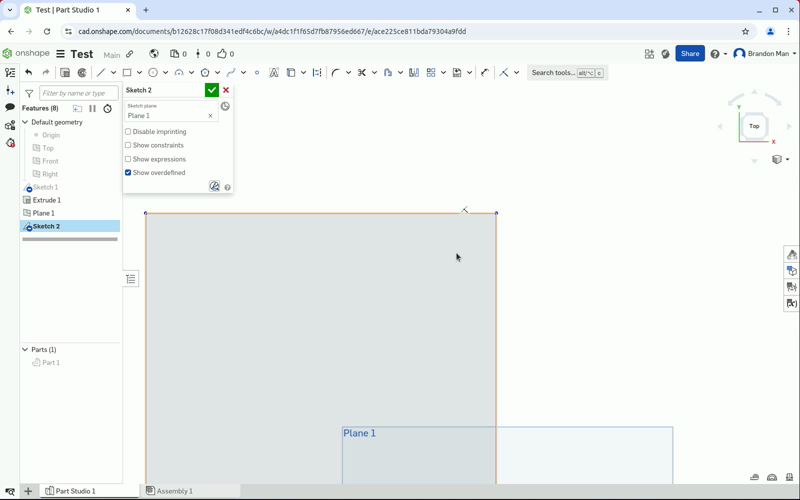
scroll(-6)
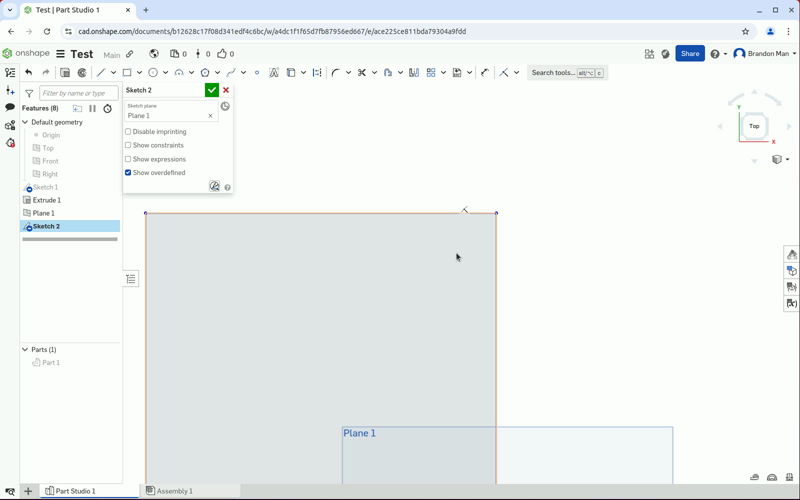
scroll(-6)
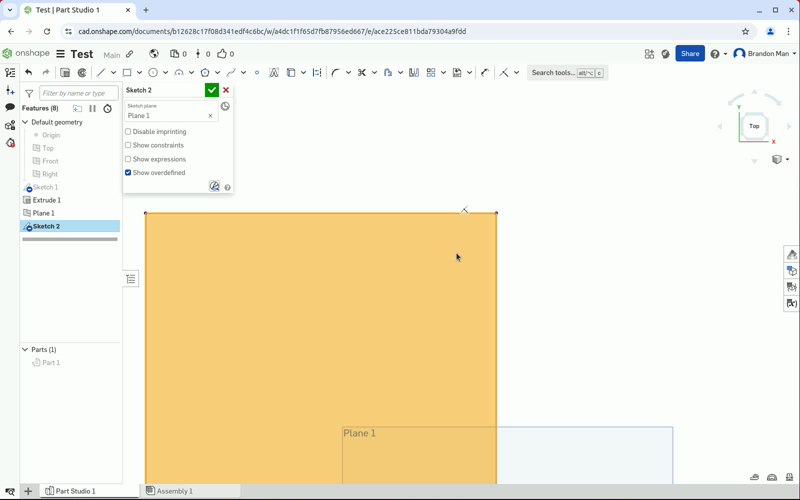
scroll(-6)
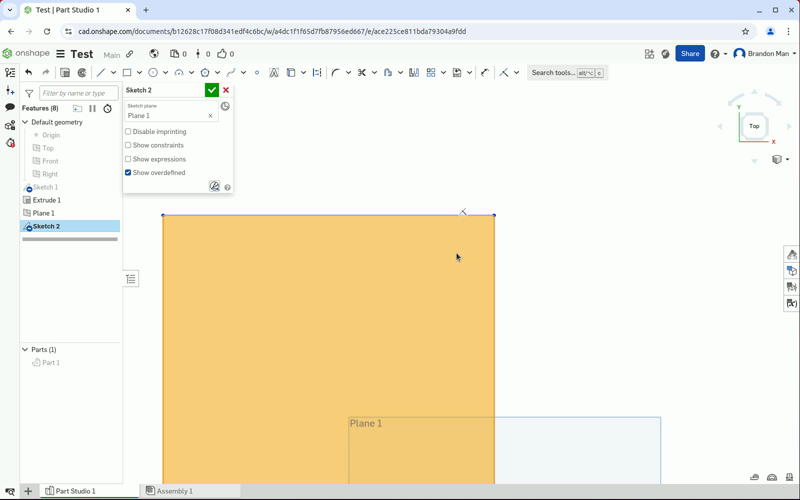
scroll(-6)
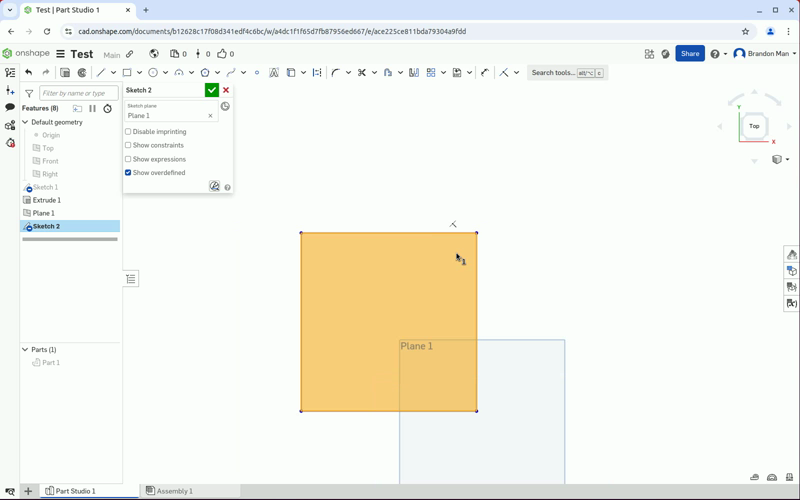
scroll(-6)
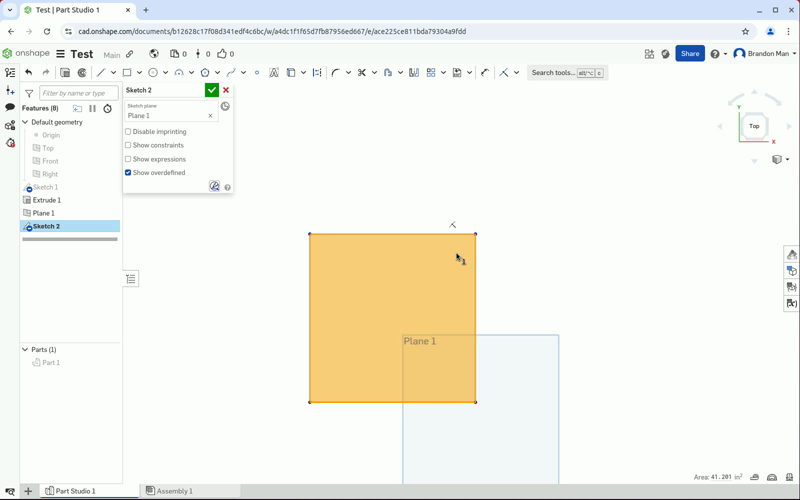
scroll(-6)
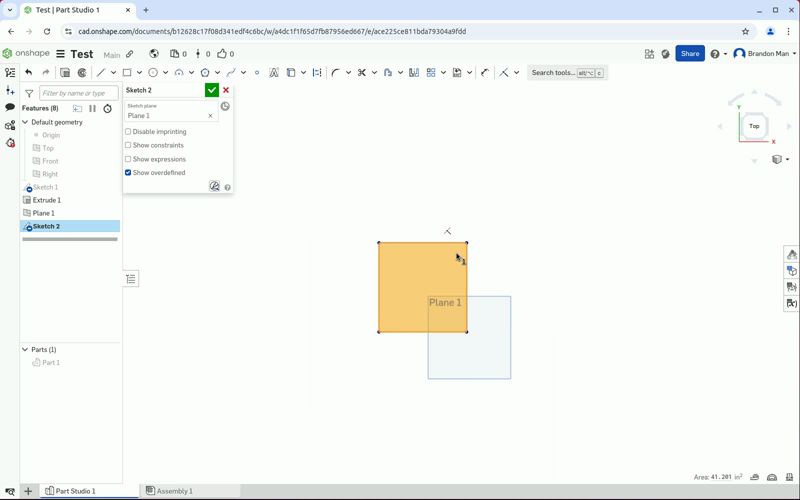
scroll(-6)
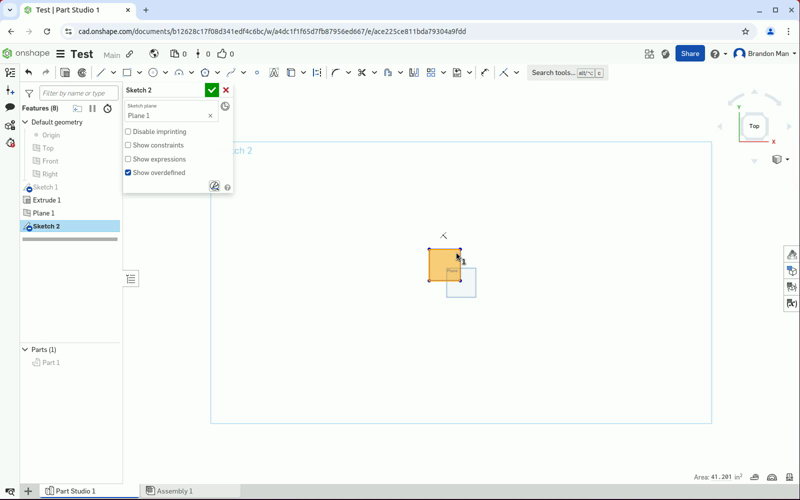
mouse_move(73, 352)
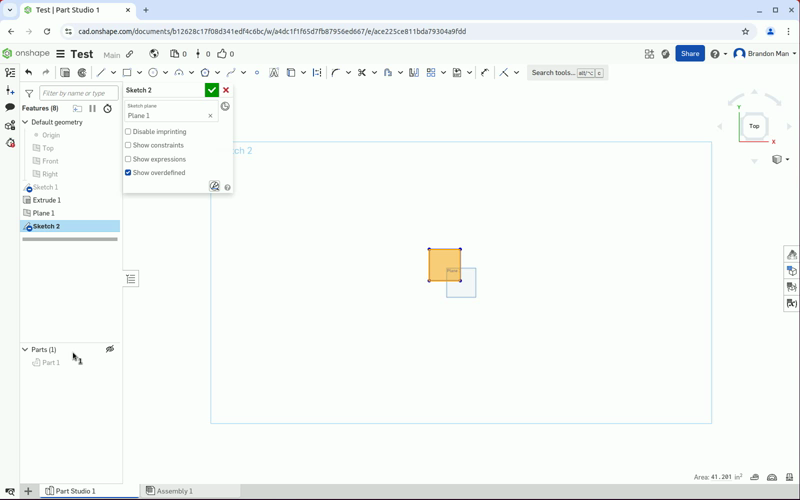
key(shift+y)
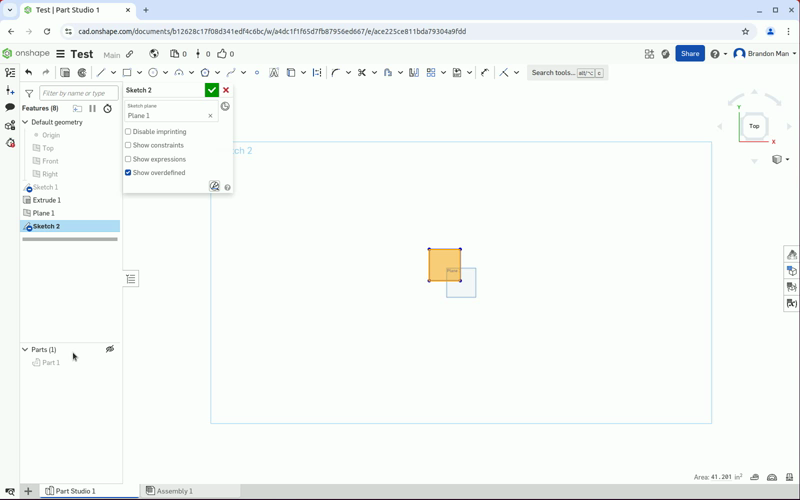
key(shift+e)
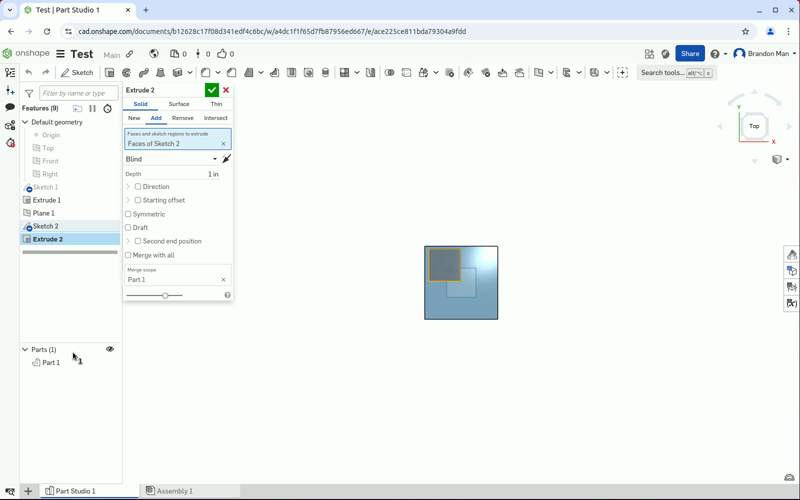
mouse_move(143, 106)
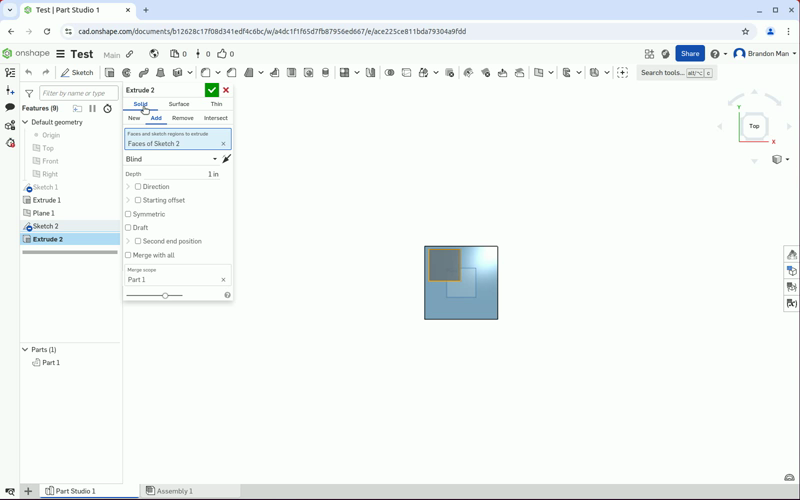
click(143, 106)
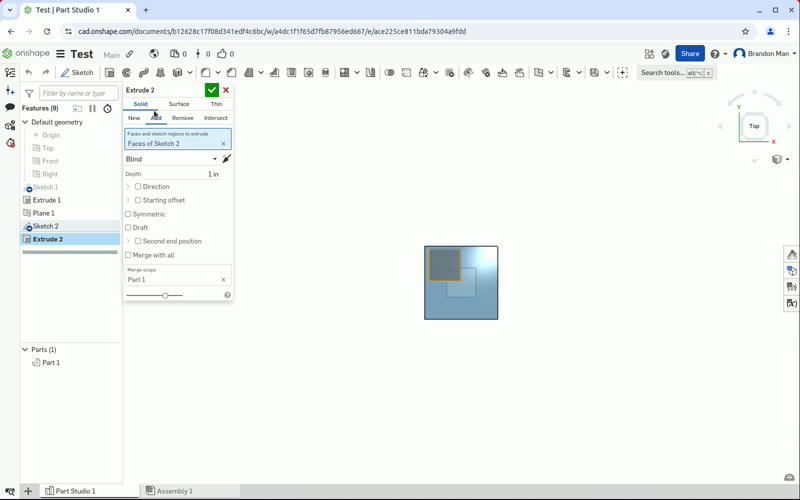
mouse_move(186, 120)
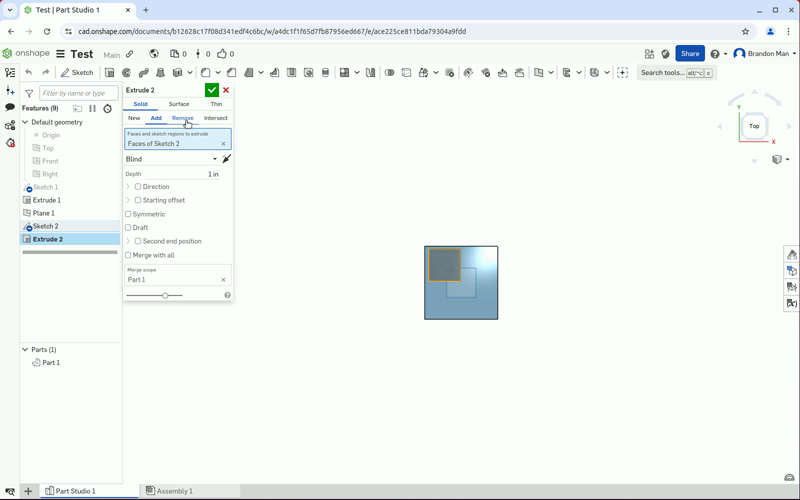
click(186, 120)
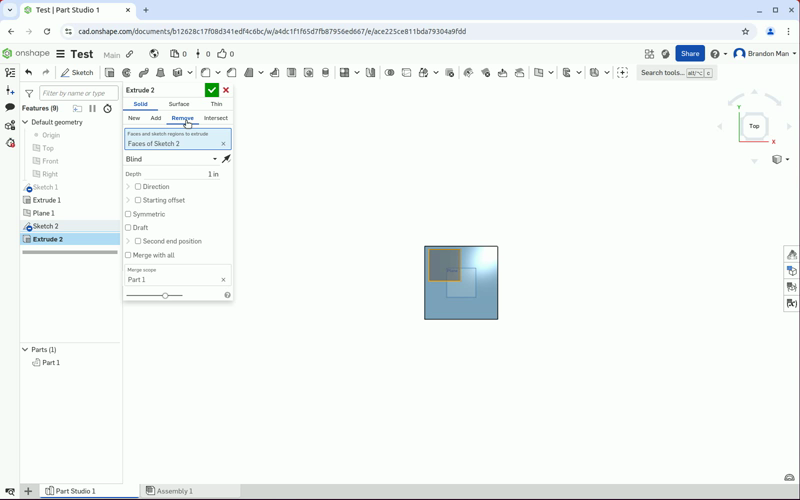
key(tab, 4)
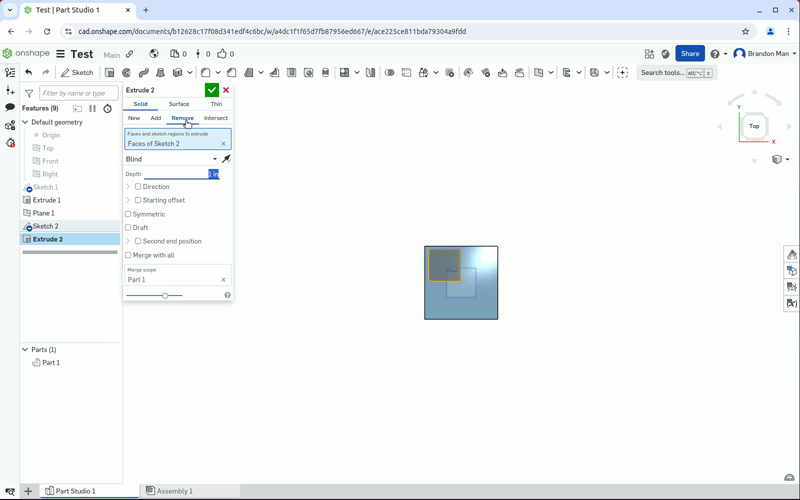
text(22.386)
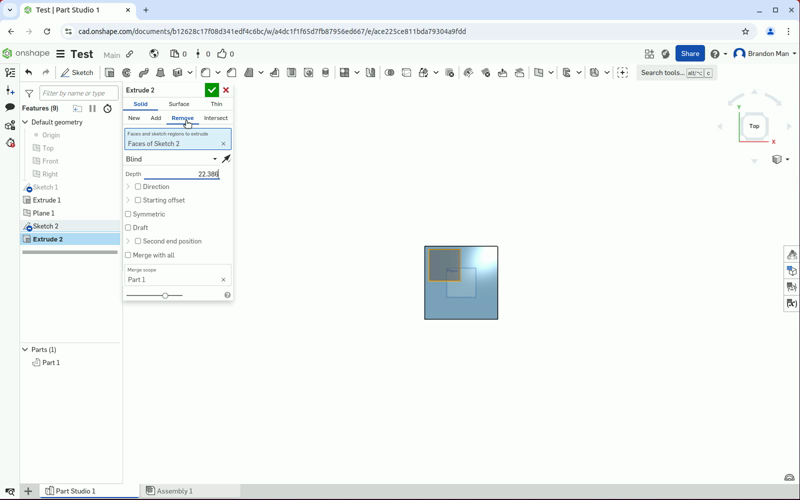
key(tab, 6)
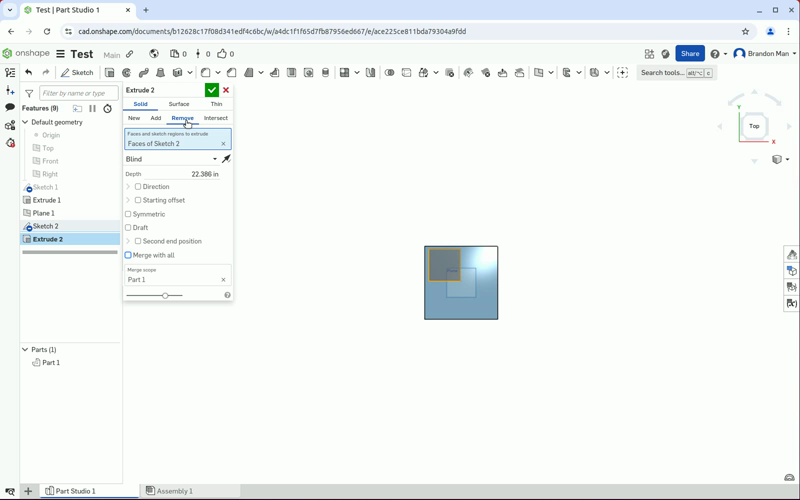
key(space)
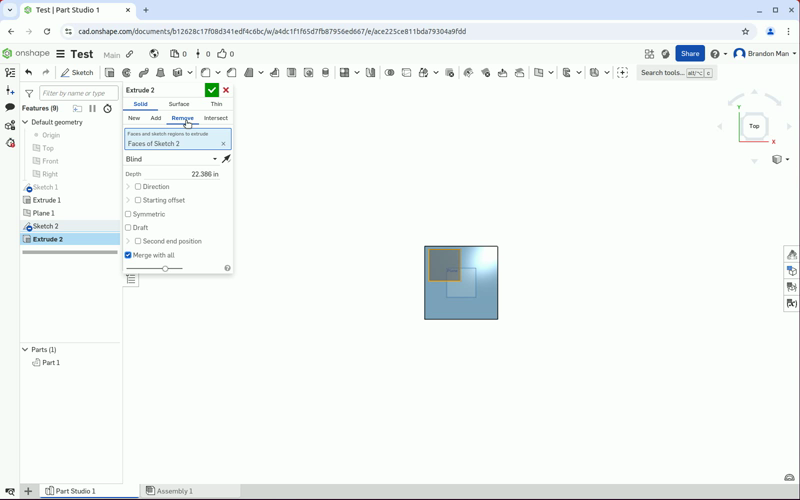
key(enter)
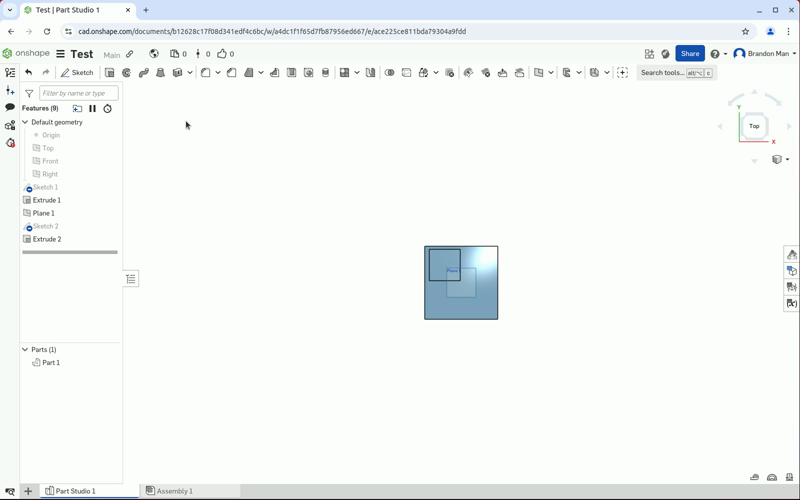
key(shift+h)
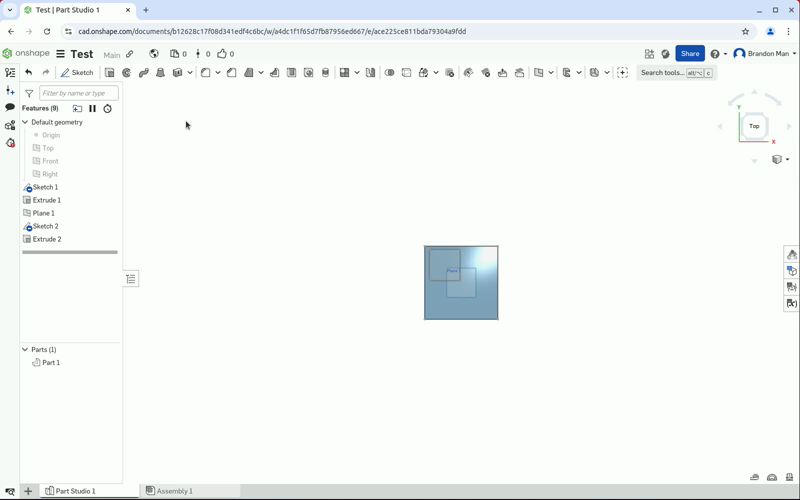
key(shift+h)
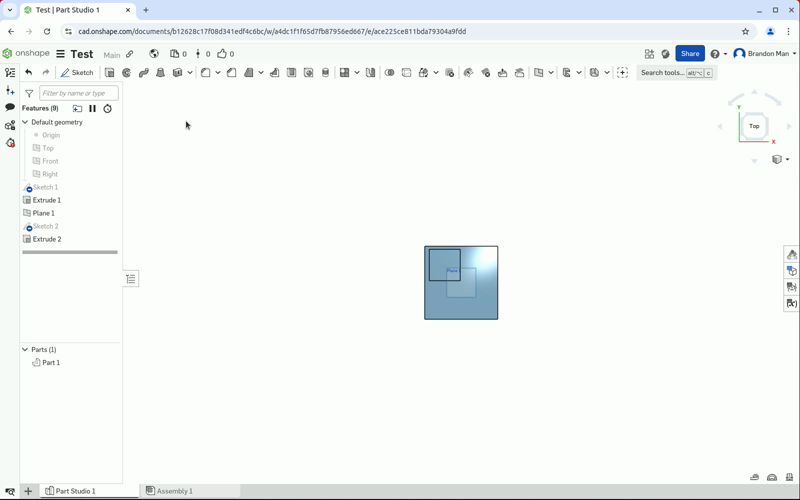
mouse_move(73, 189)
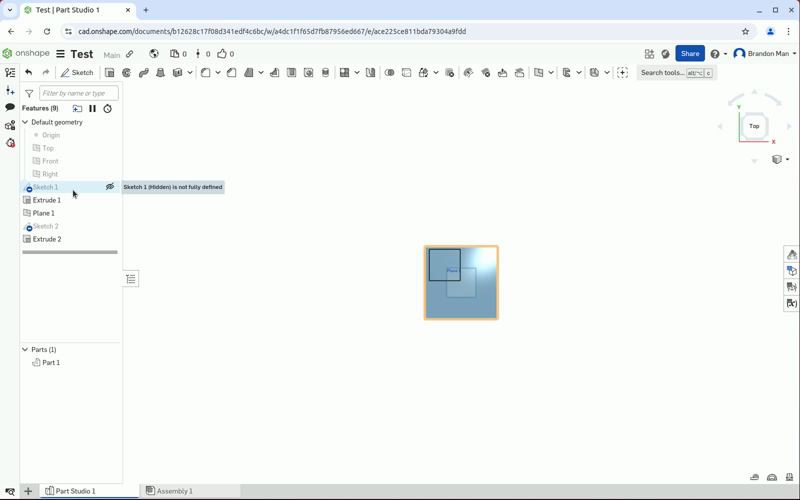
click(73, 189)
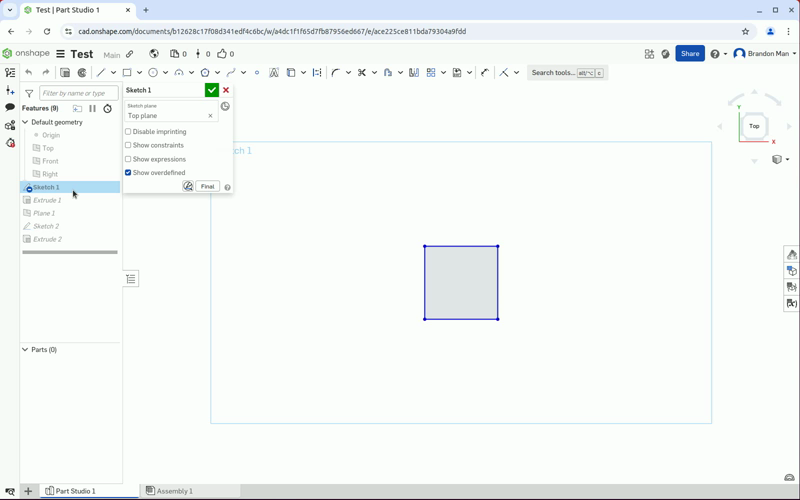
mouse_move(229, 92)
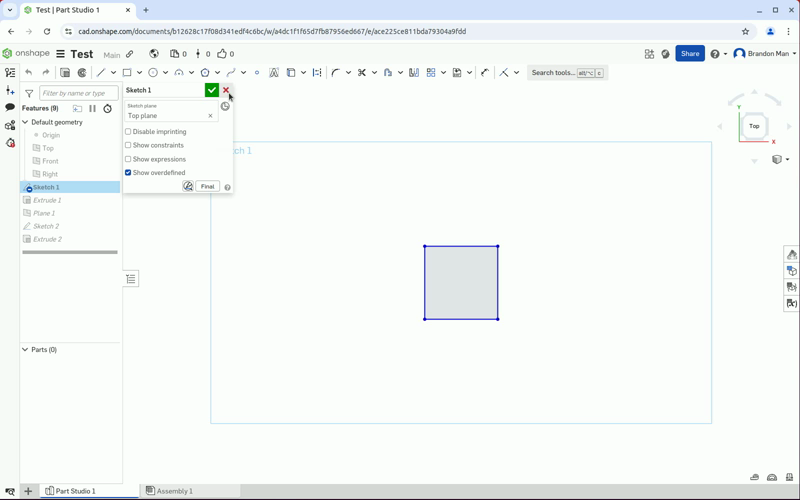
click(229, 92)
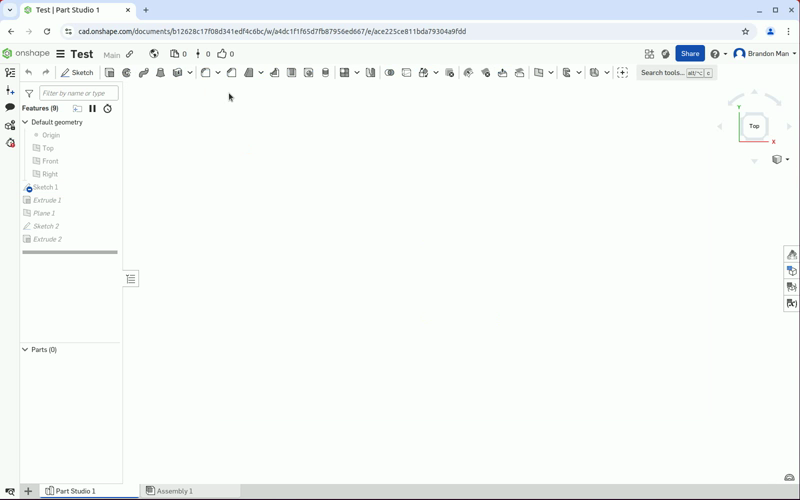
key(shift+s)
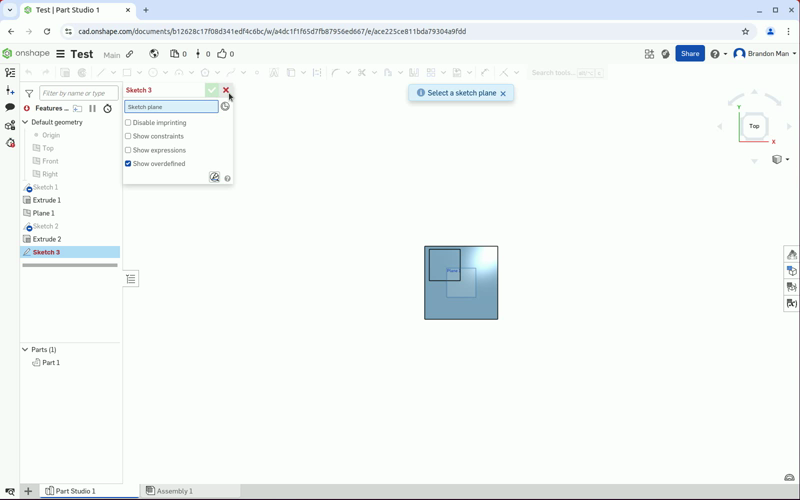
mouse_move(73, 215)
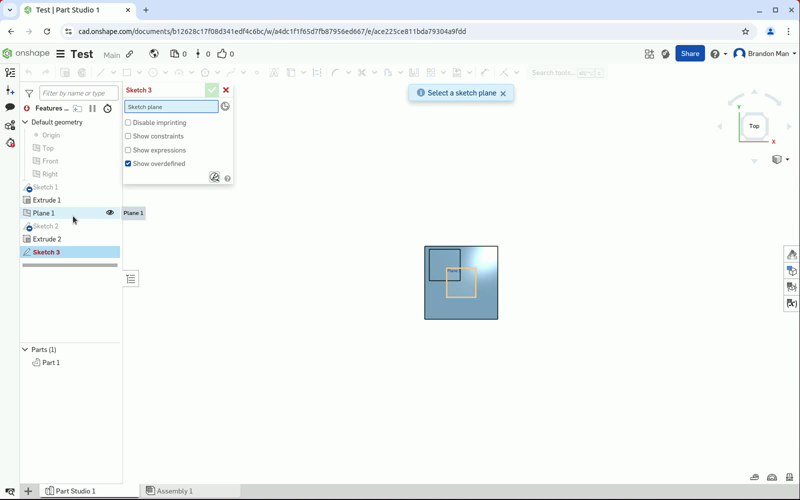
click(73, 215)
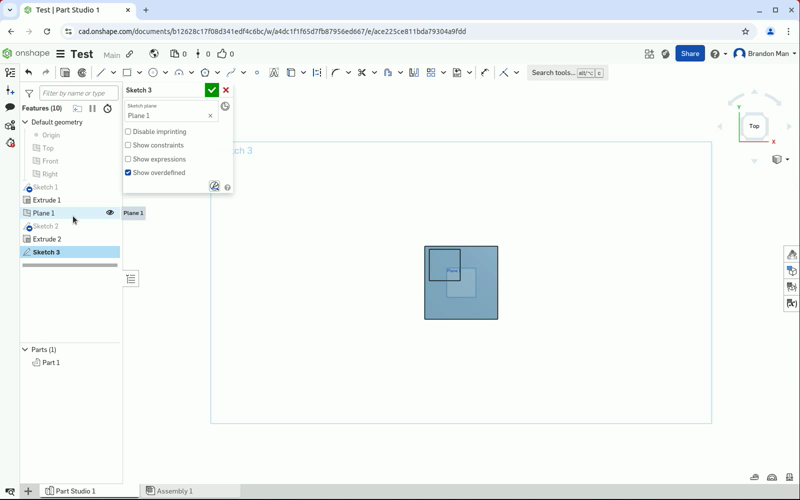
mouse_move(73, 352)
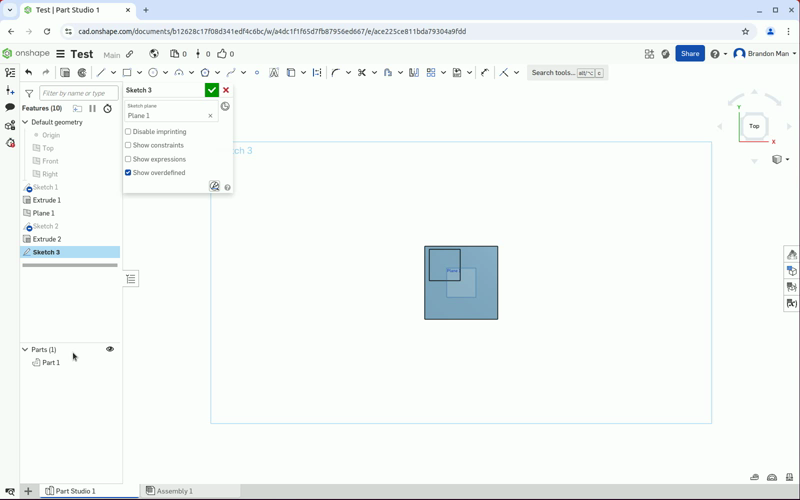
key(y)
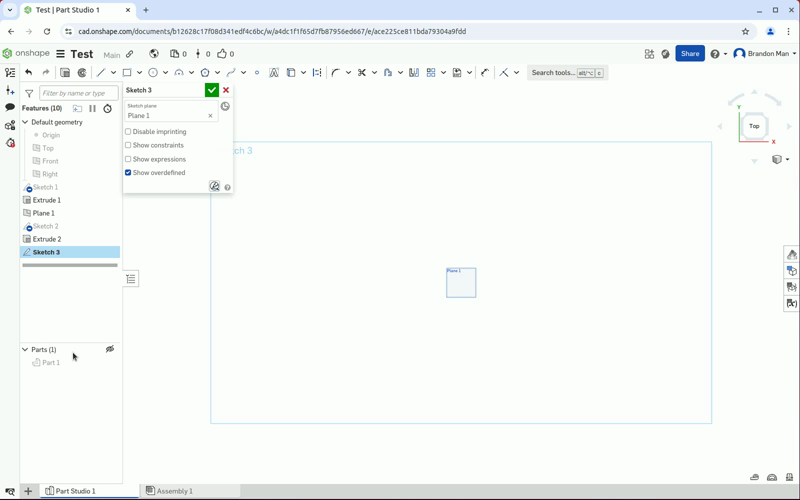
key(l)
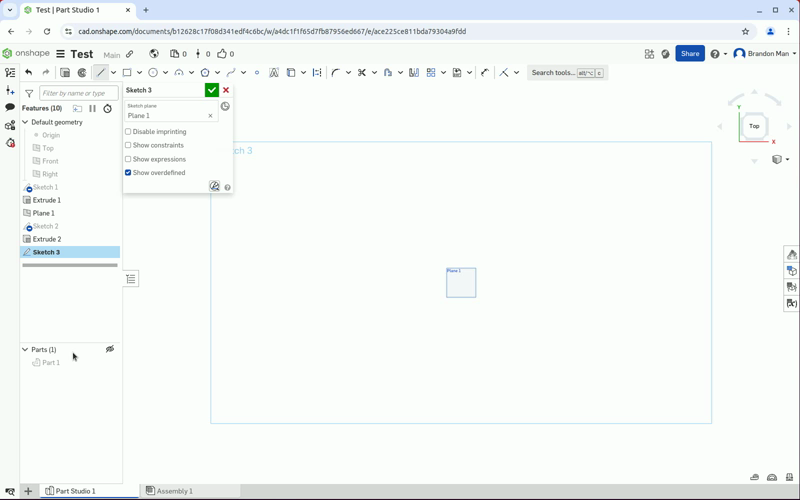
key_down(shift)
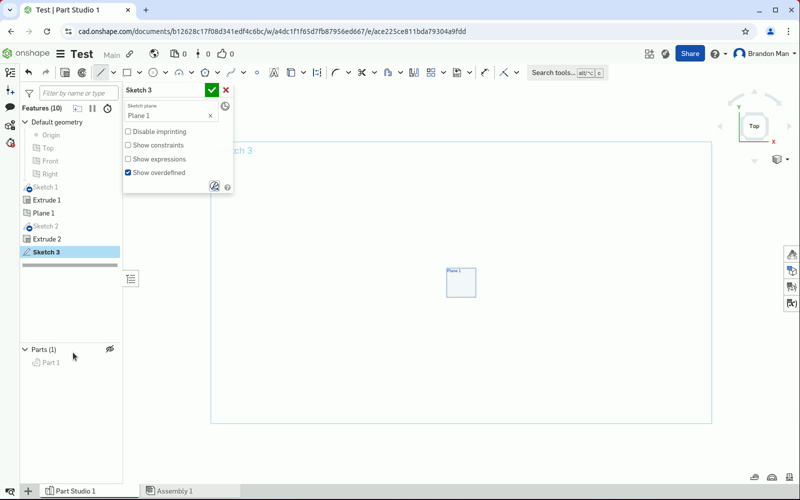
mouse_move(463, 280)
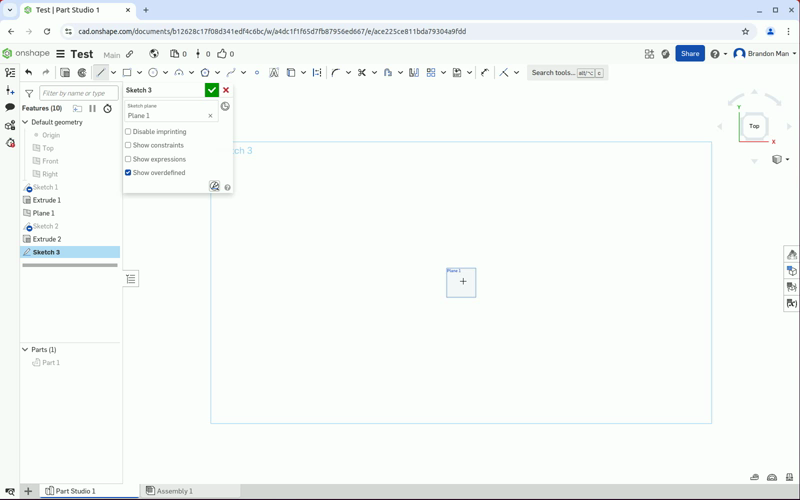
click(463, 280)
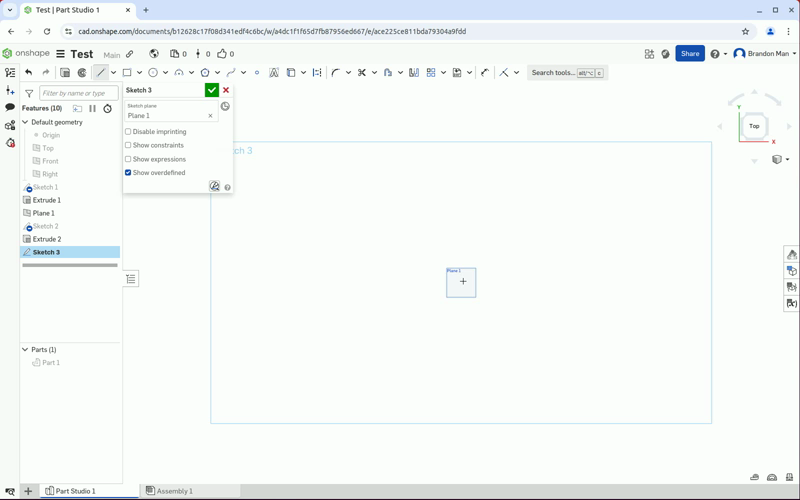
key_up(shift)
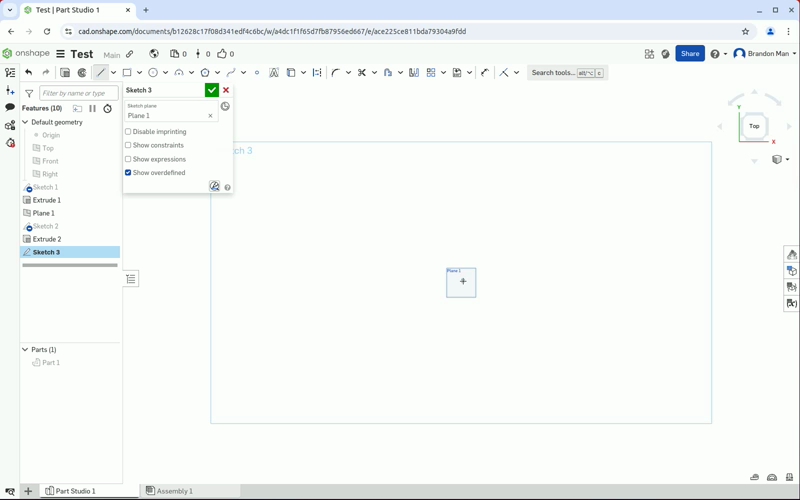
key_down(shift)
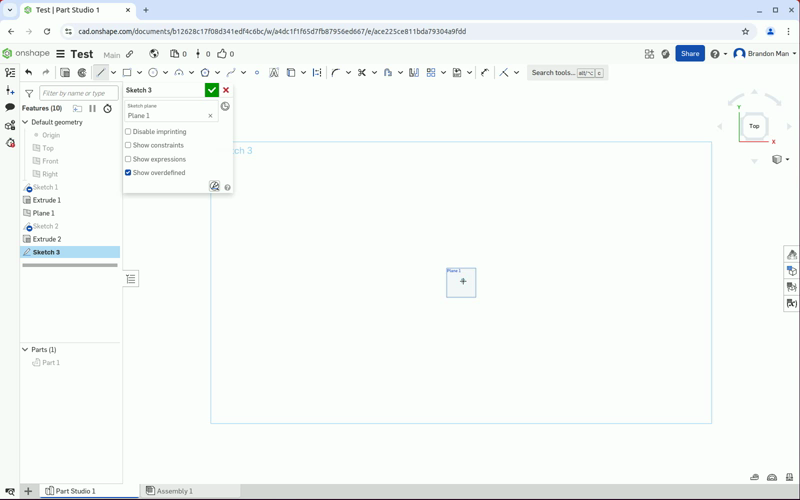
mouse_move(493, 280)
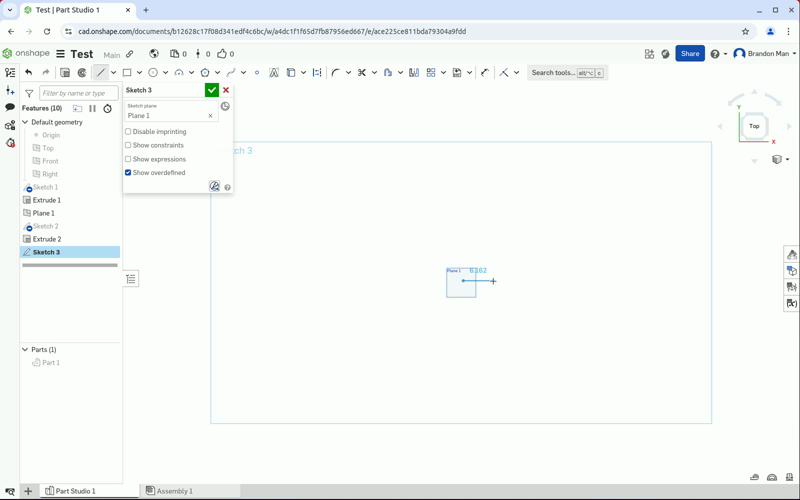
mouse_move(494, 280)
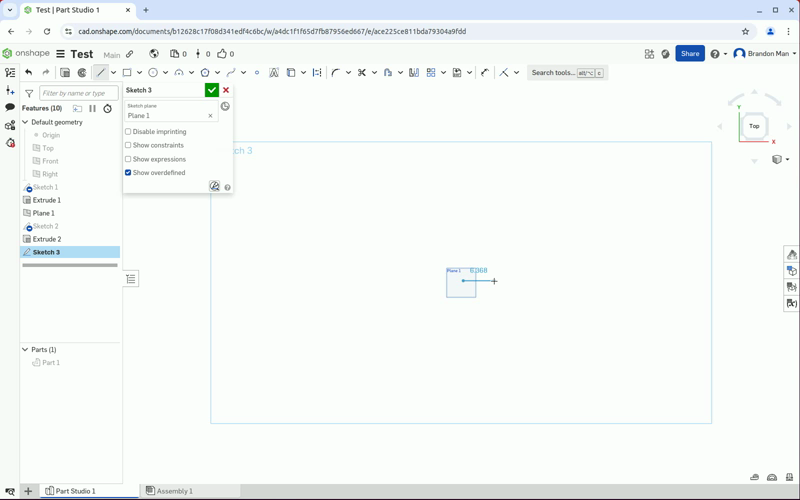
click(494, 280)
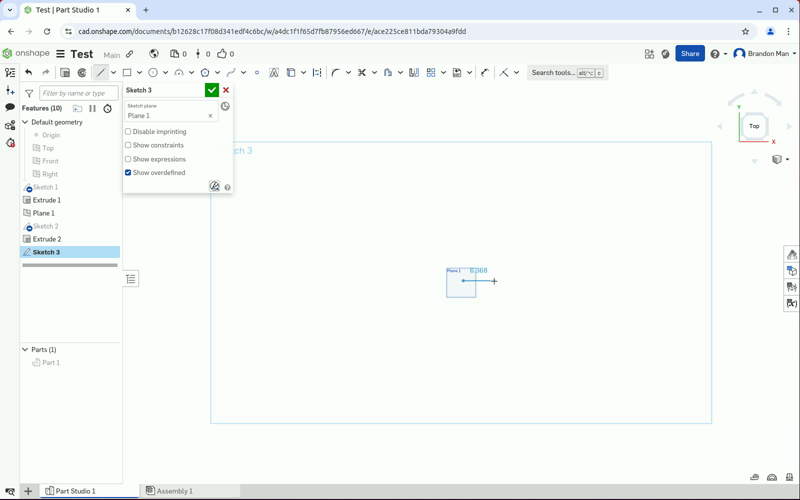
key_up(shift)
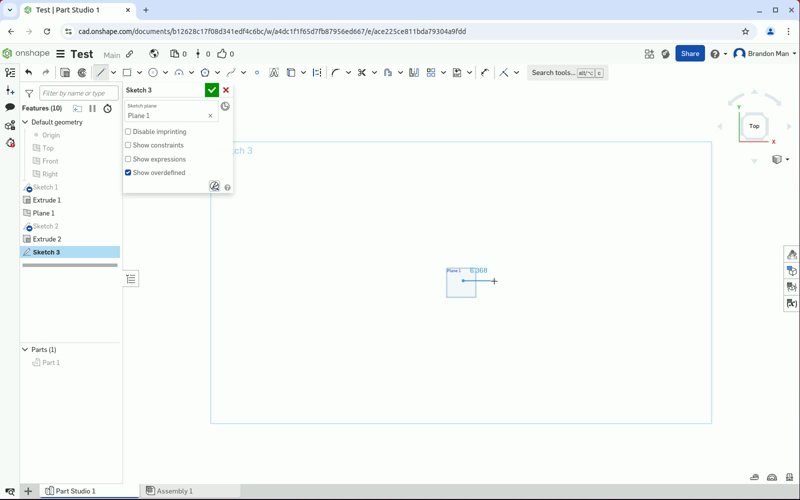
key_down(shift)
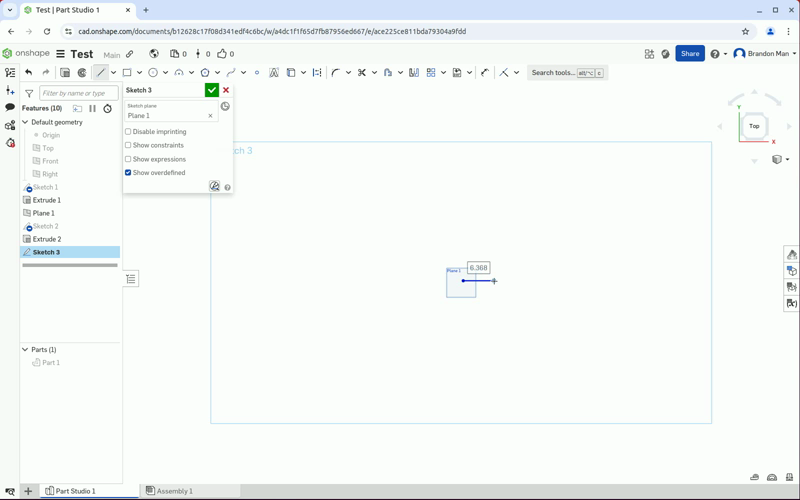
mouse_move(524, 280)
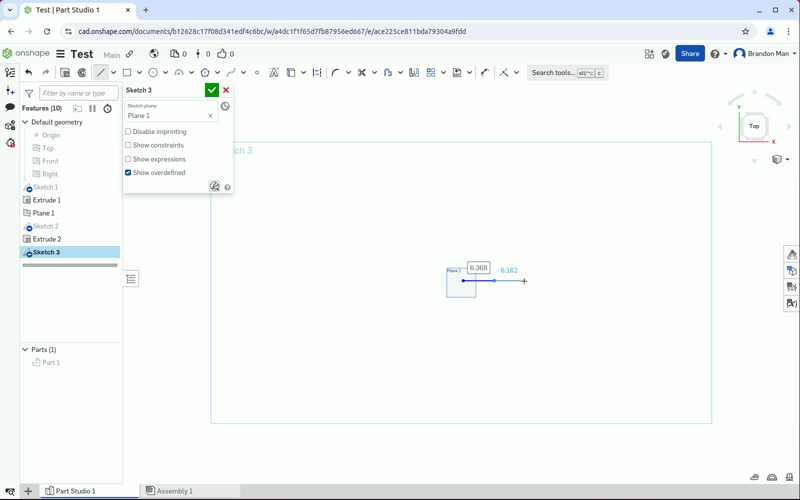
mouse_move(494, 249)
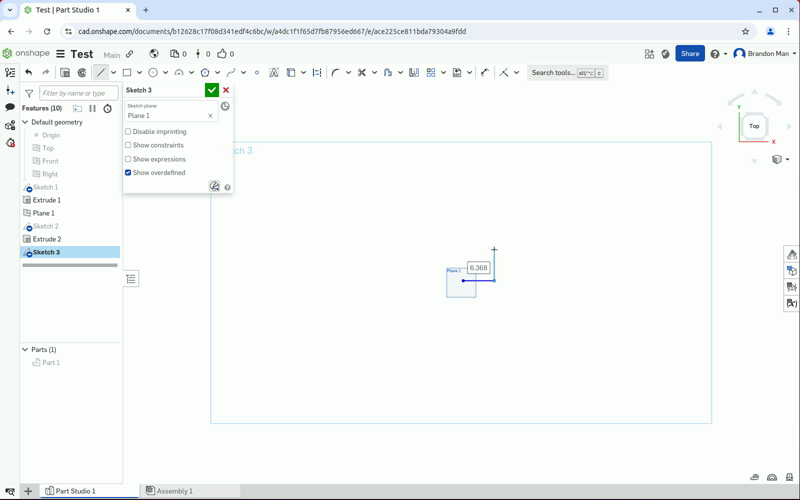
click(494, 249)
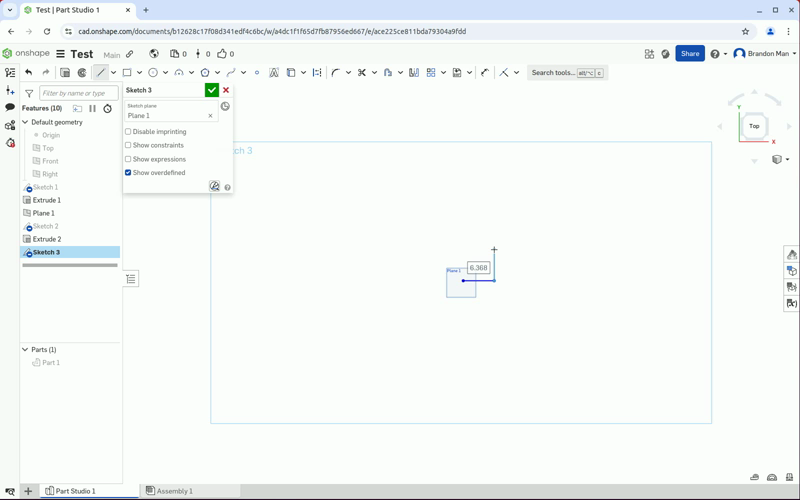
key_up(shift)
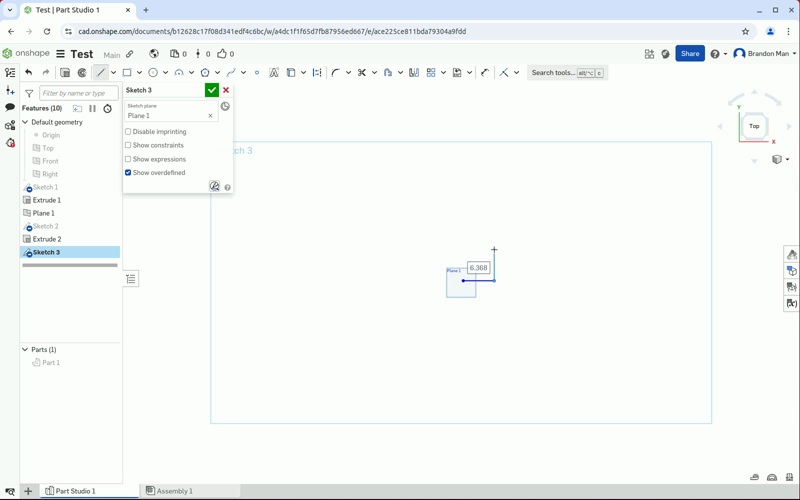
key_down(shift)
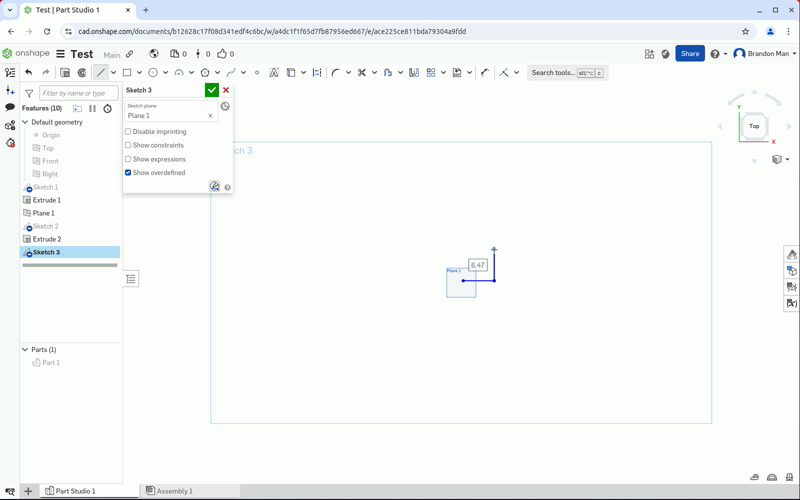
mouse_move(524, 249)
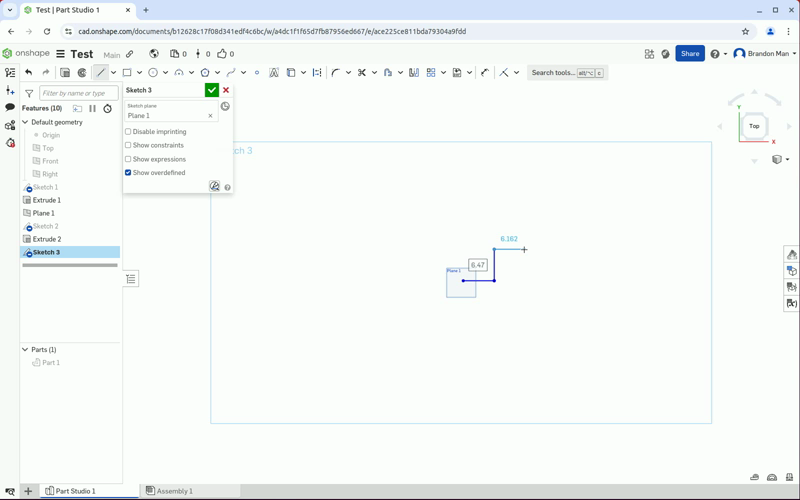
mouse_move(463, 249)
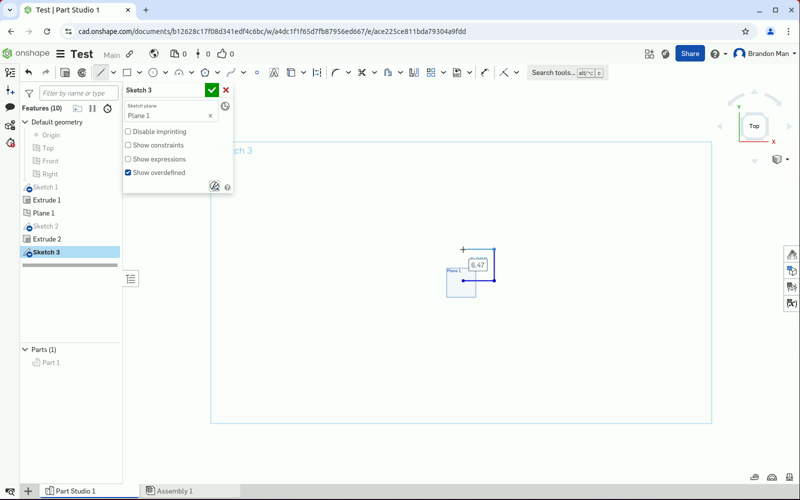
click(463, 249)
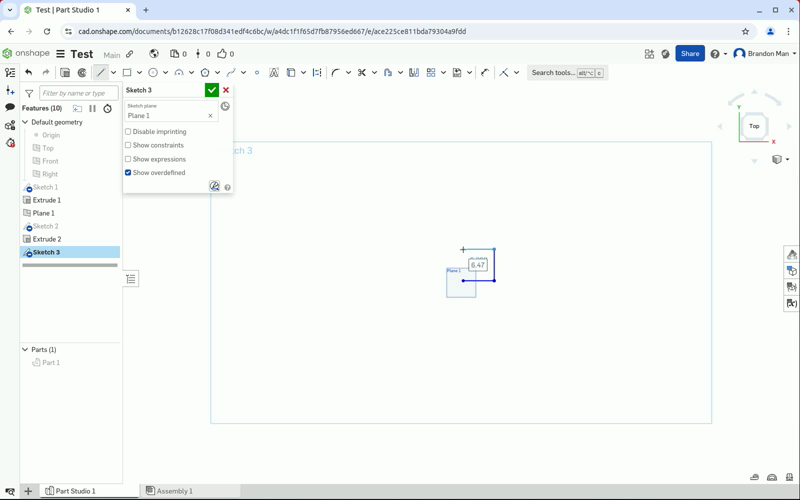
key_up(shift)
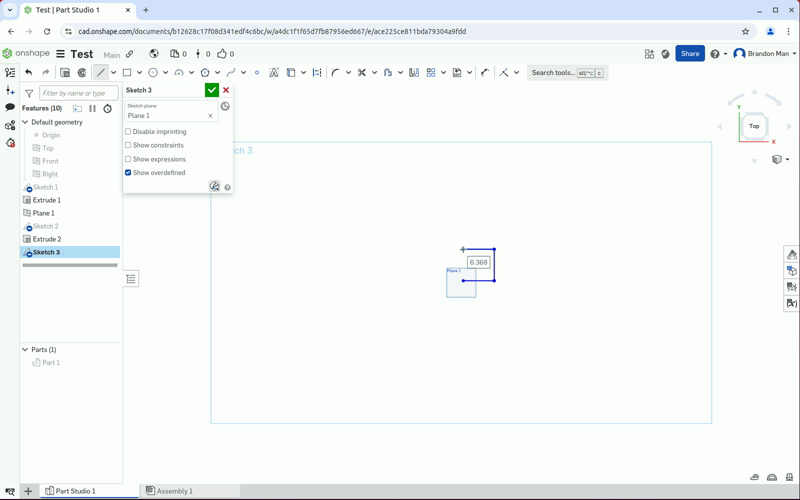
mouse_move(493, 249)
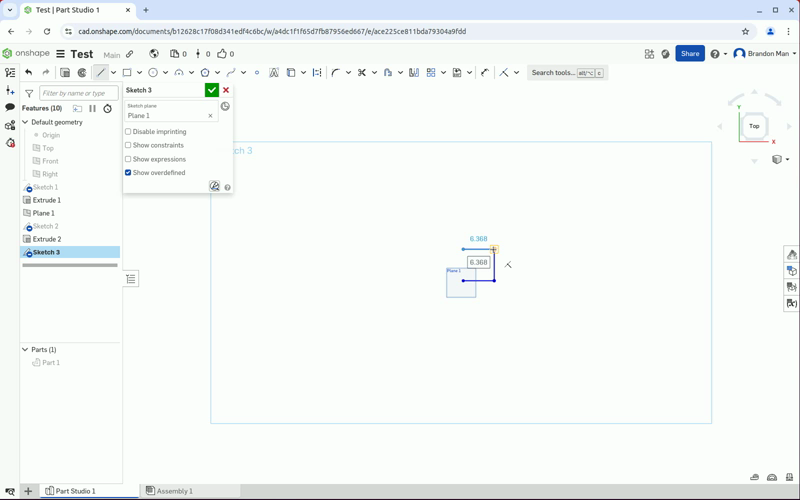
key_down(shift)
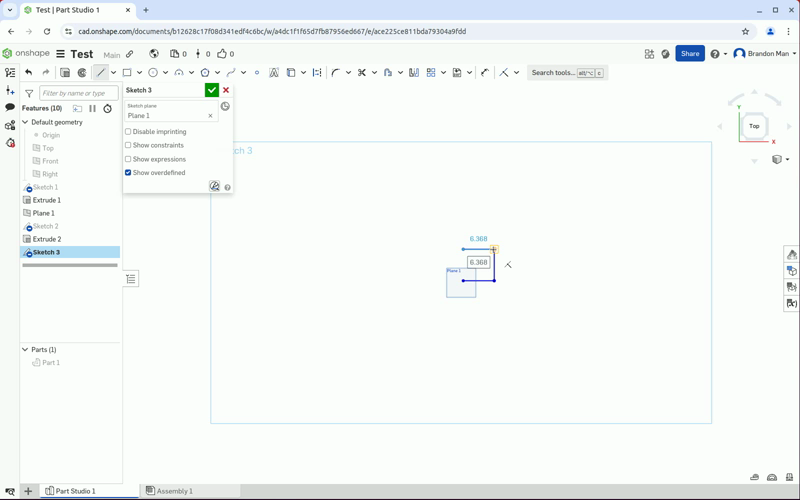
mouse_move(463, 280)
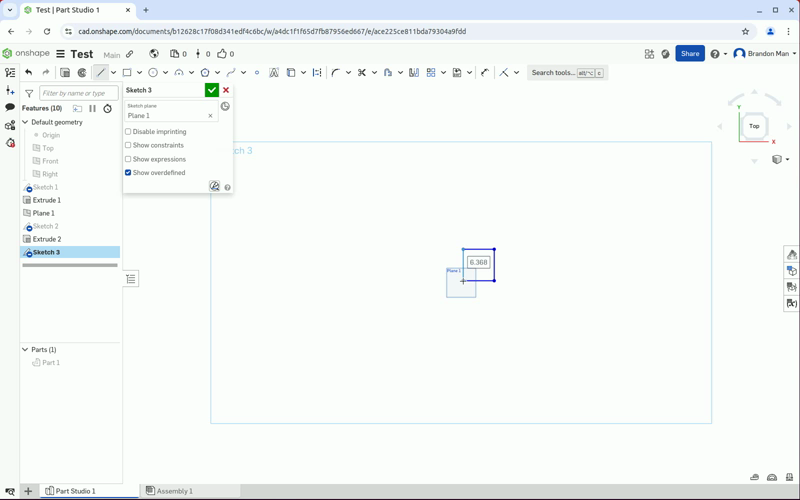
key_up(shift)
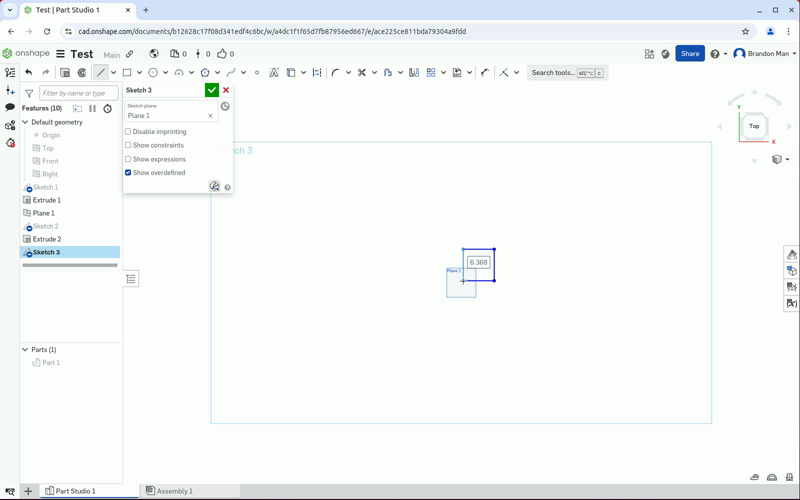
click(463, 280)
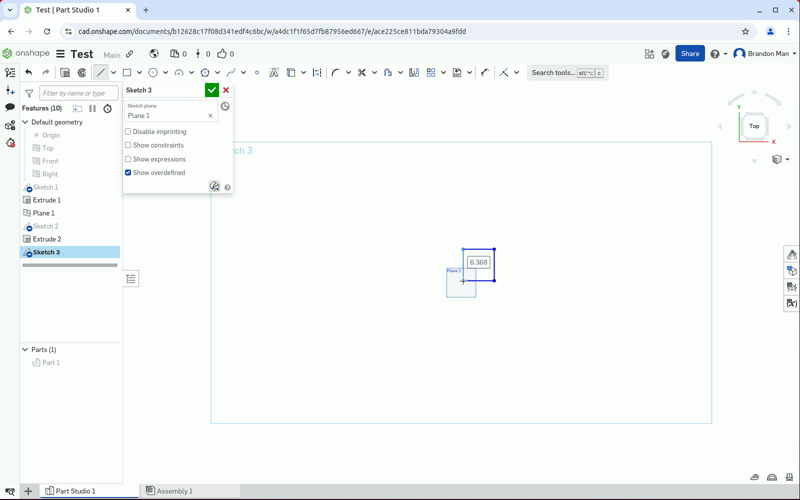
key(esc)
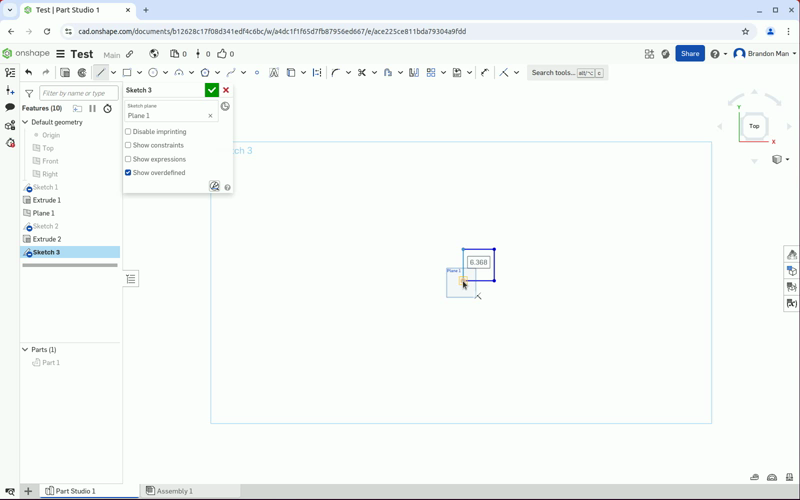
mouse_move(481, 272)
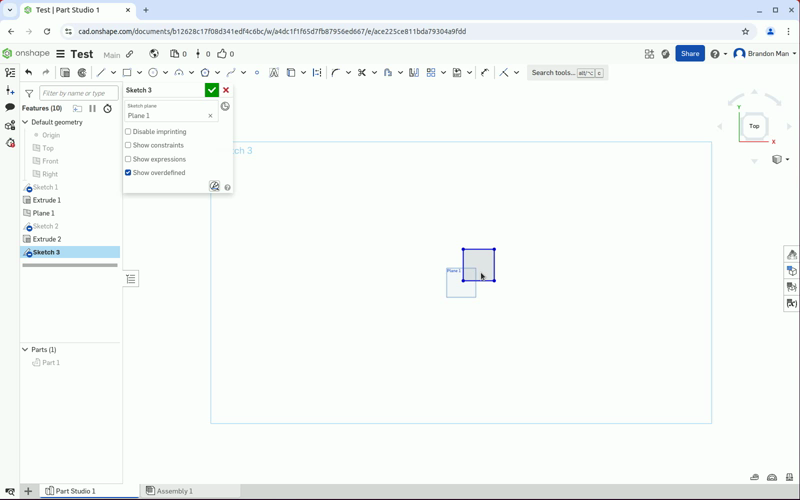
scroll(6)
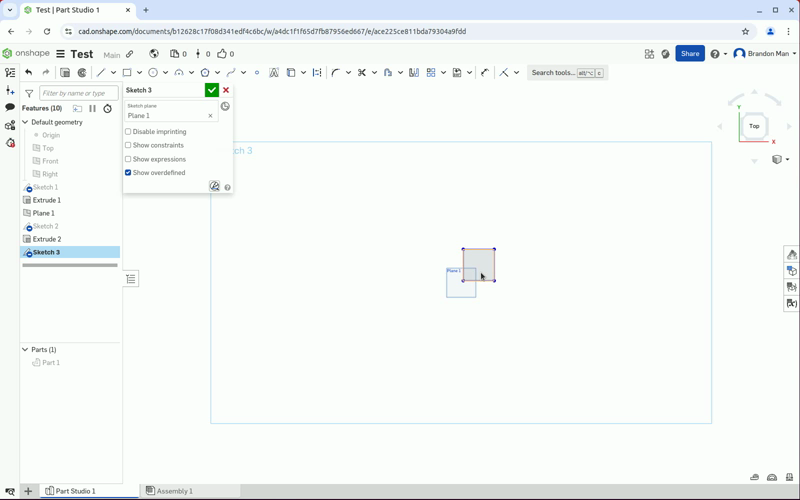
scroll(6)
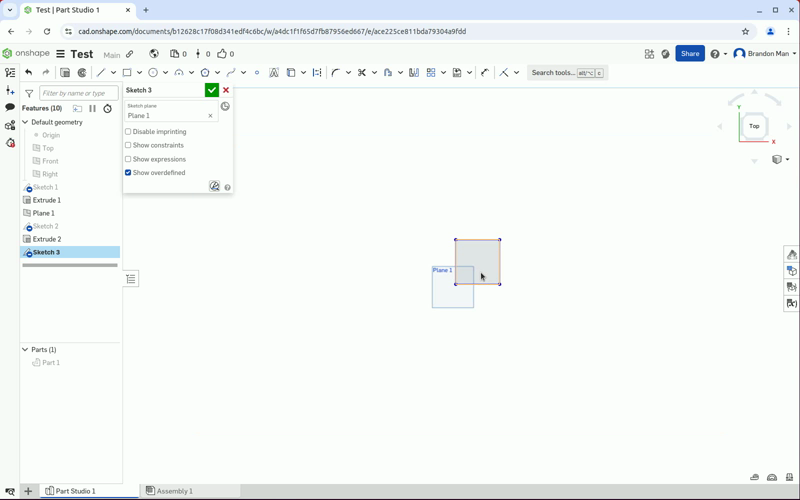
scroll(6)
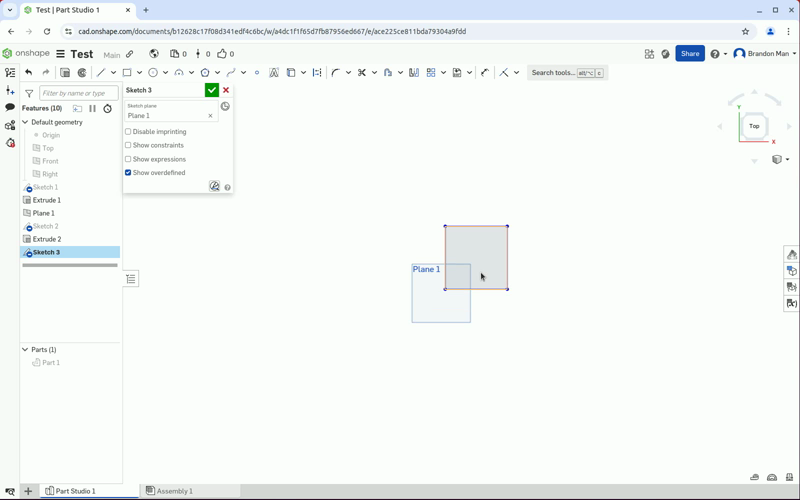
scroll(6)
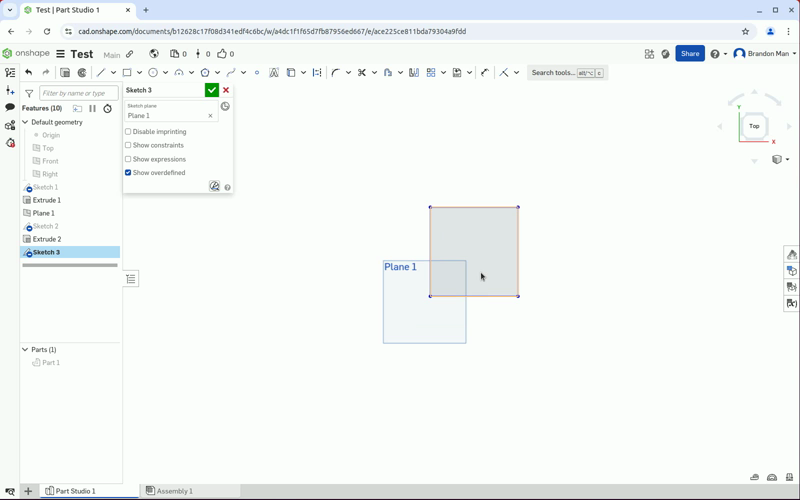
scroll(6)
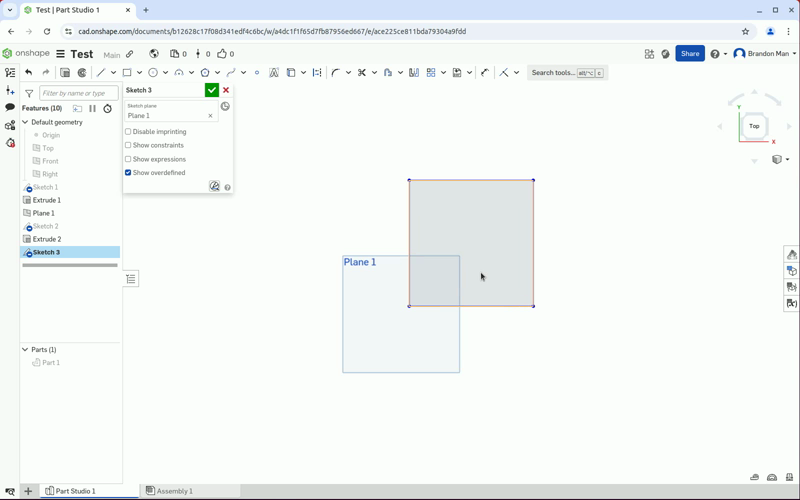
scroll(6)
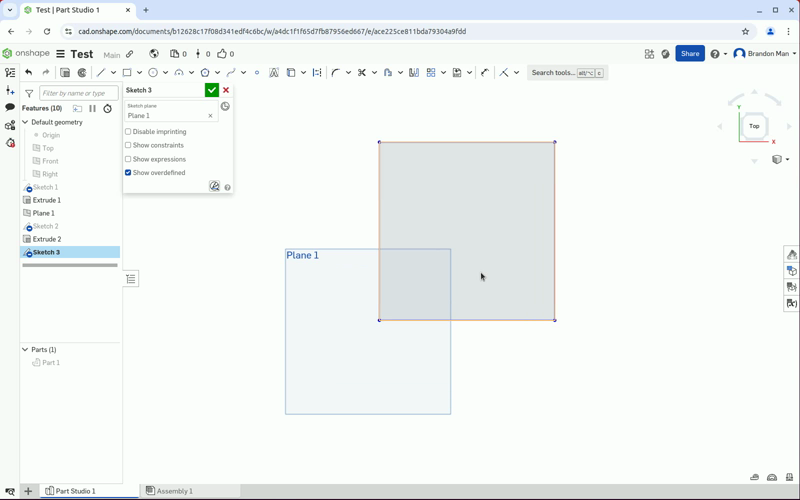
scroll(6)
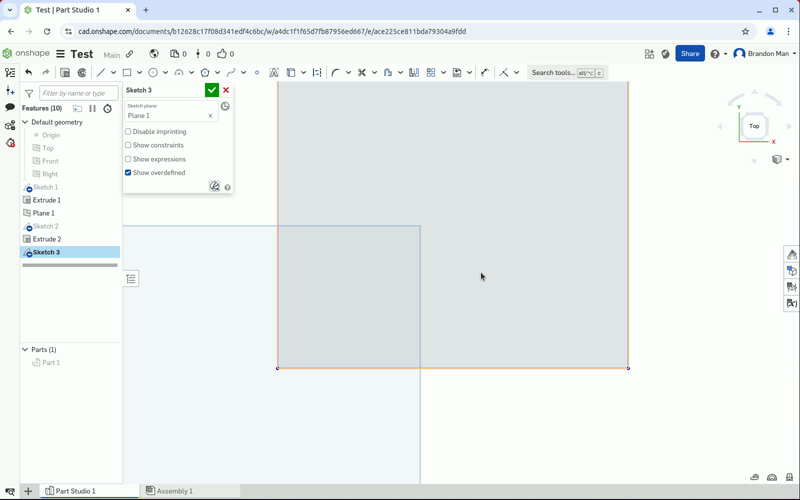
click(481, 272)
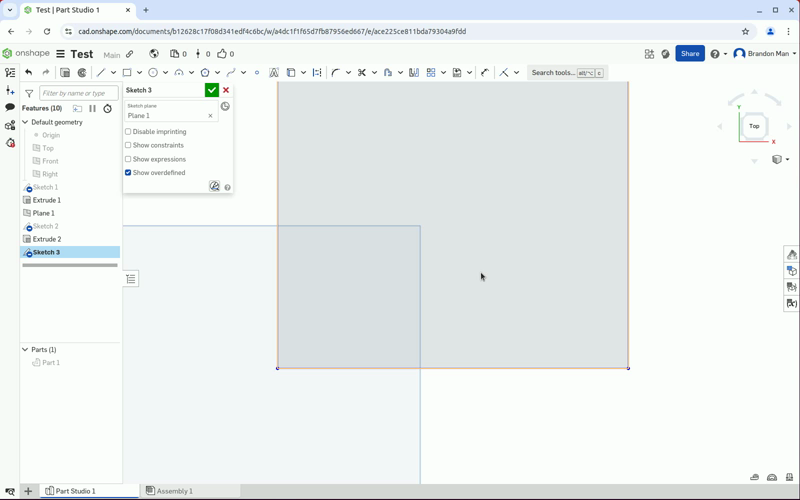
scroll(-6)
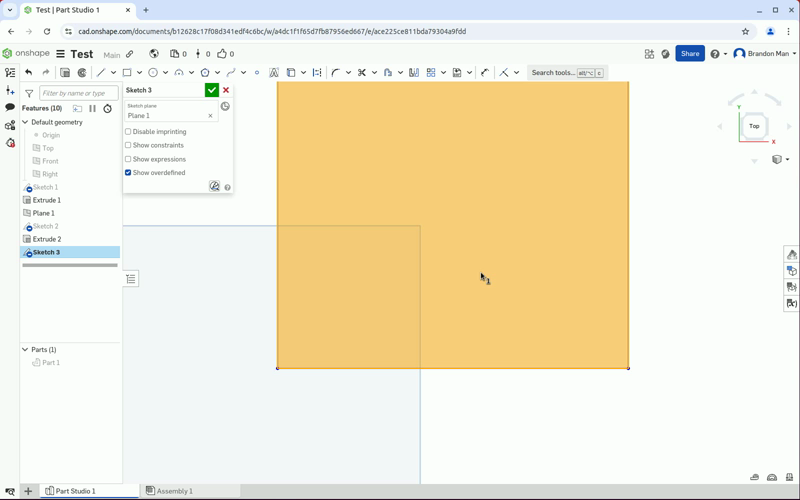
scroll(-6)
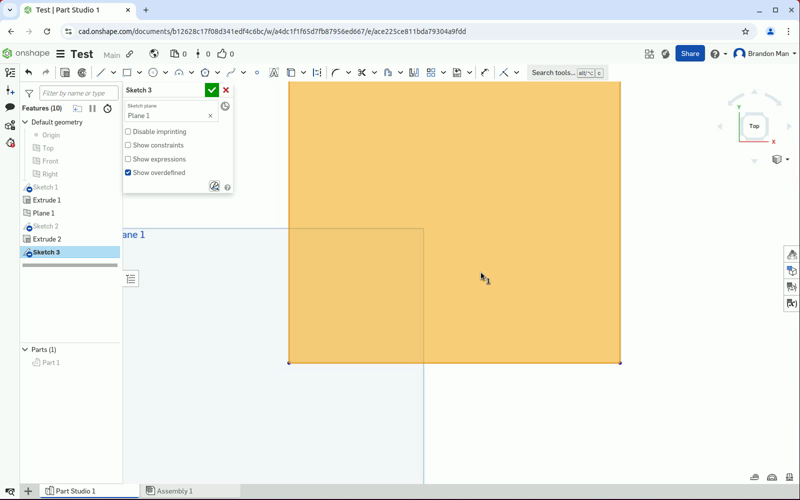
scroll(-6)
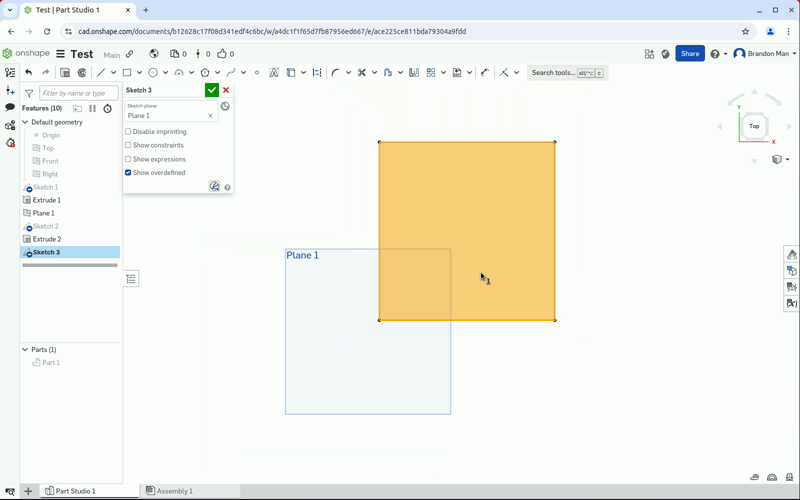
scroll(-6)
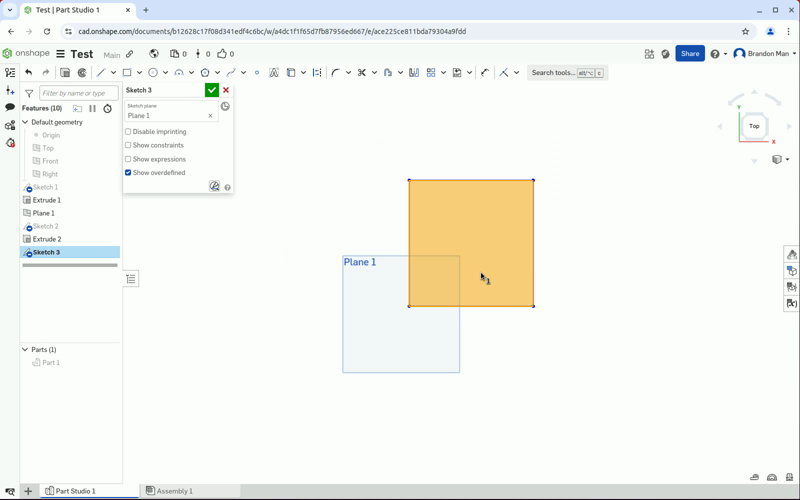
scroll(-6)
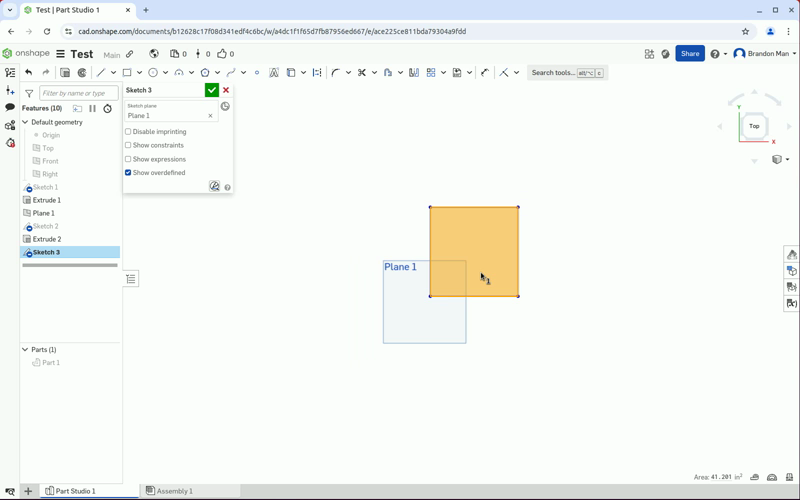
scroll(-6)
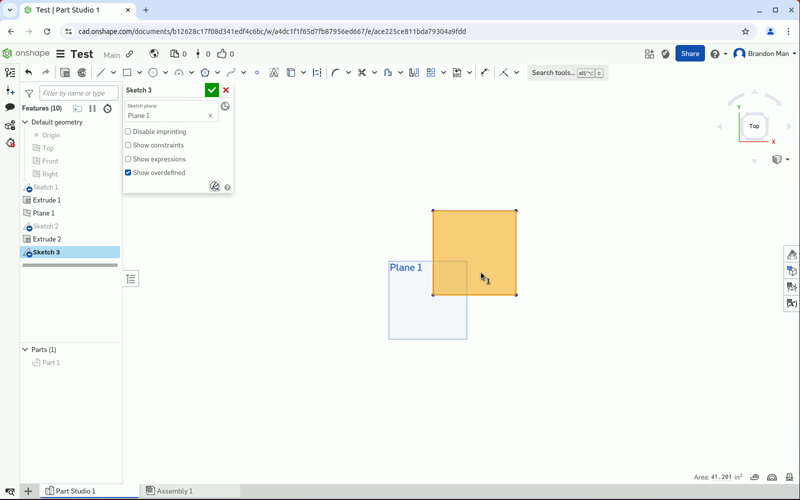
scroll(-6)
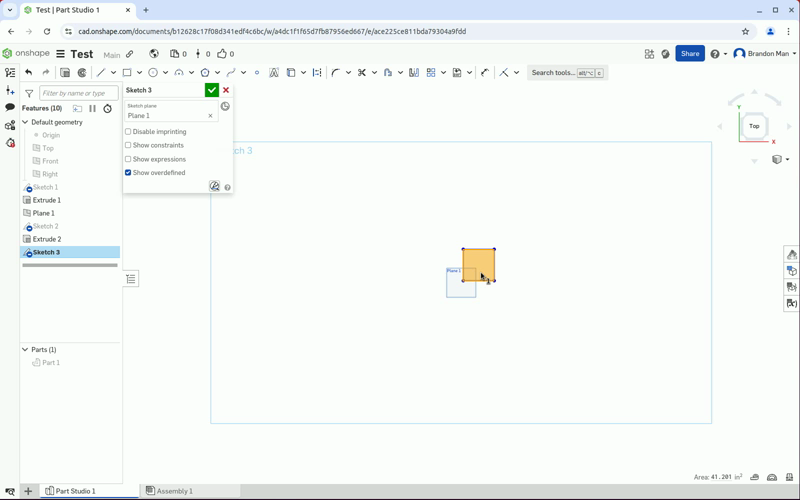
mouse_move(73, 352)
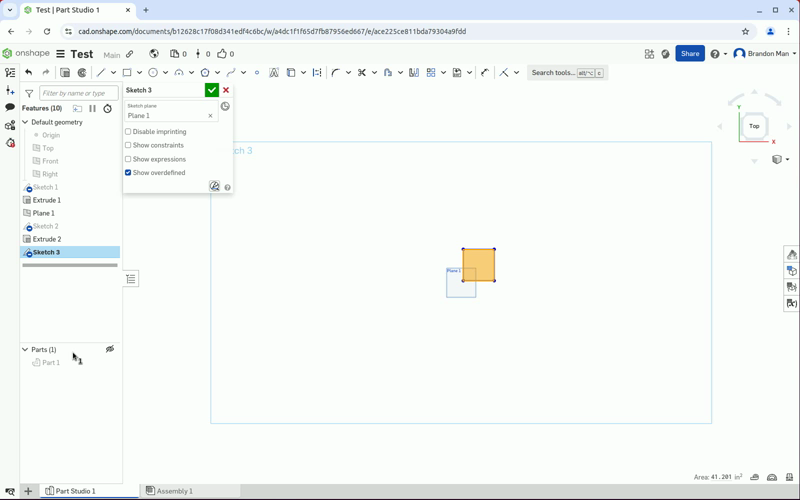
key(shift+y)
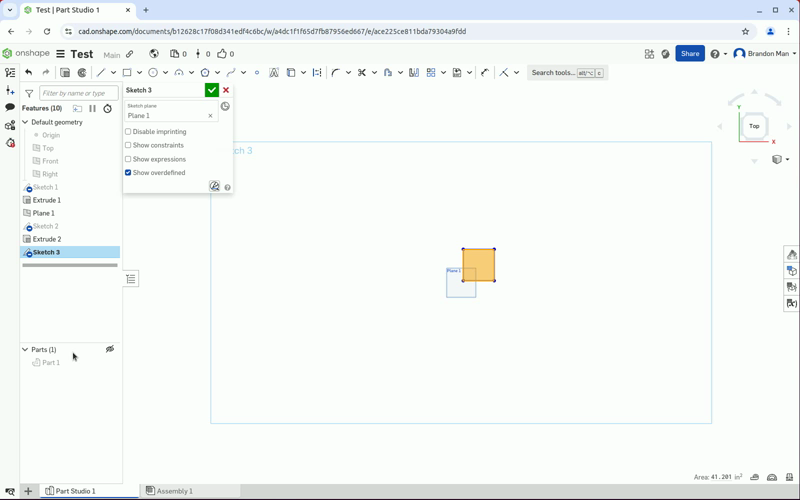
key(shift+e)
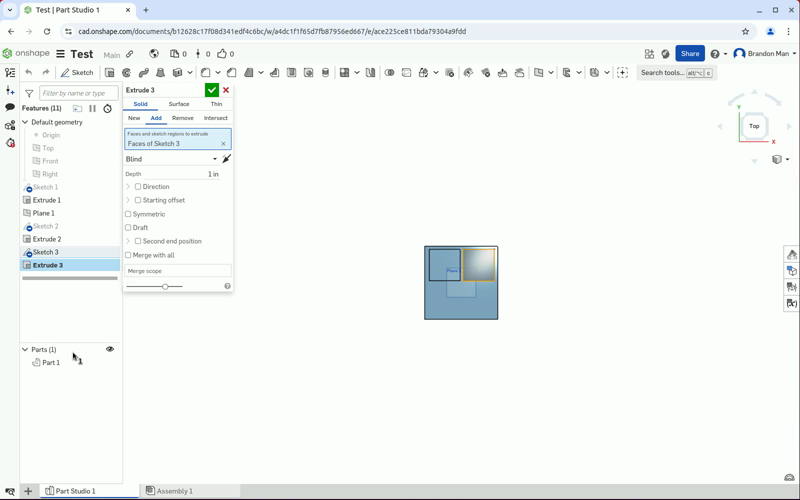
mouse_move(143, 106)
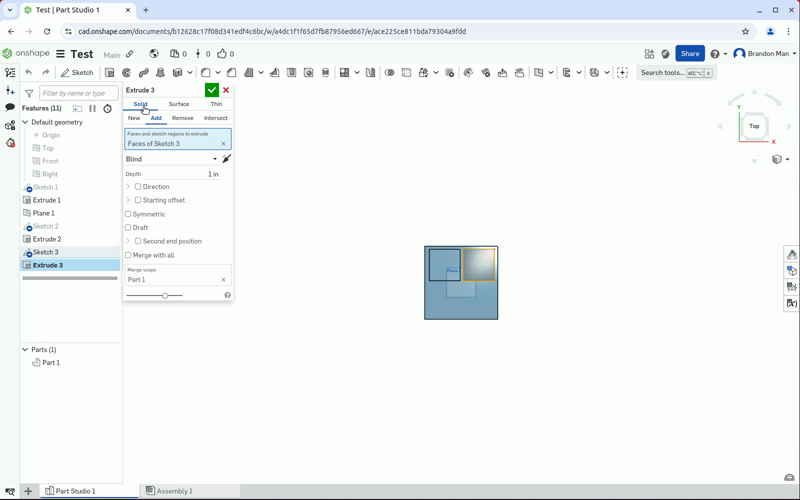
click(143, 106)
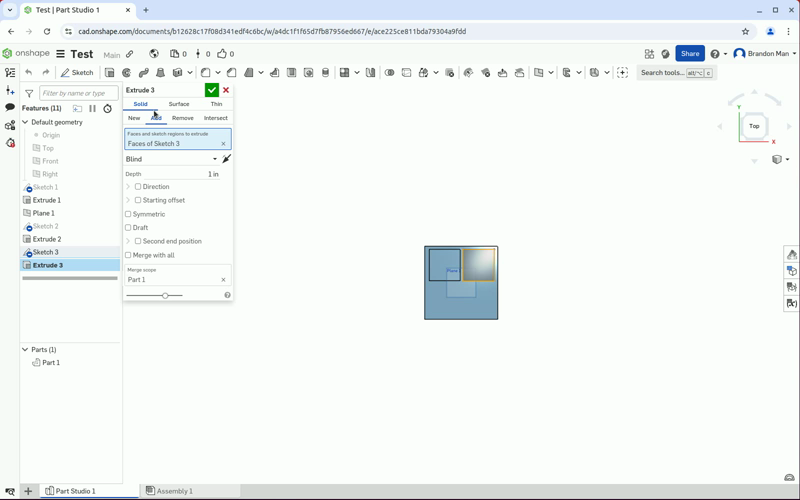
mouse_move(186, 120)
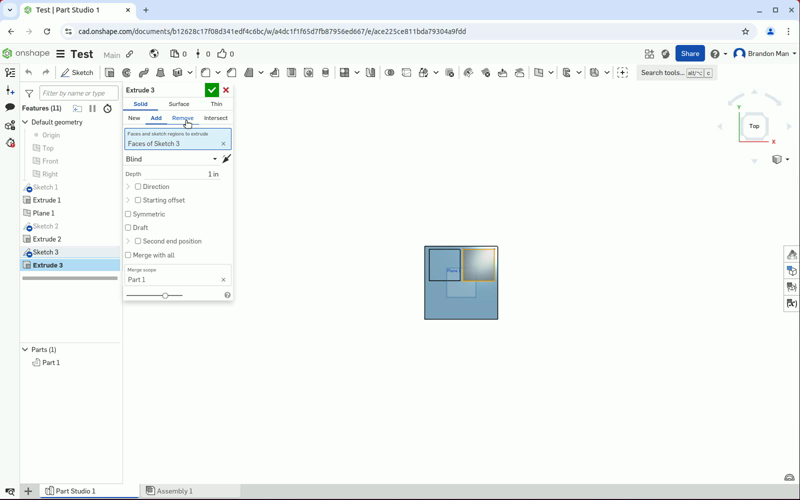
click(186, 120)
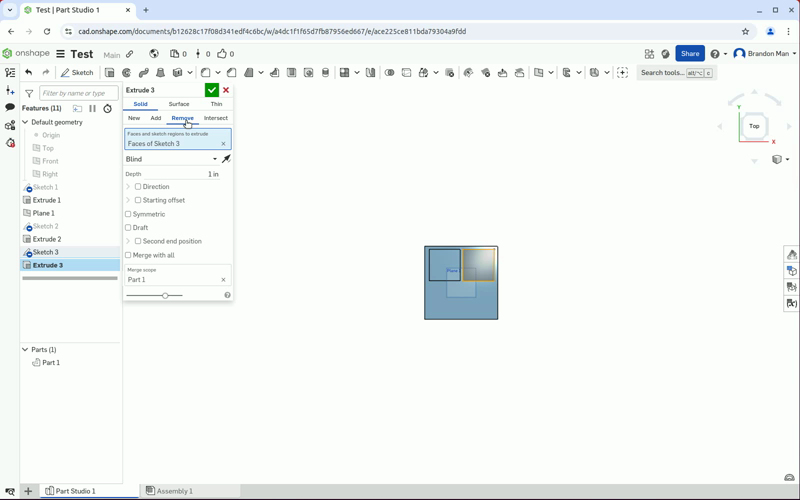
key(tab, 4)
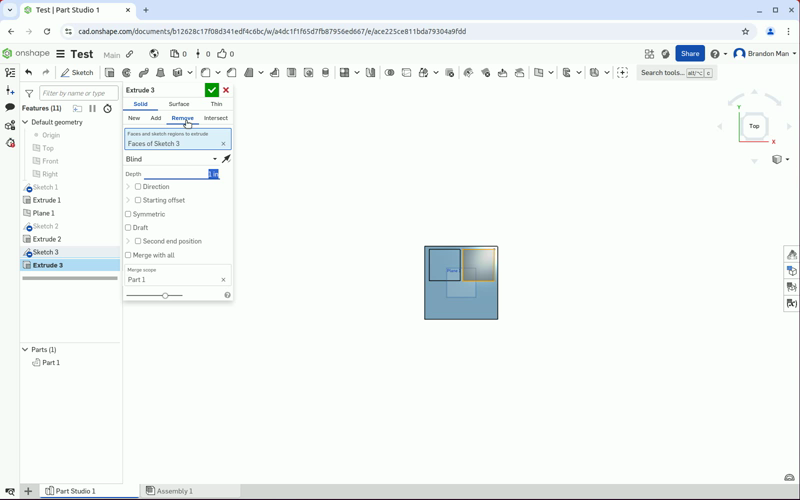
text(22.386)
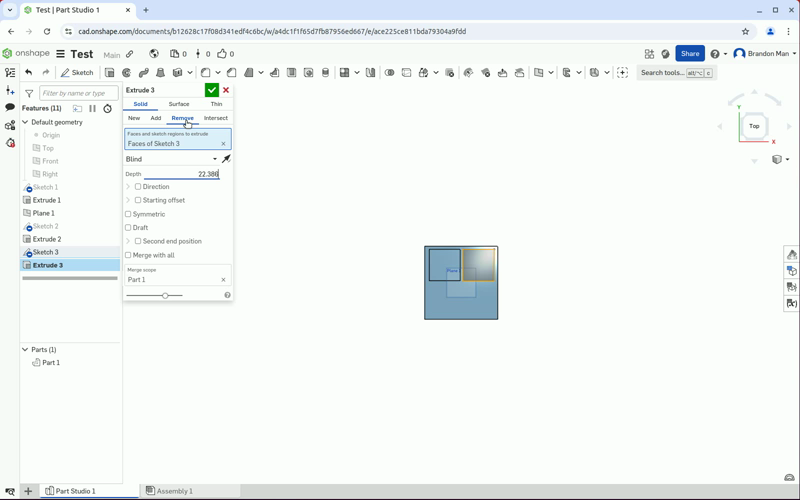
key(tab, 6)
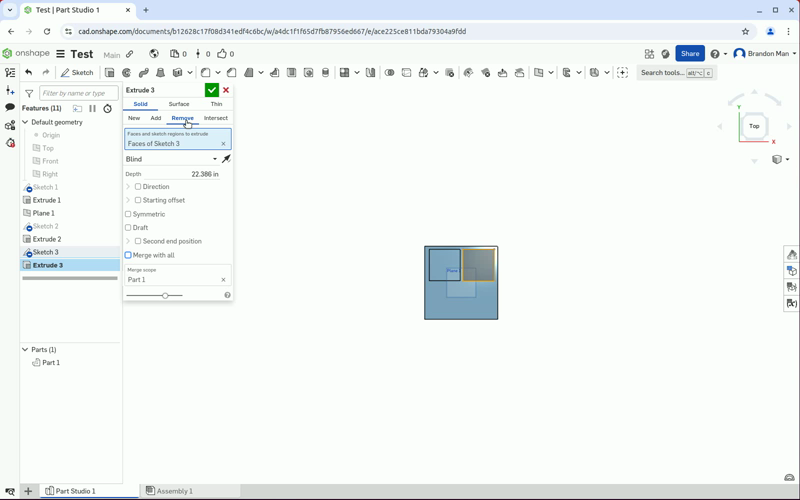
key(space)
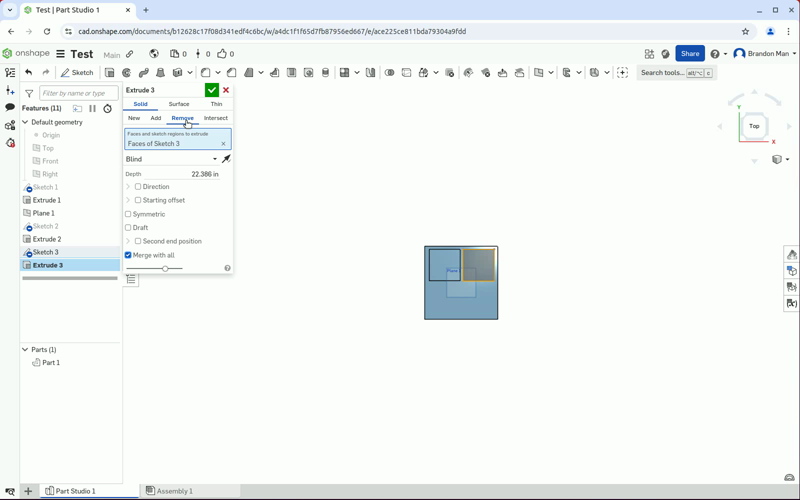
key(enter)
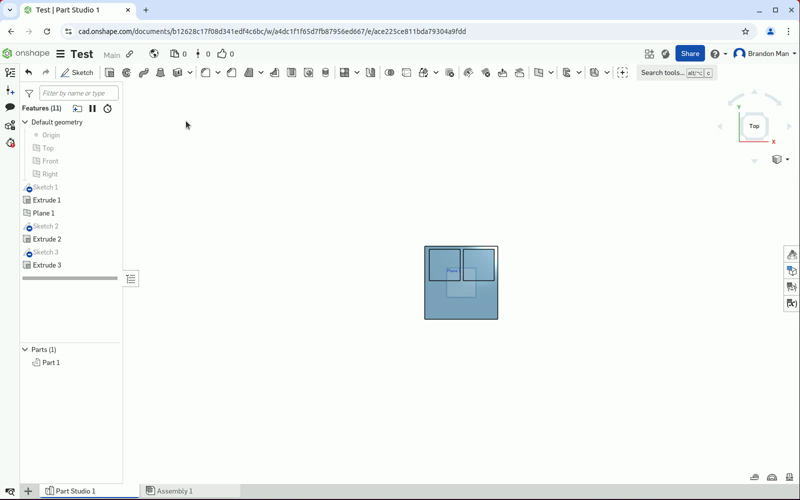
key(shift+h)
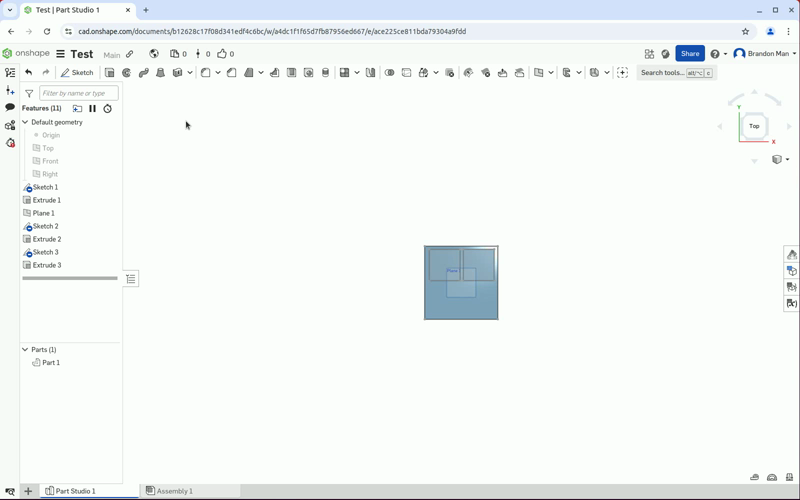
key(shift+h)
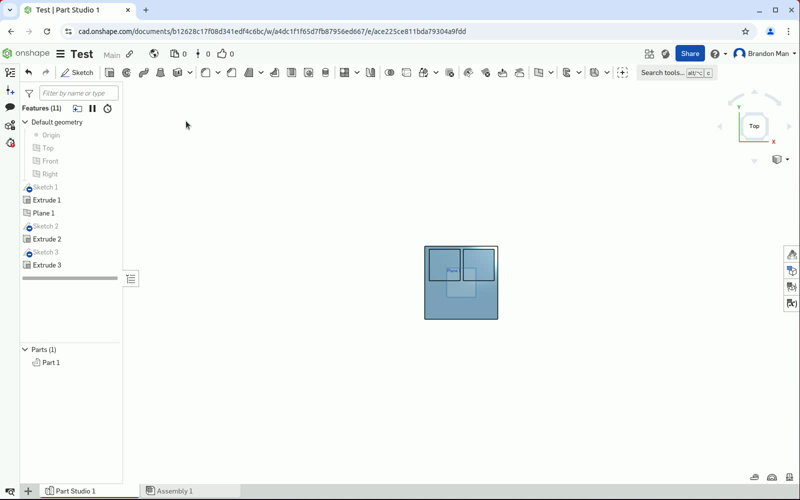
mouse_move(73, 189)
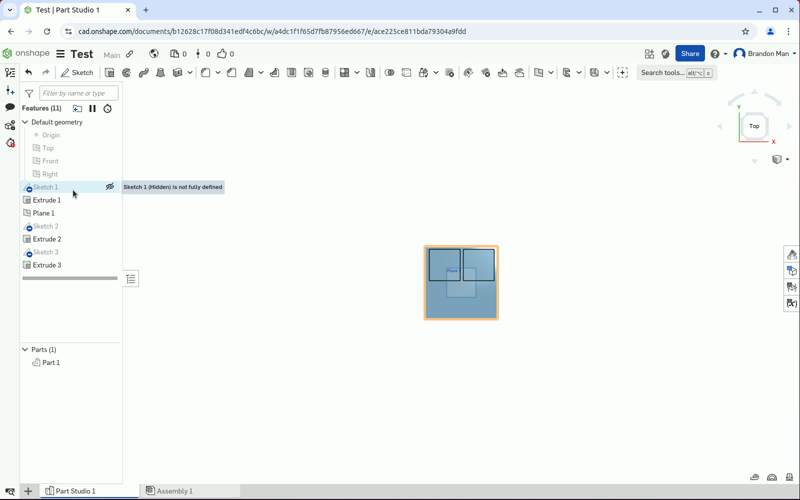
click(73, 189)
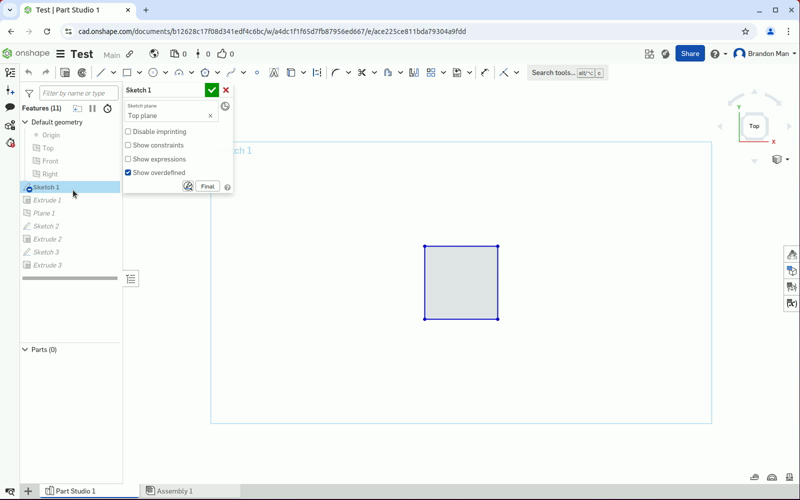
mouse_move(229, 92)
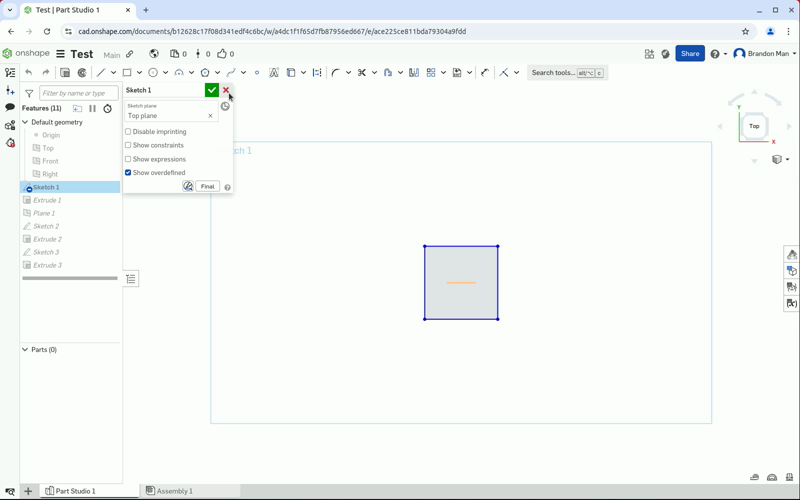
click(229, 92)
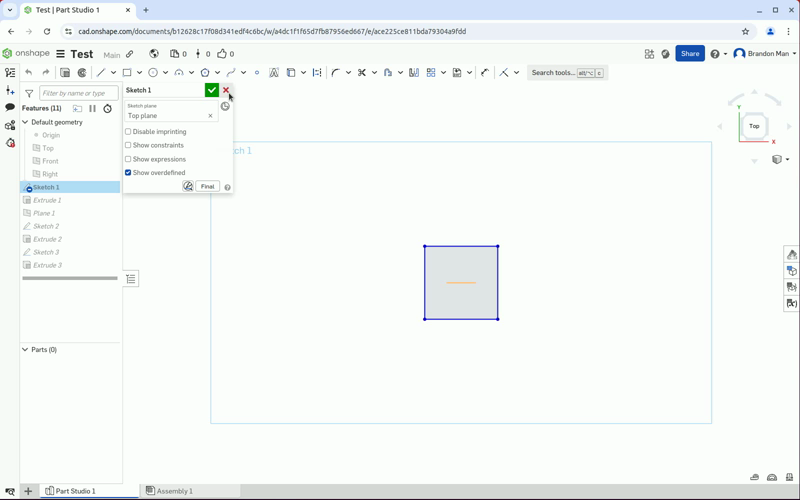
key(shift+s)
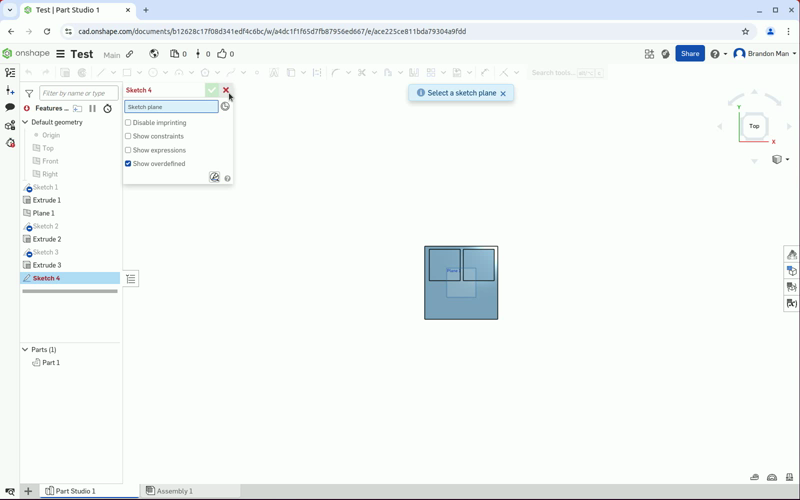
mouse_move(73, 215)
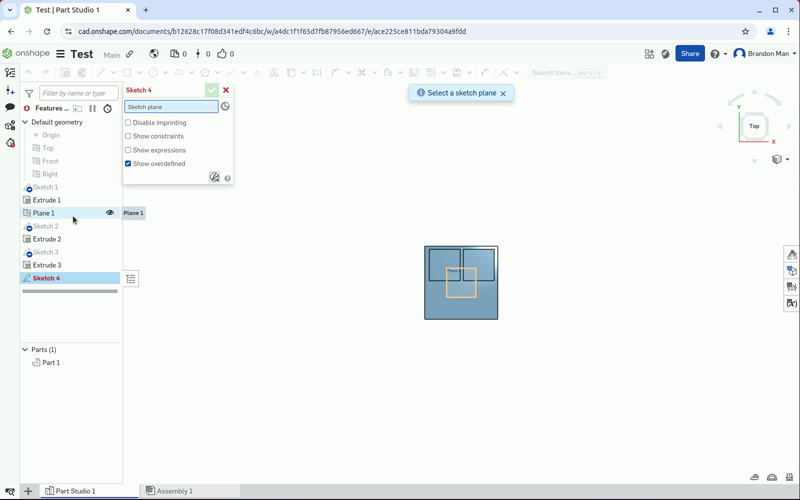
click(73, 215)
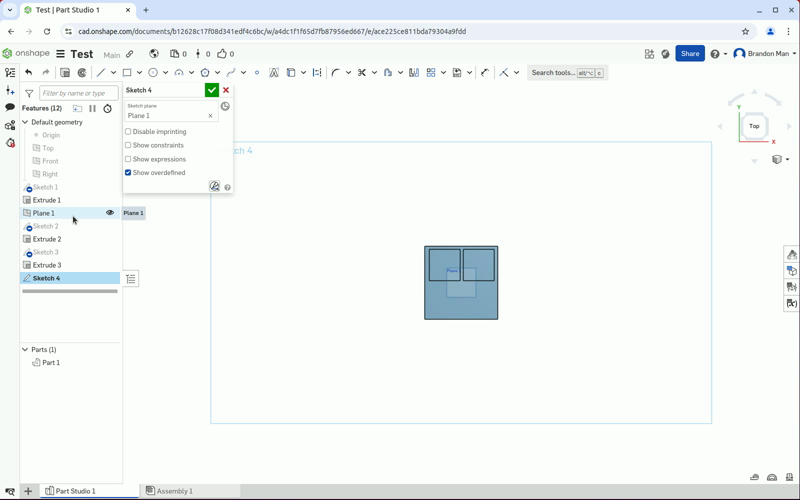
mouse_move(73, 352)
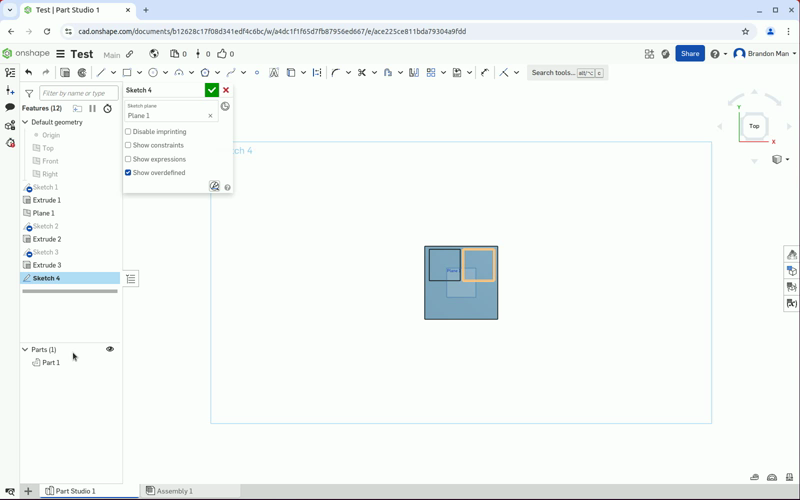
key(y)
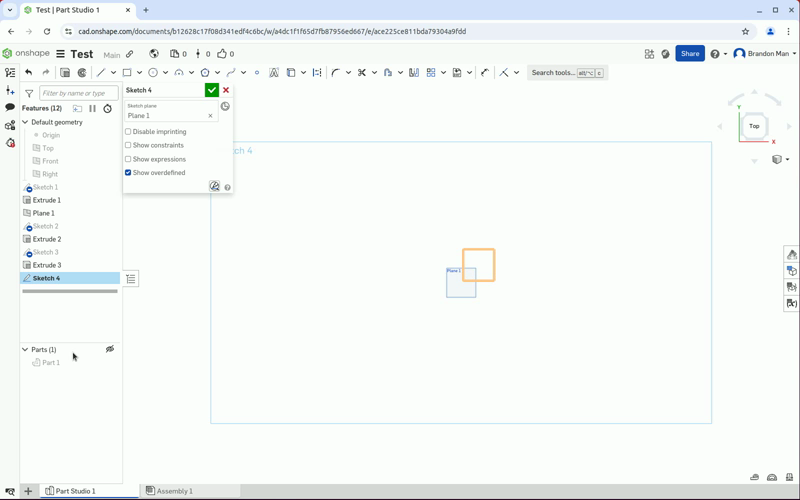
key(l)
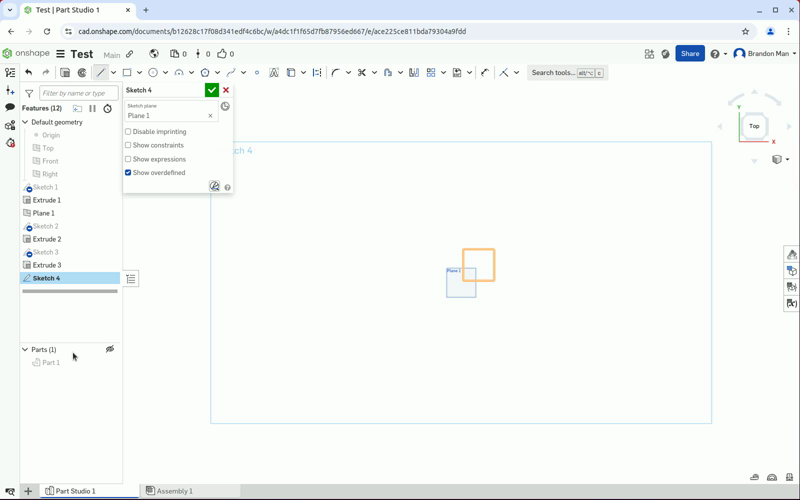
key_down(shift)
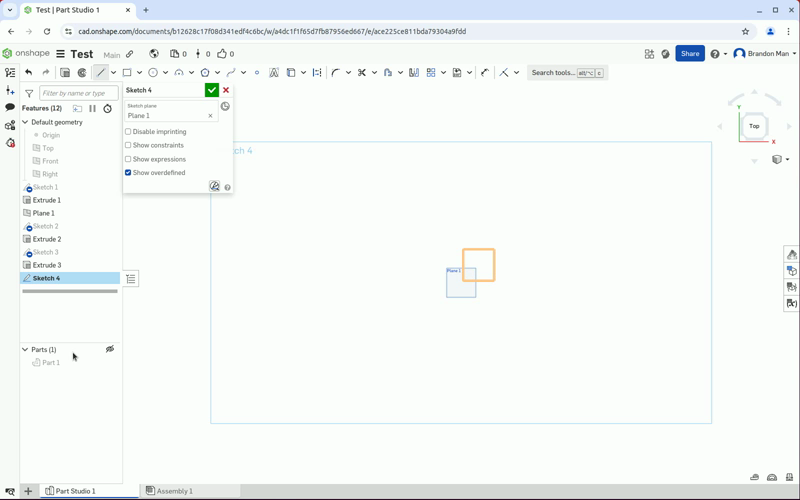
mouse_move(463, 314)
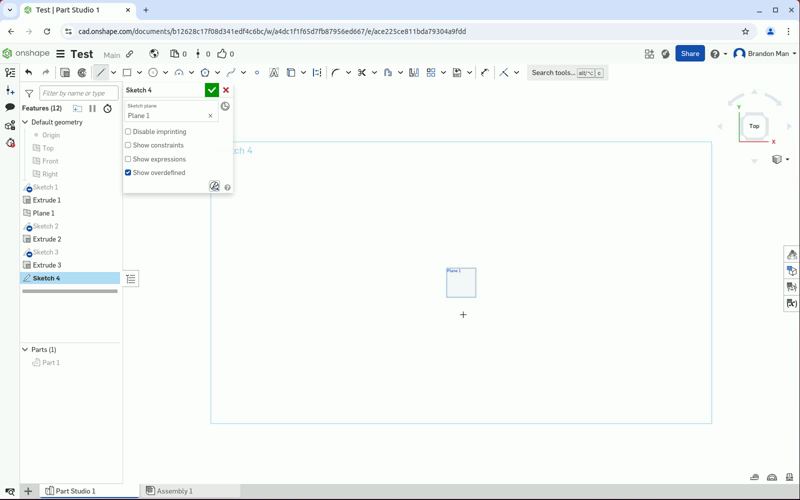
click(463, 314)
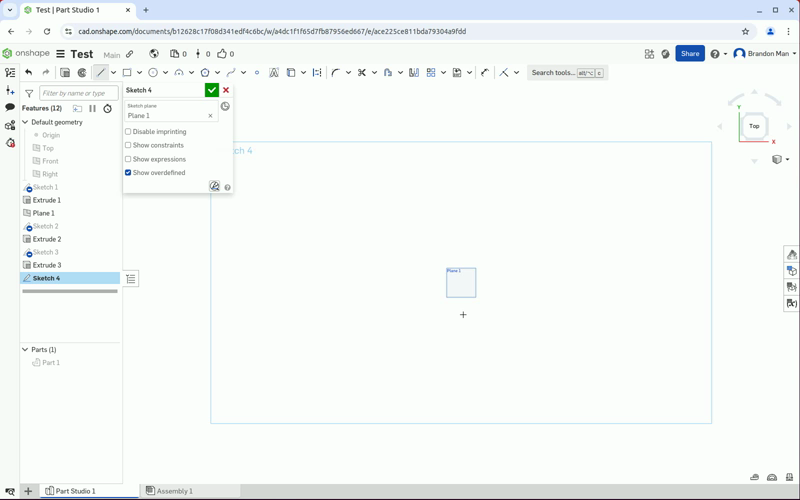
key_up(shift)
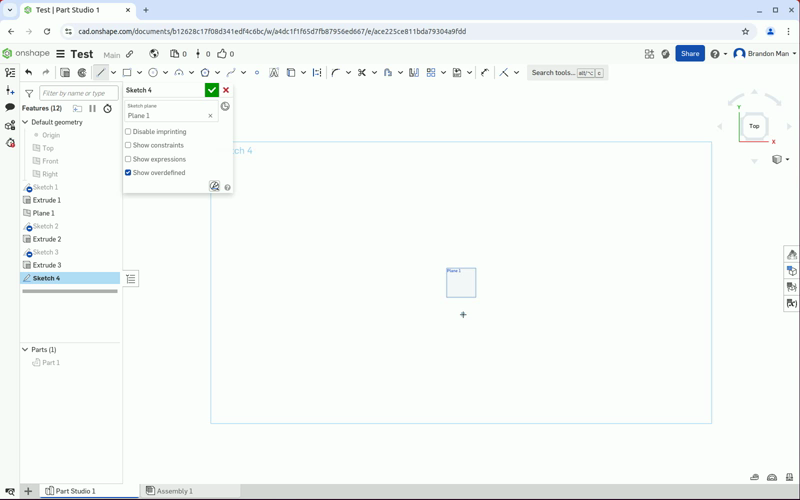
key_down(shift)
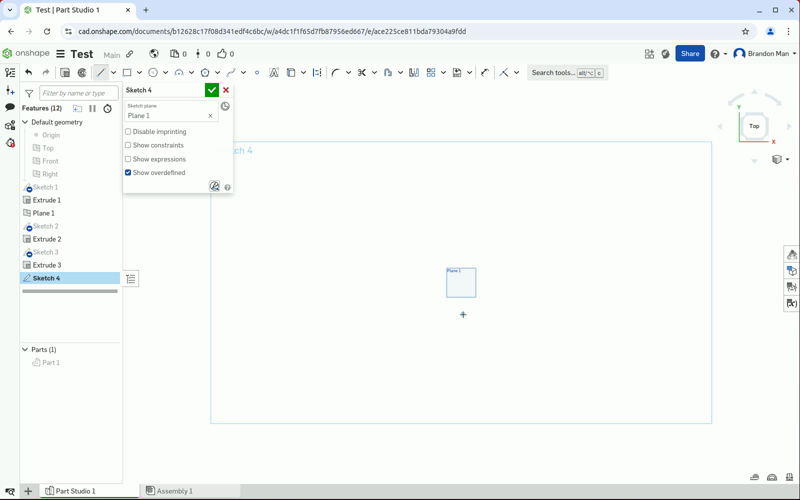
mouse_move(493, 314)
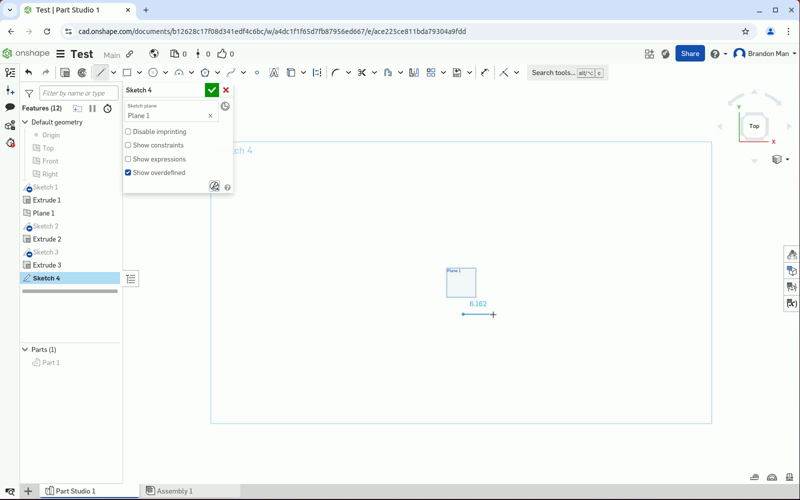
mouse_move(494, 314)
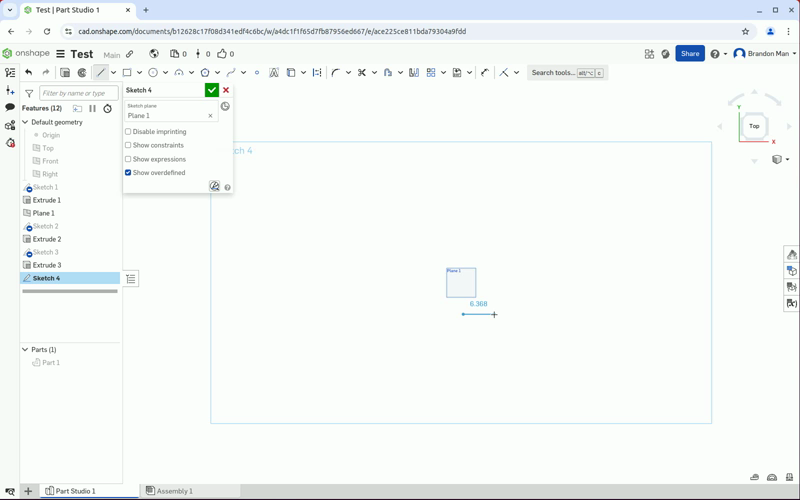
click(494, 314)
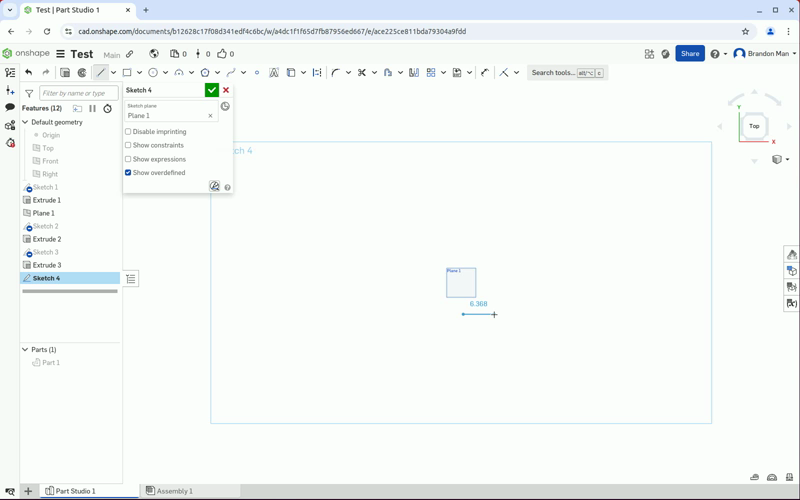
key_up(shift)
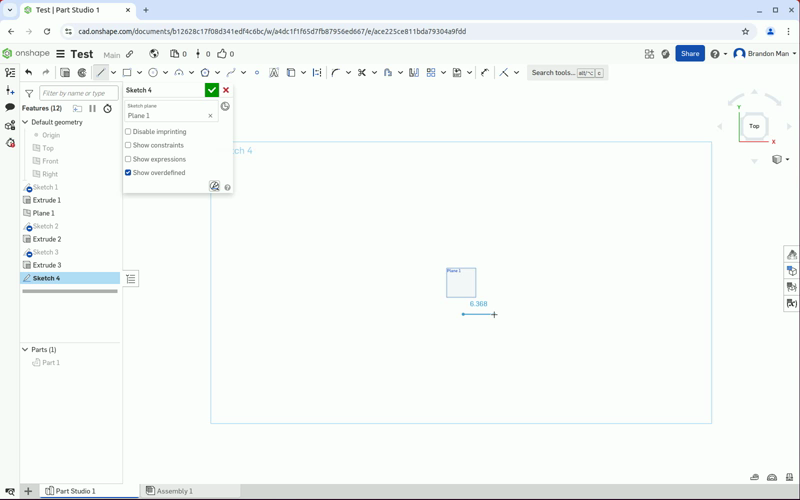
key_down(shift)
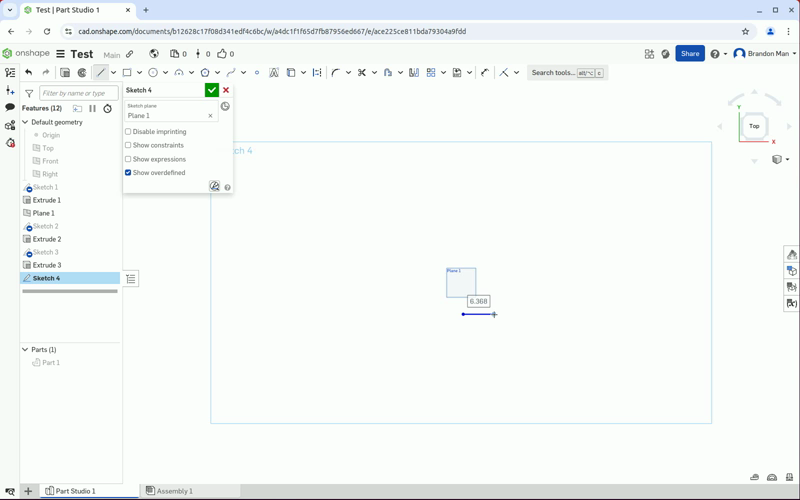
mouse_move(524, 314)
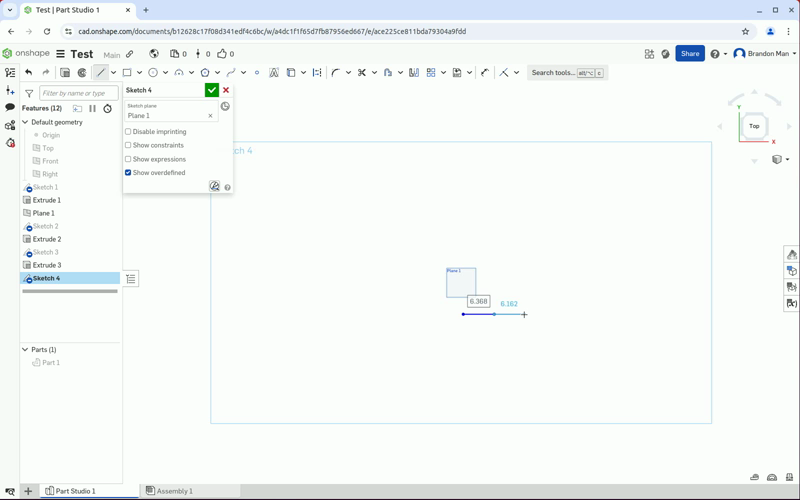
mouse_move(494, 283)
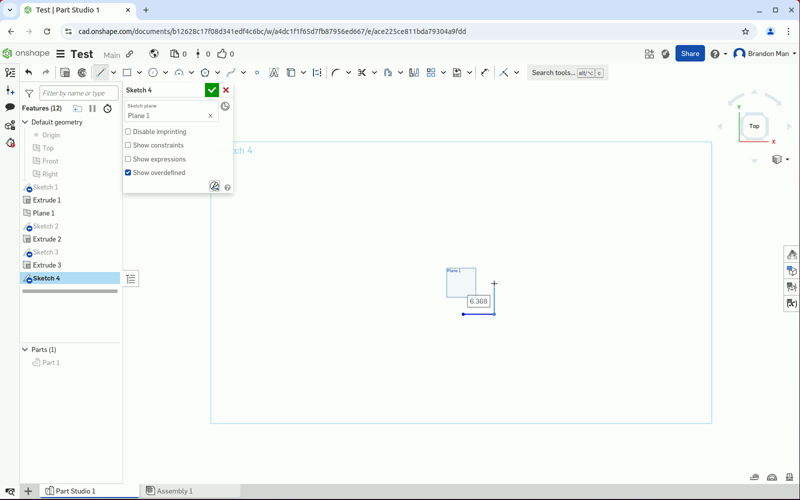
click(494, 283)
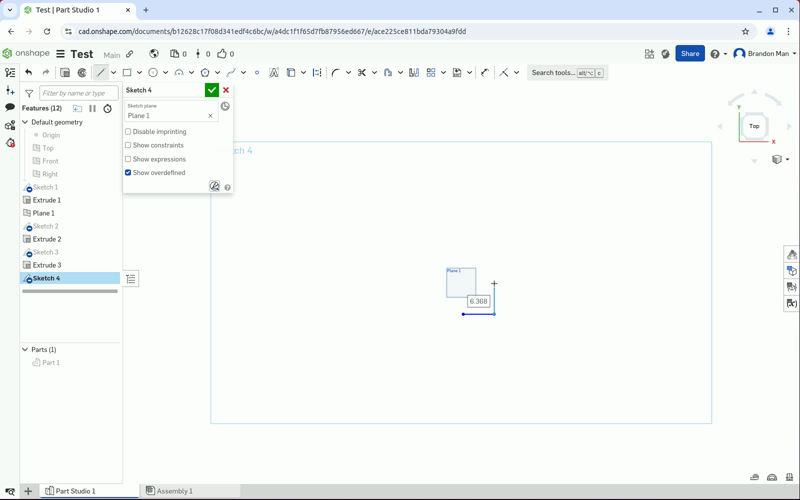
key_up(shift)
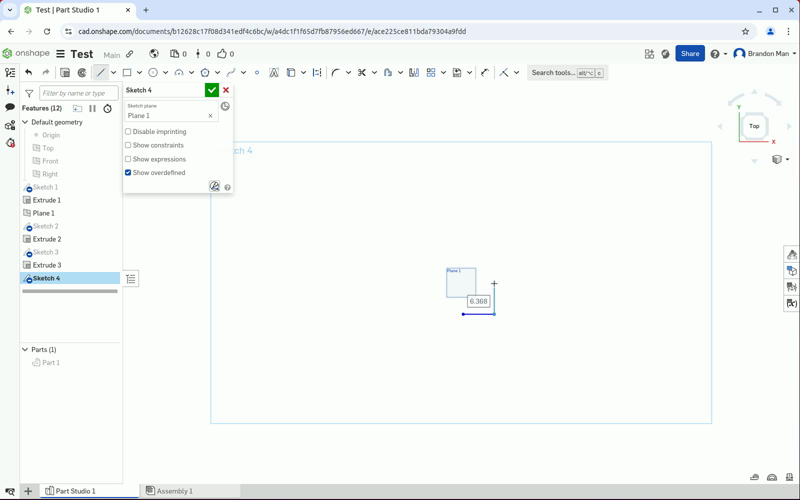
key_down(shift)
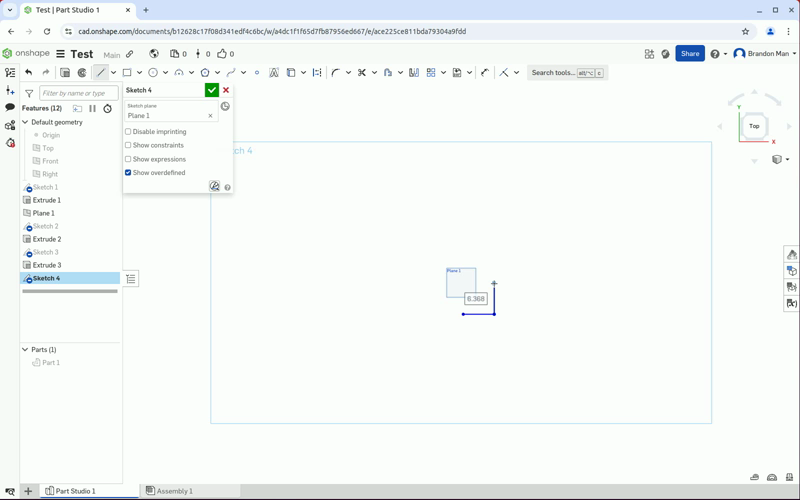
mouse_move(524, 283)
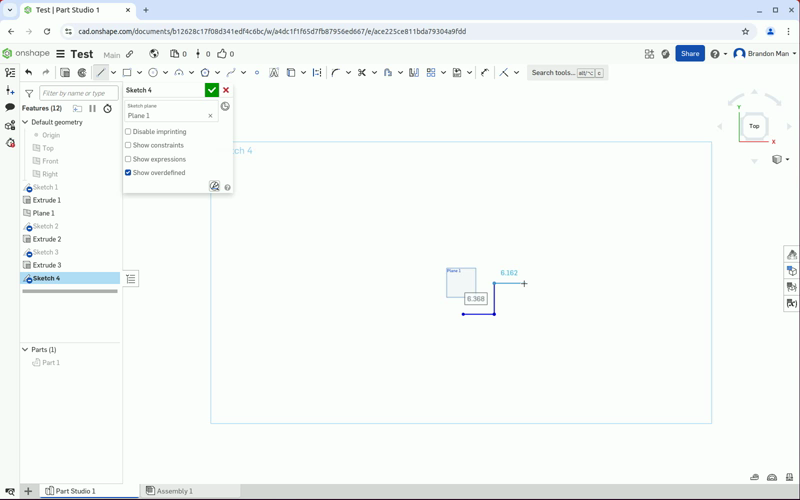
mouse_move(463, 283)
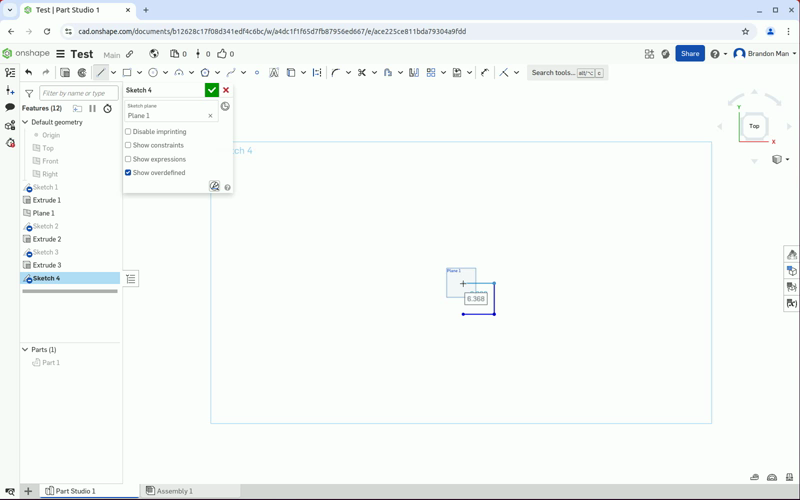
click(463, 283)
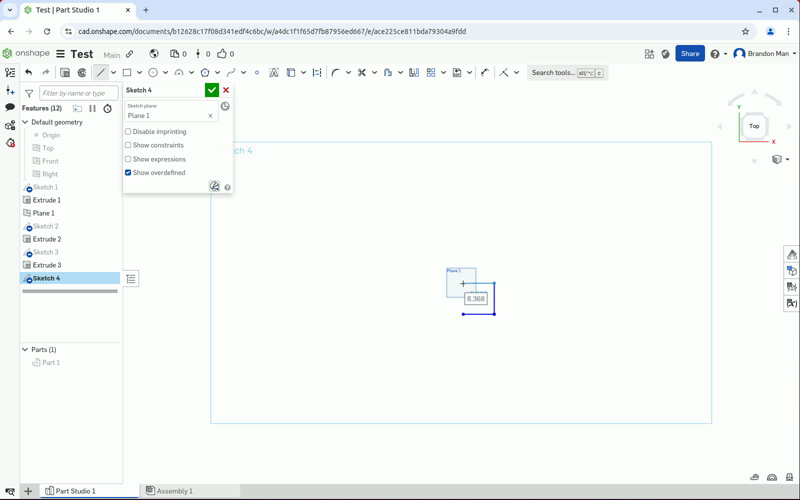
key_up(shift)
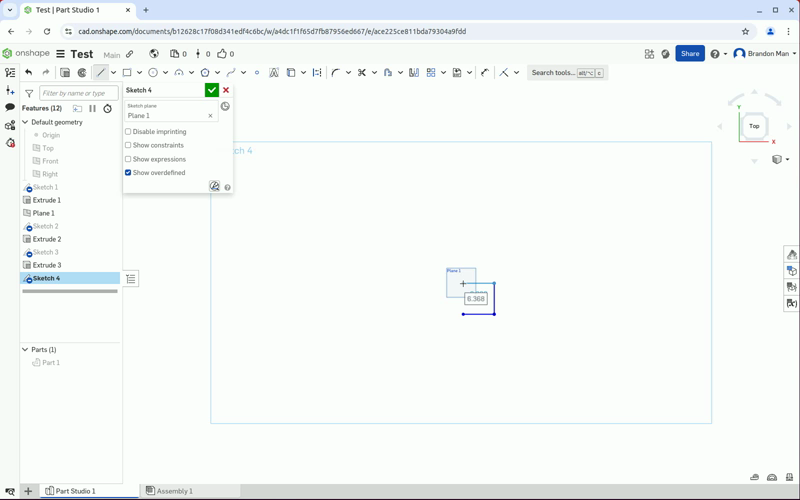
mouse_move(493, 283)
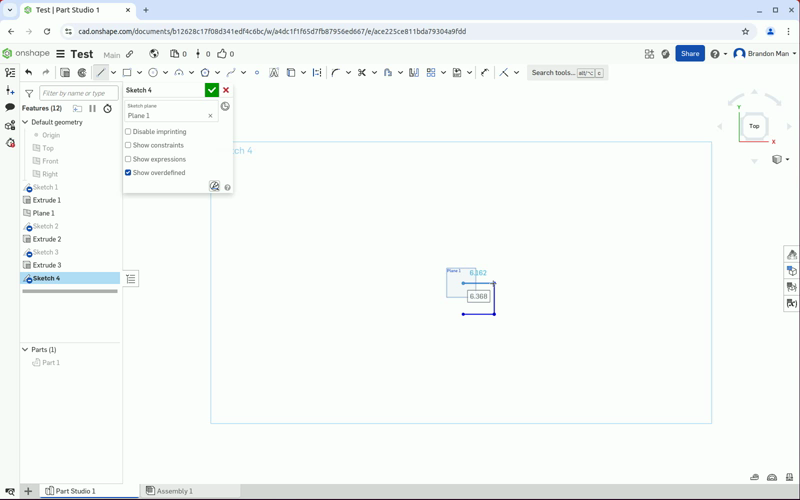
key_down(shift)
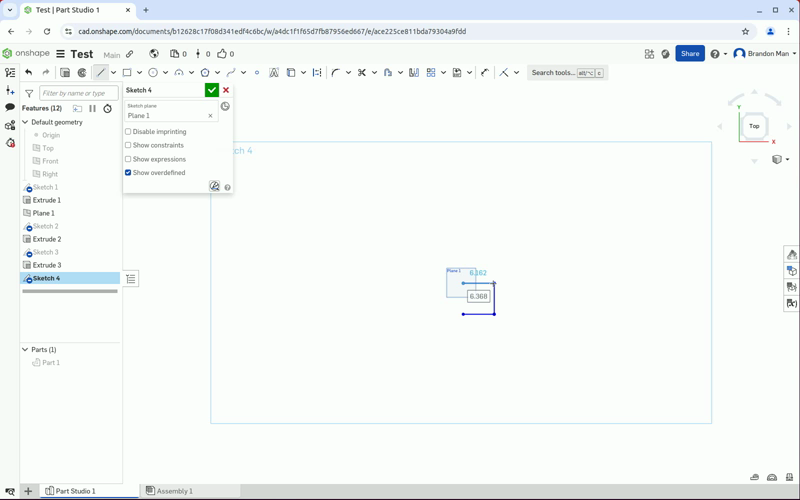
mouse_move(463, 314)
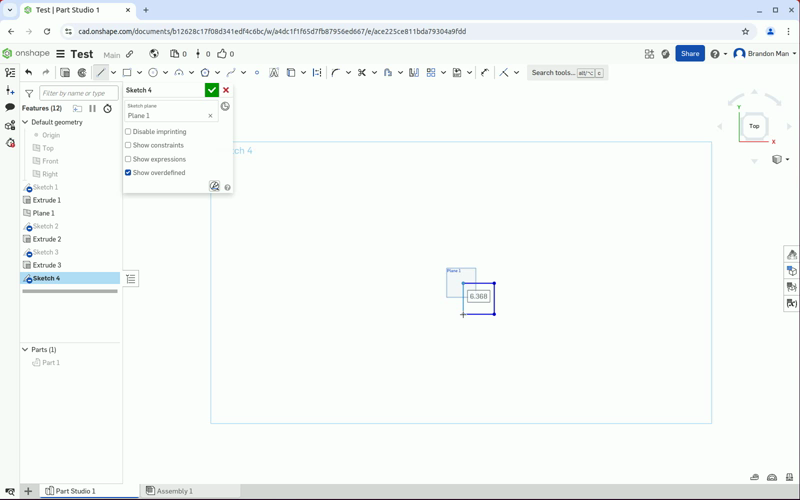
key_up(shift)
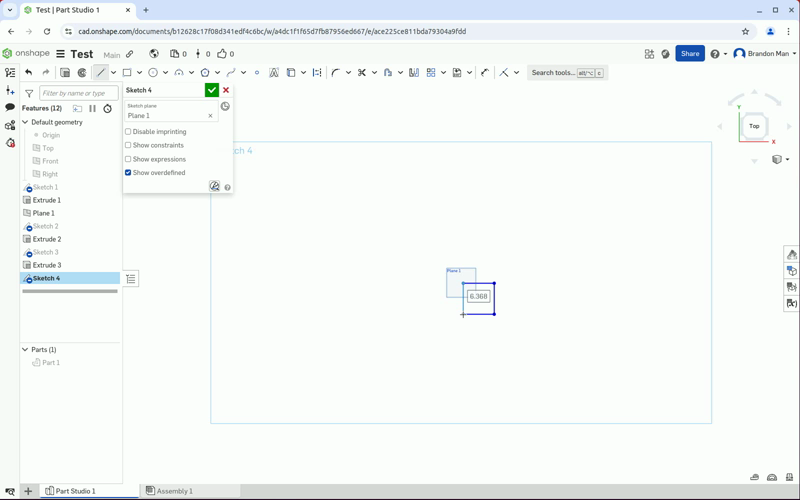
click(463, 314)
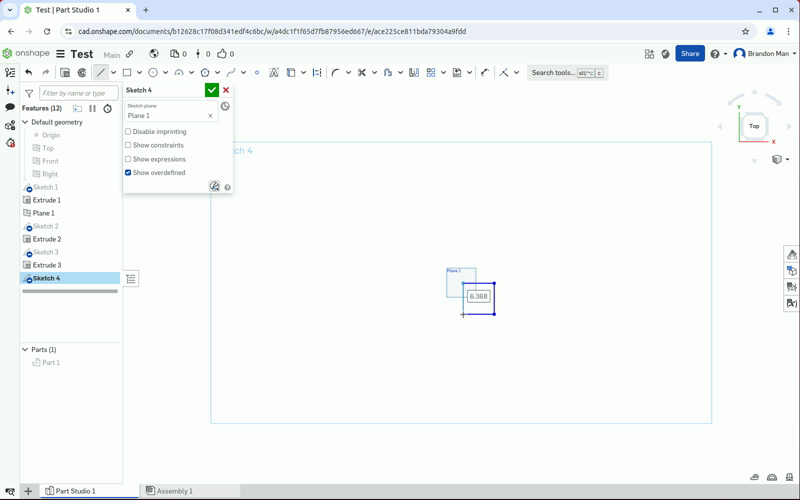
key(esc)
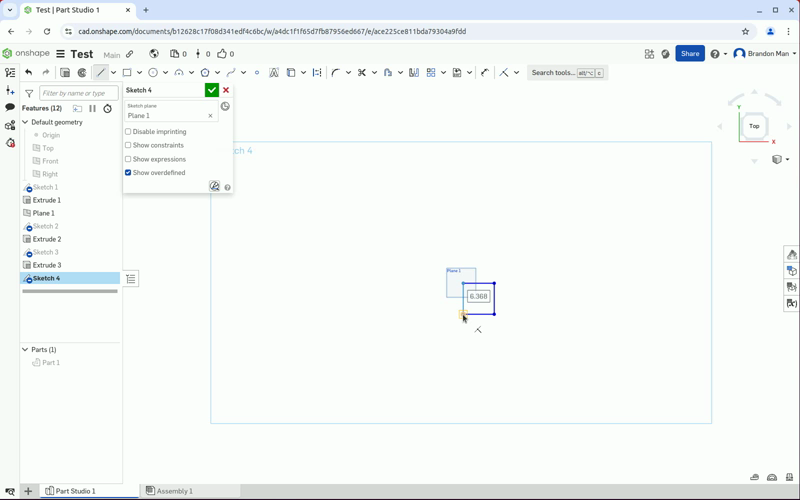
mouse_move(492, 291)
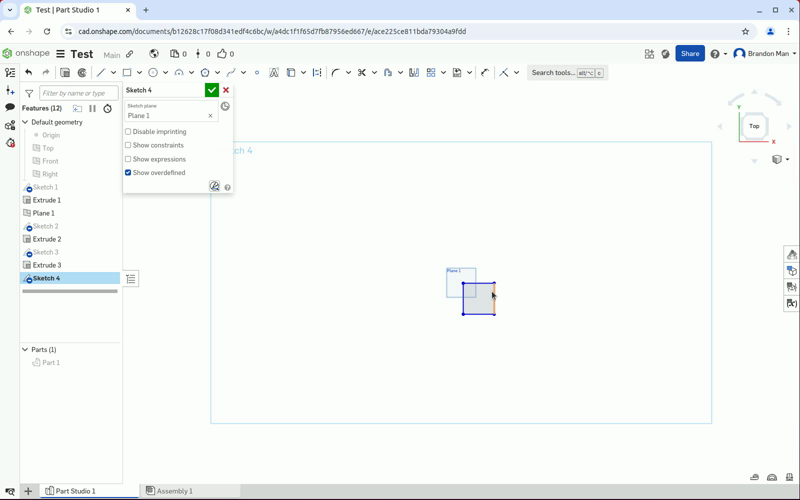
scroll(6)
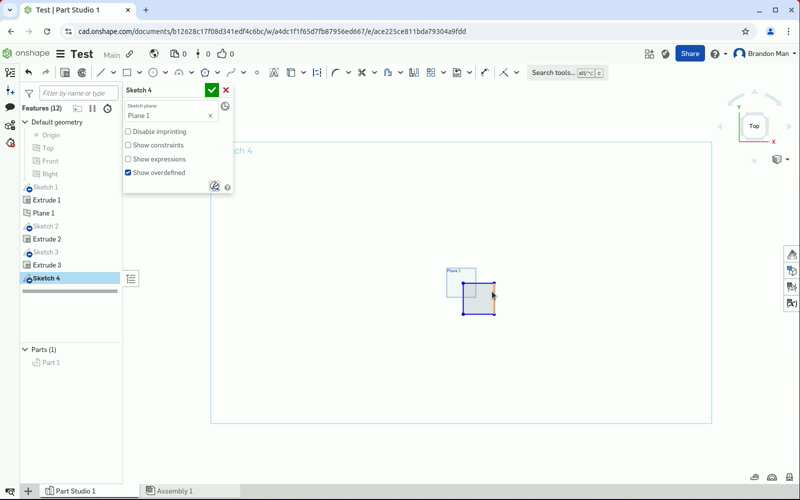
scroll(6)
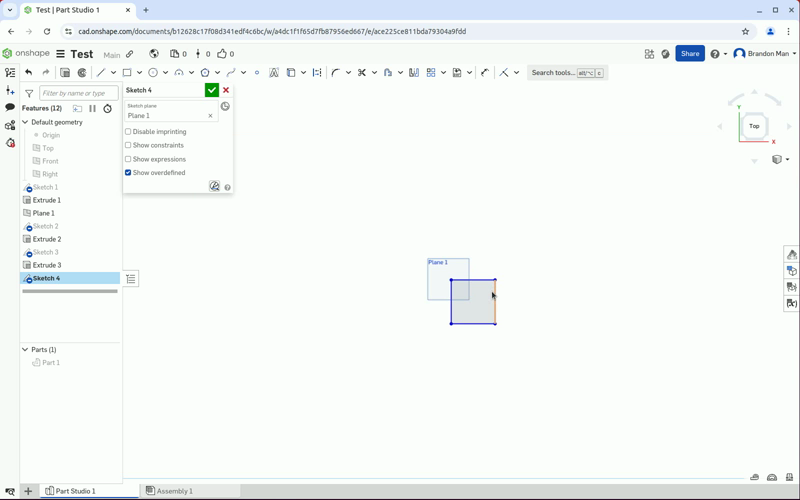
scroll(6)
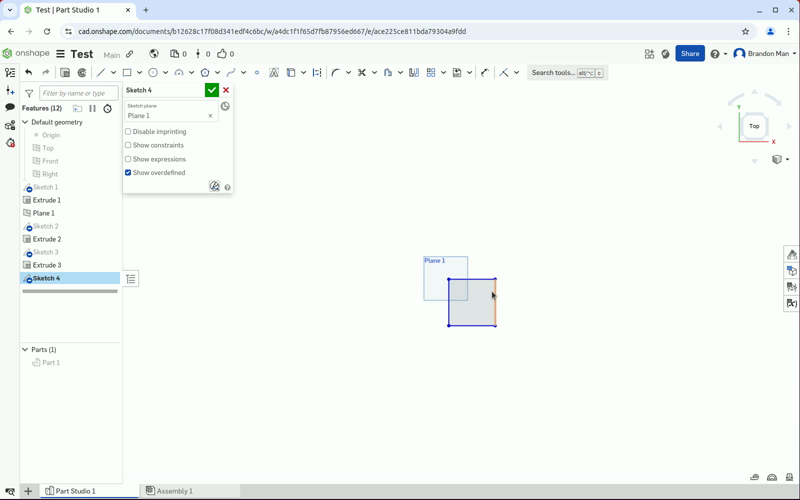
scroll(6)
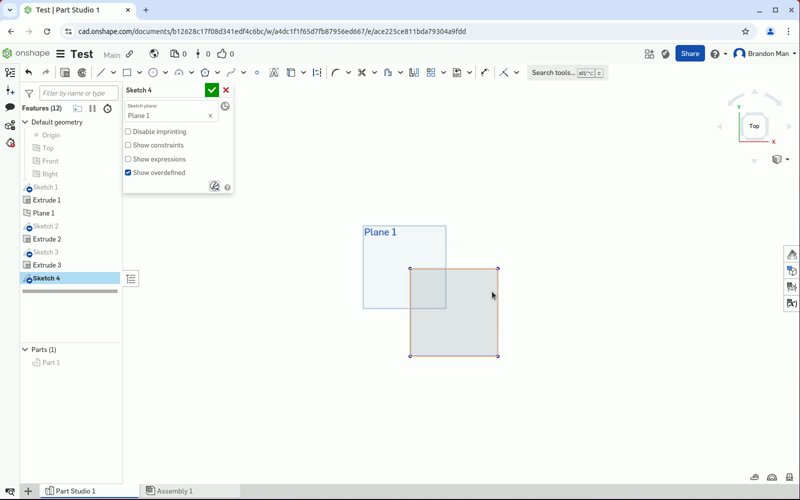
scroll(6)
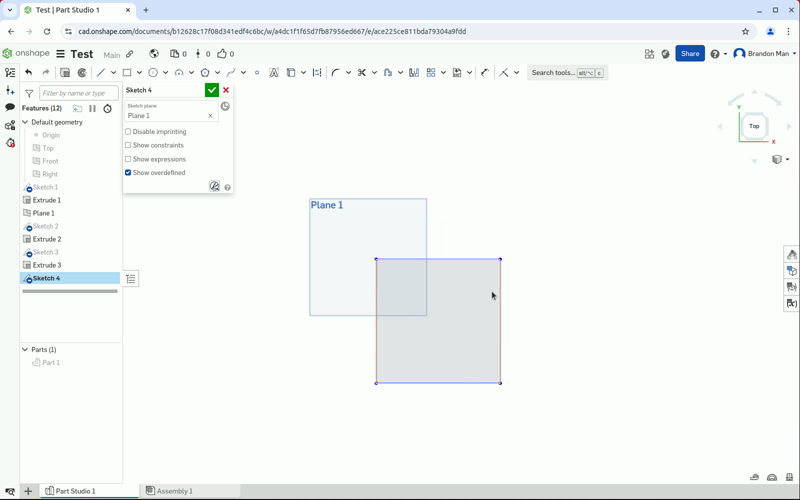
scroll(6)
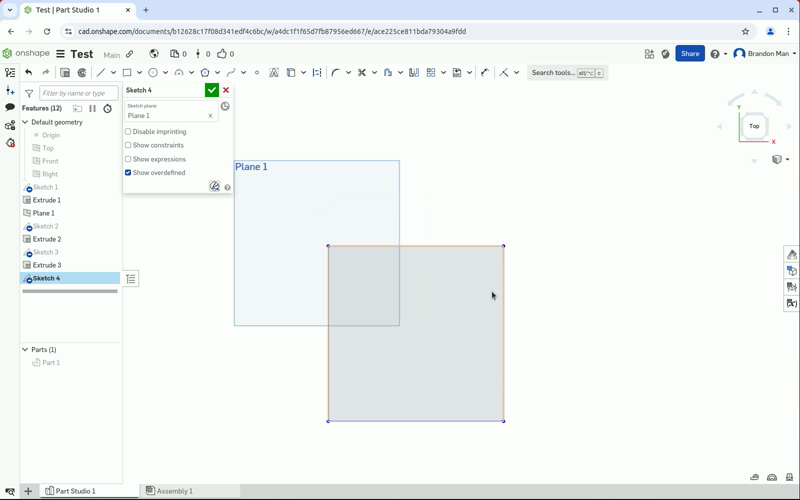
scroll(6)
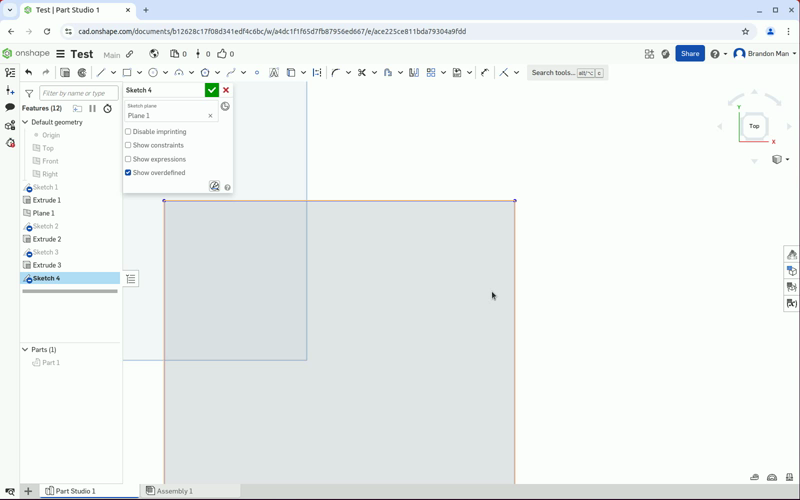
click(492, 291)
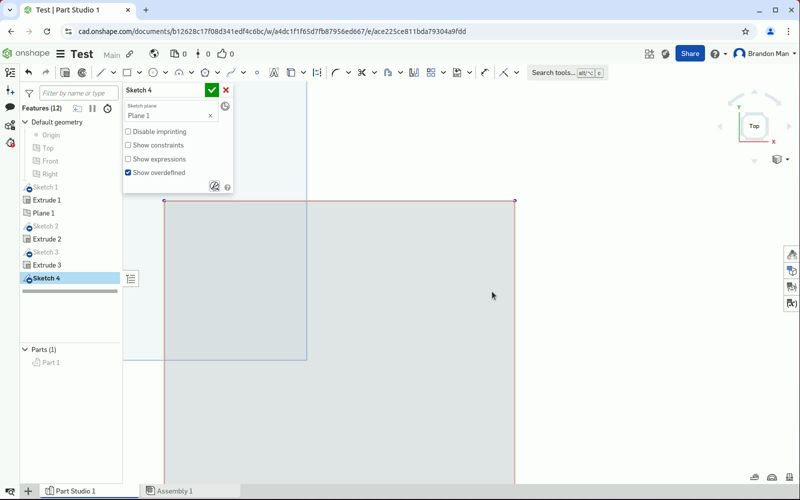
scroll(-6)
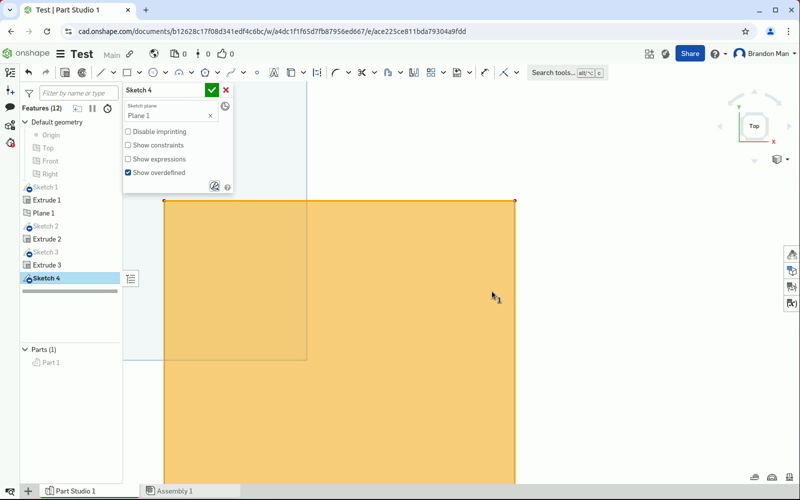
scroll(-6)
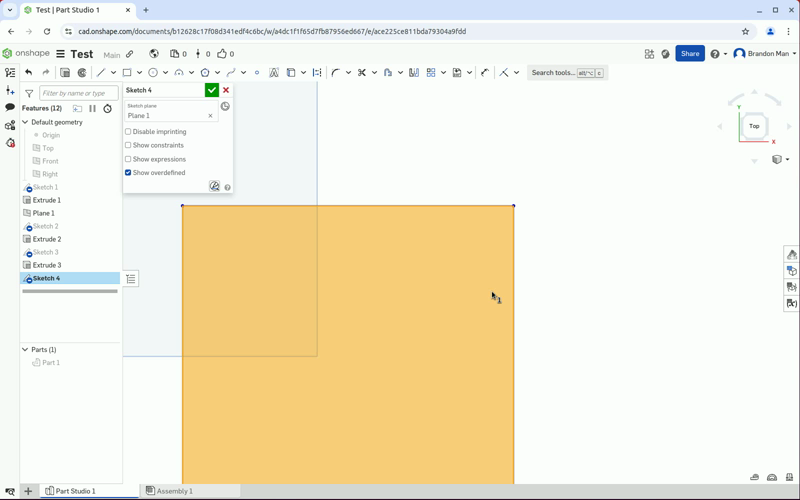
scroll(-6)
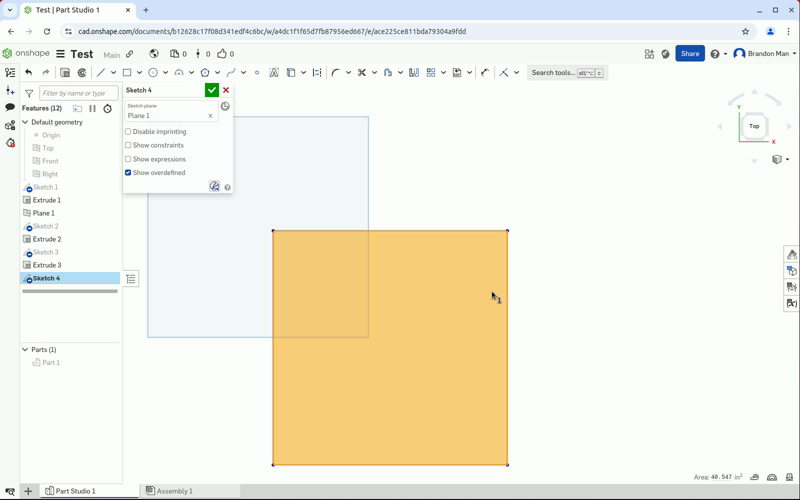
scroll(-6)
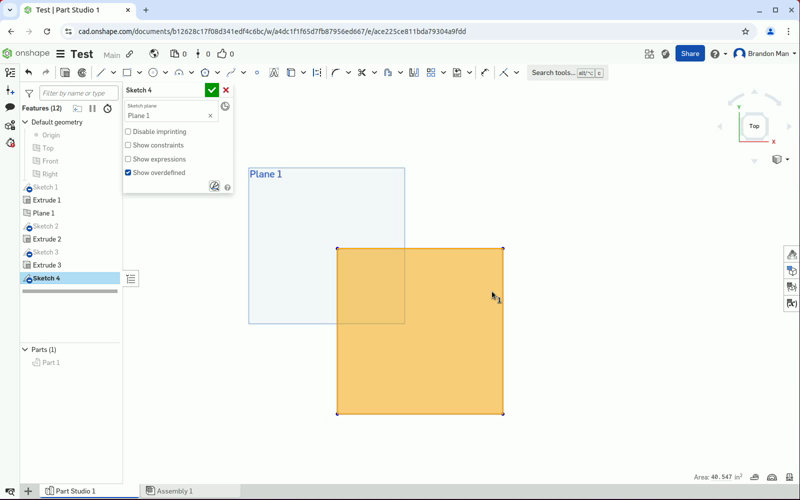
scroll(-6)
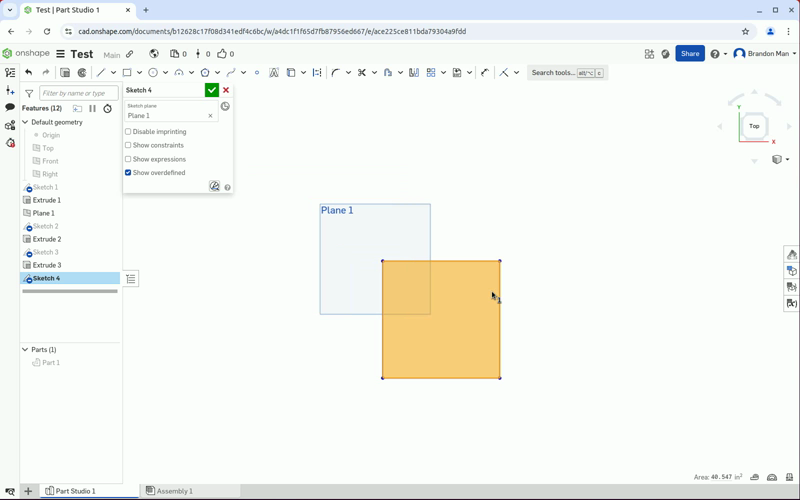
scroll(-6)
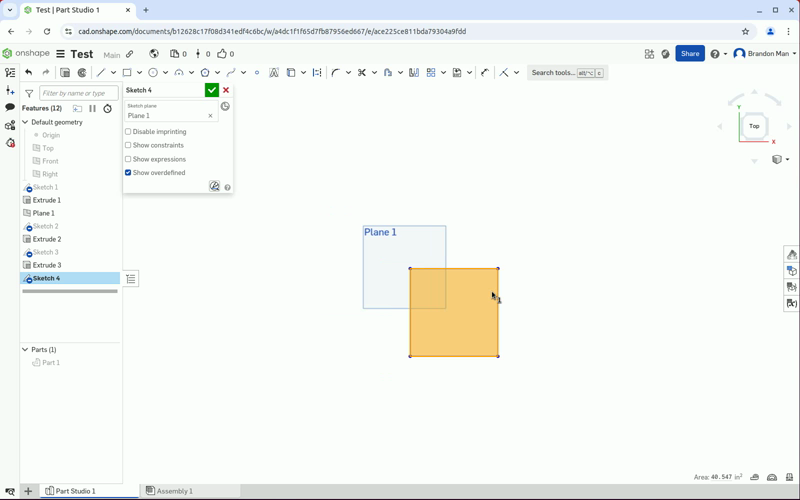
scroll(-6)
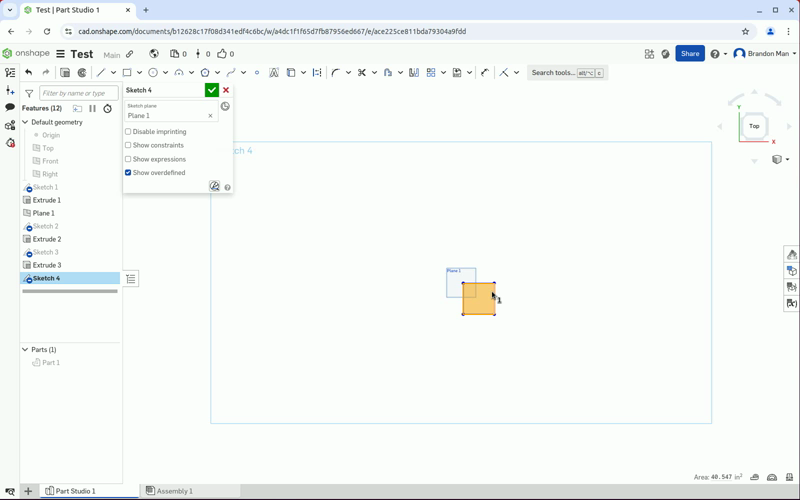
mouse_move(73, 352)
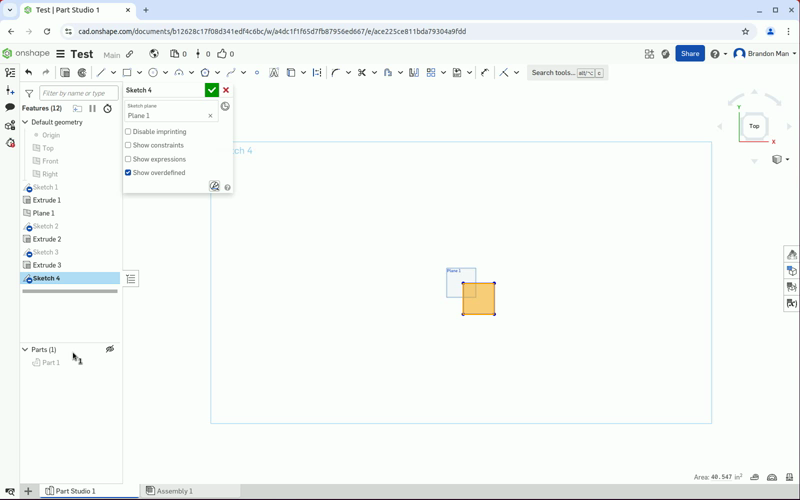
key(shift+y)
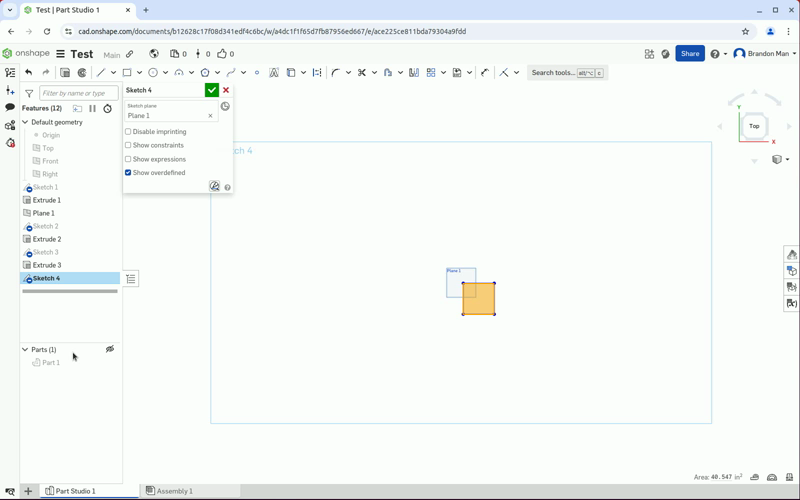
key(shift+e)
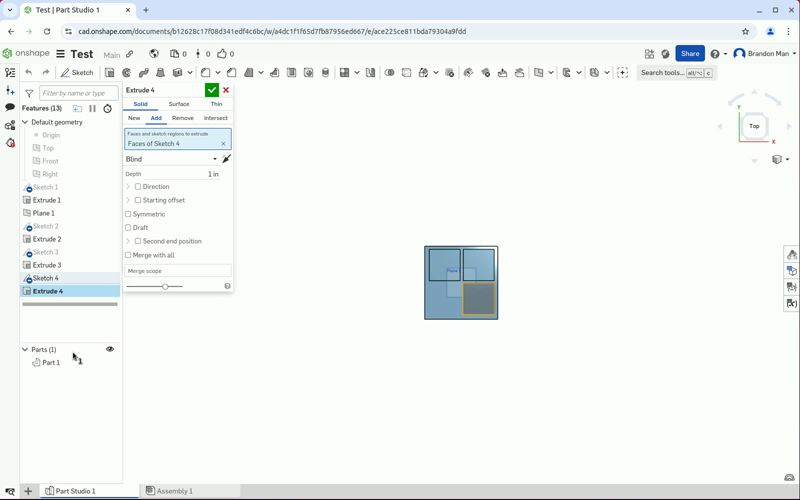
mouse_move(143, 106)
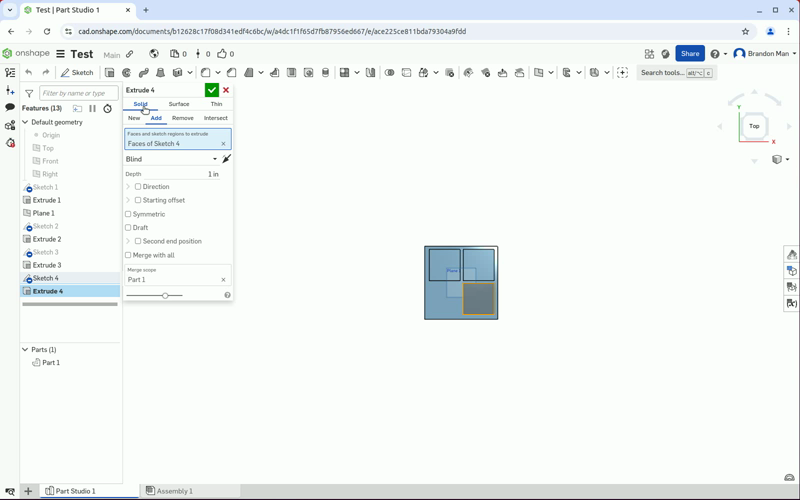
click(143, 106)
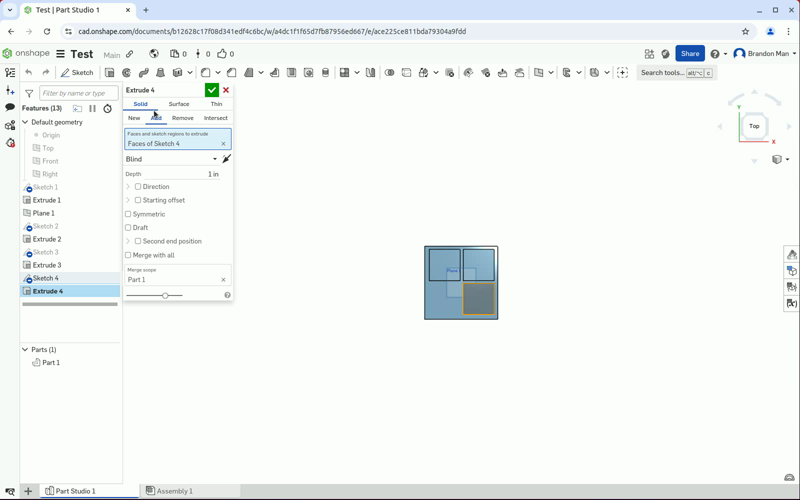
mouse_move(186, 120)
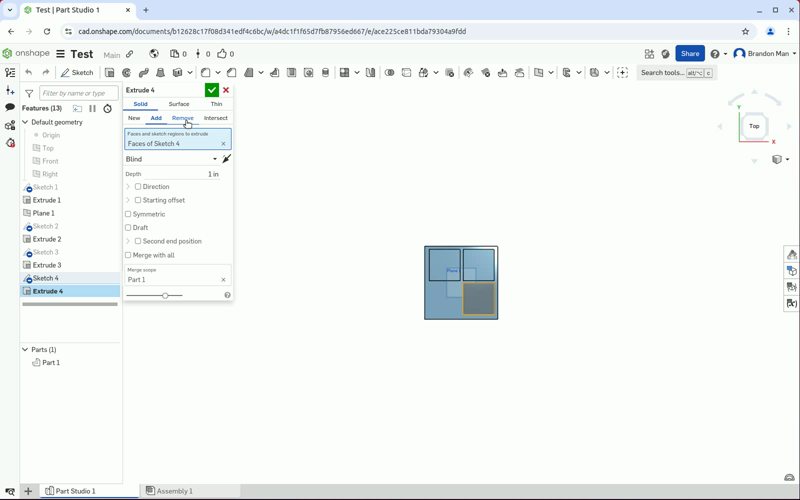
click(186, 120)
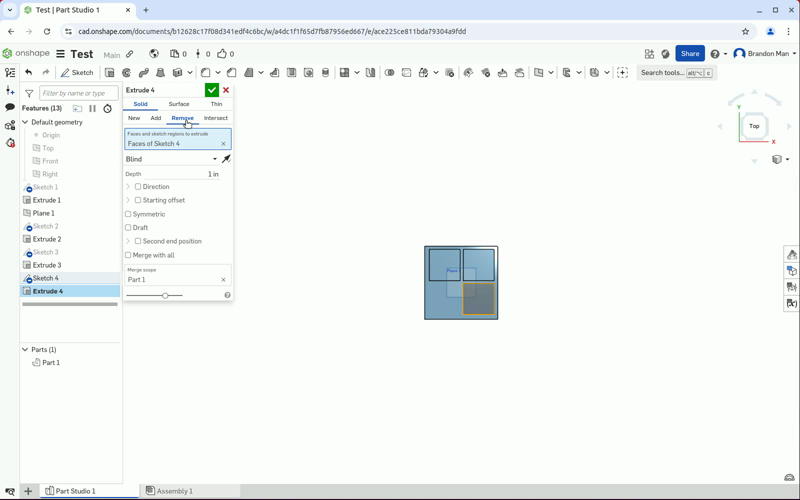
key(tab, 4)
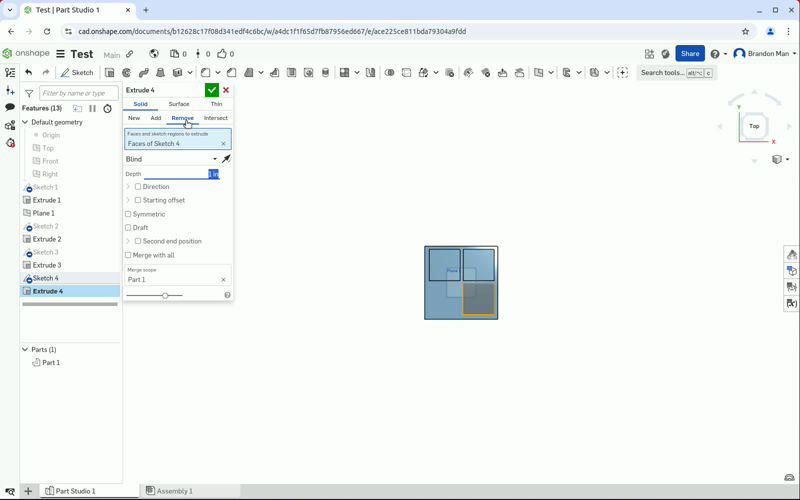
text(22.386)
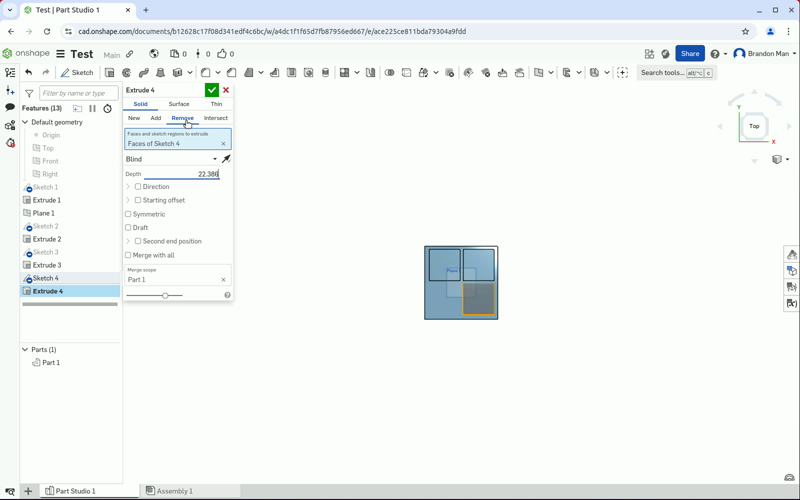
key(tab, 6)
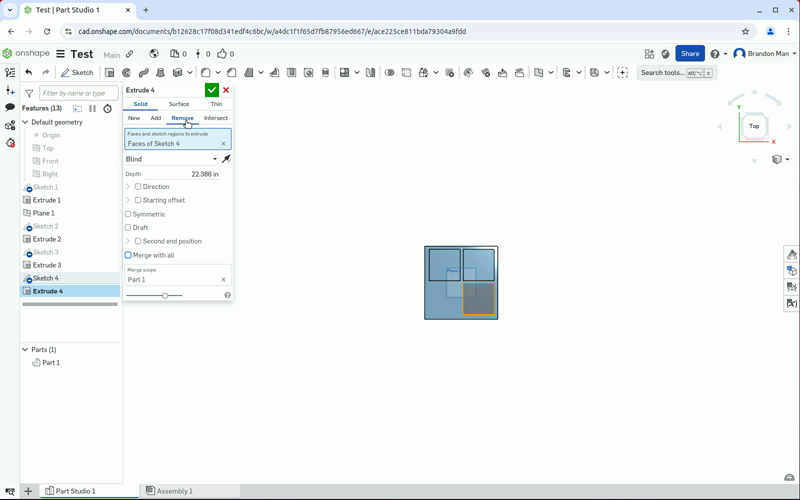
key(space)
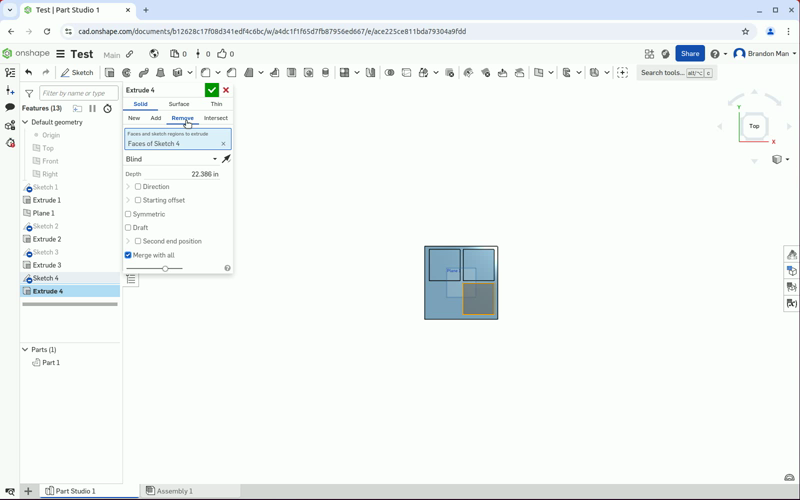
key(enter)
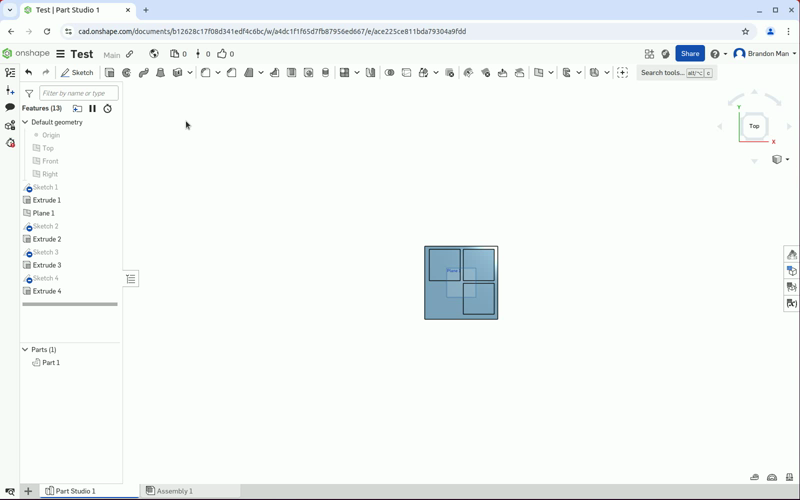
key(shift+h)
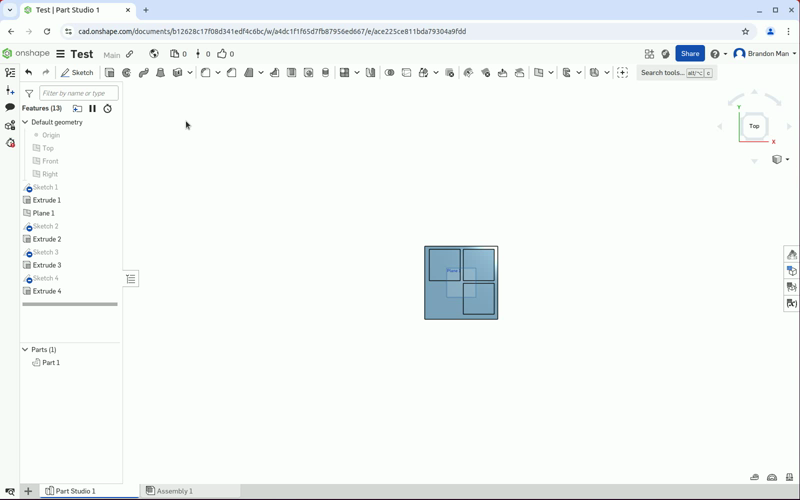
key(shift+h)
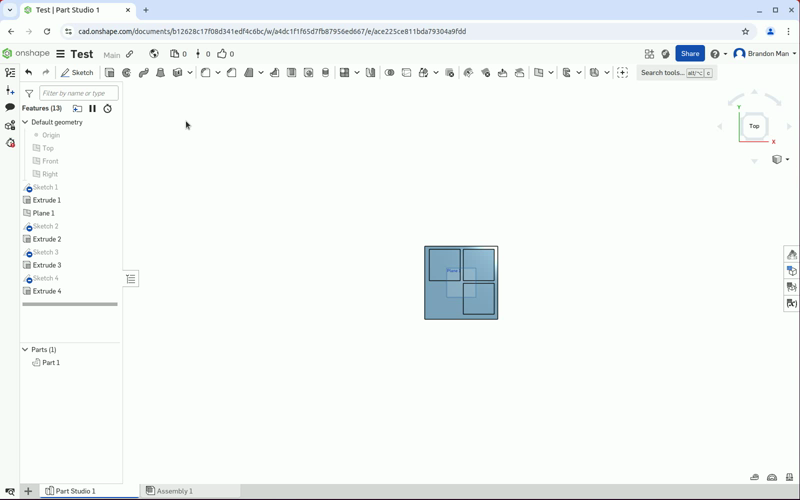
mouse_move(73, 189)
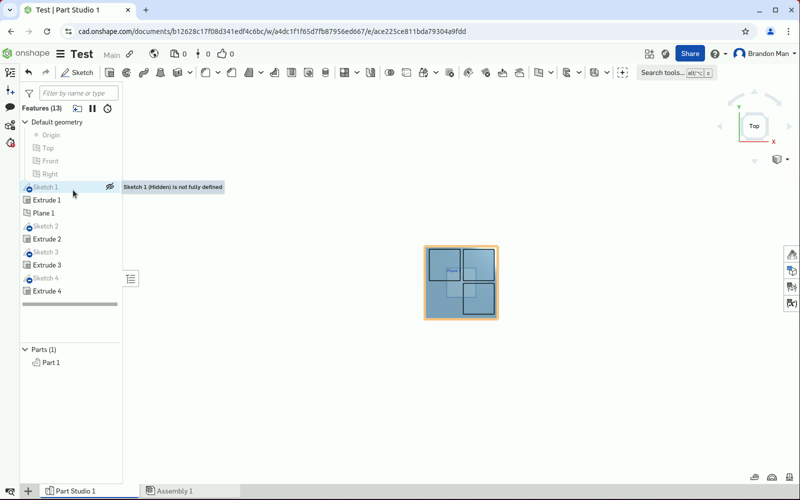
click(73, 189)
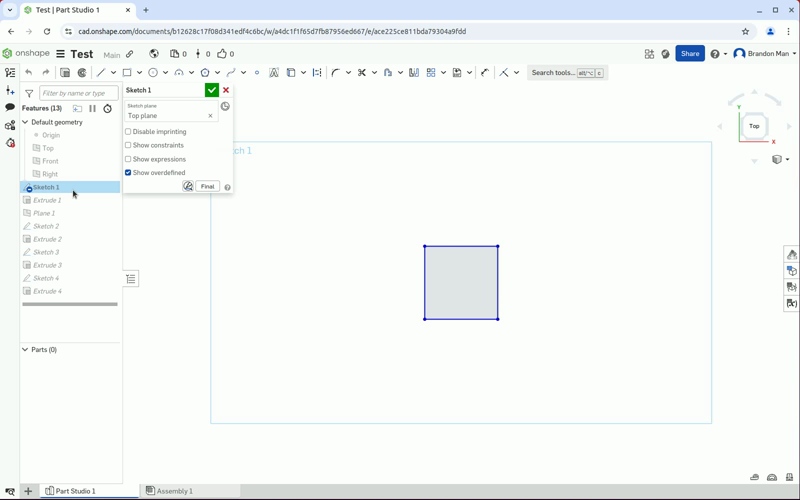
mouse_move(229, 92)
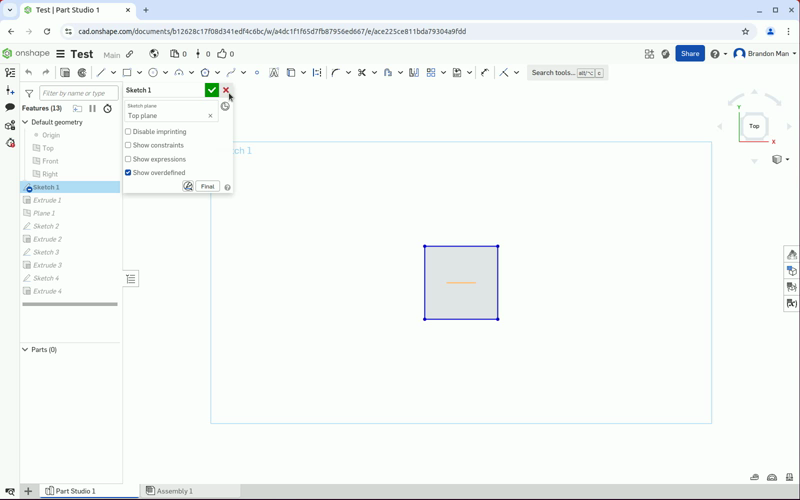
click(229, 92)
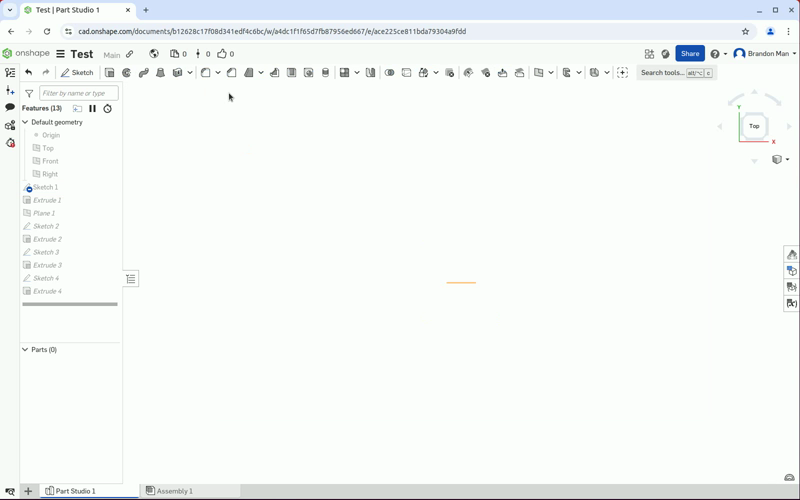
key(shift+s)
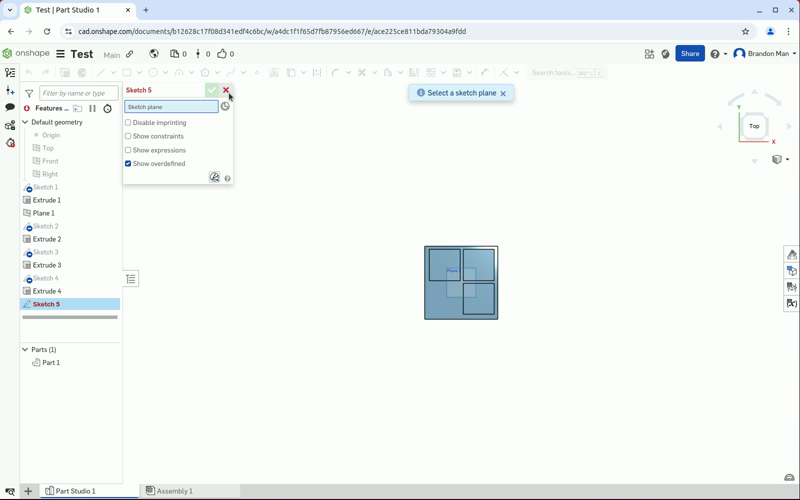
mouse_move(73, 215)
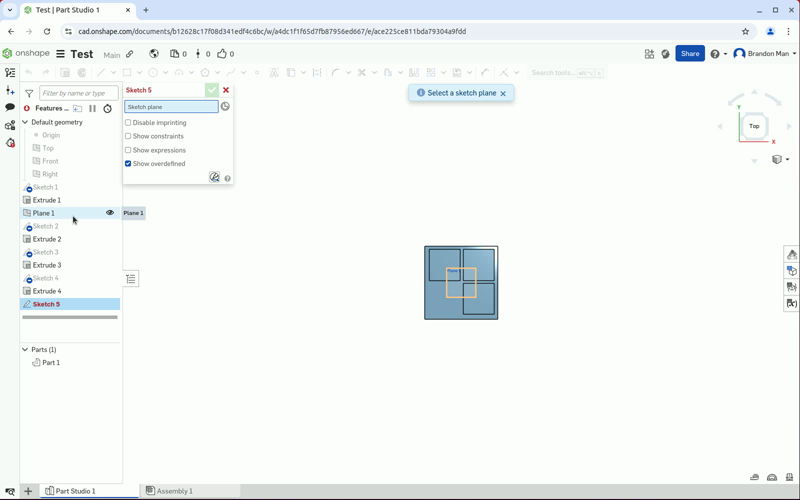
click(73, 215)
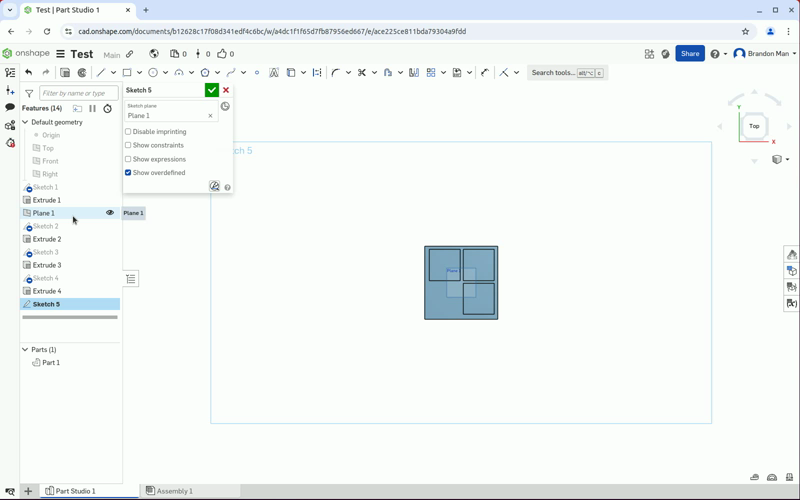
mouse_move(73, 352)
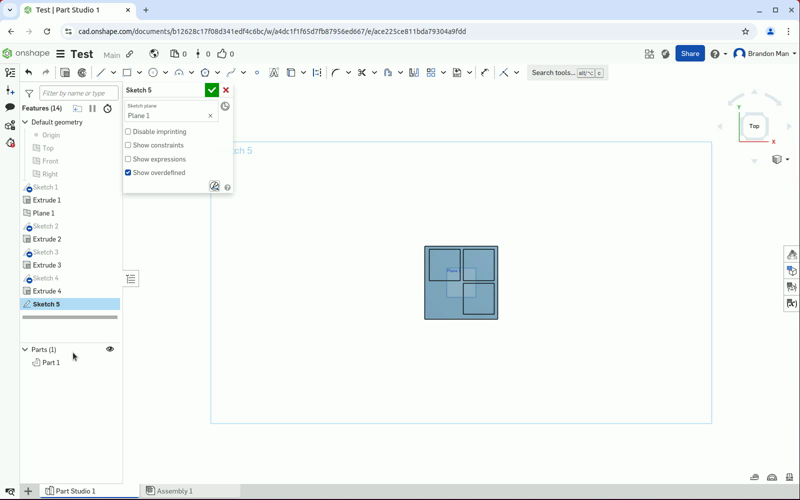
key(y)
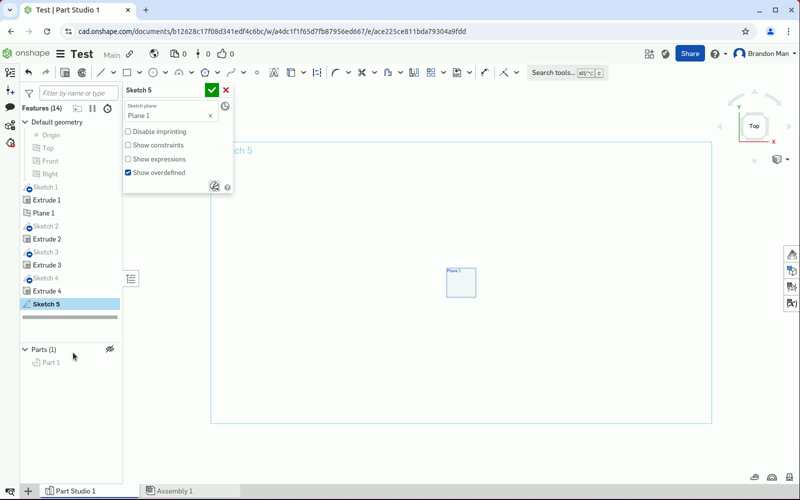
key(l)
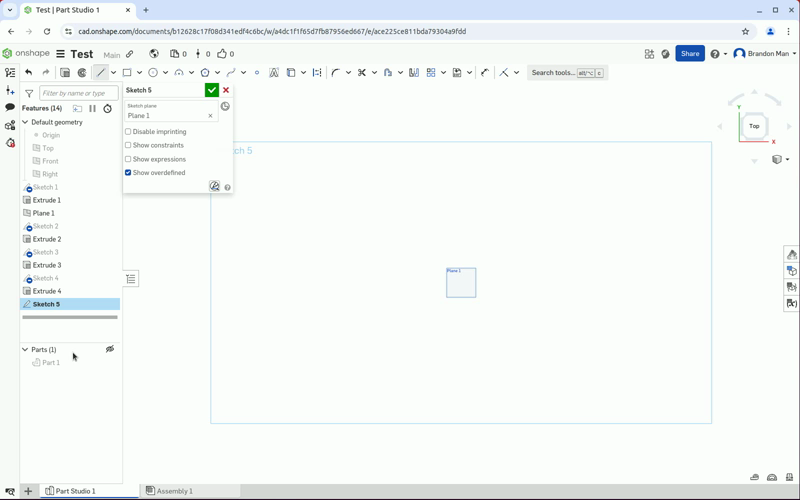
key_down(shift)
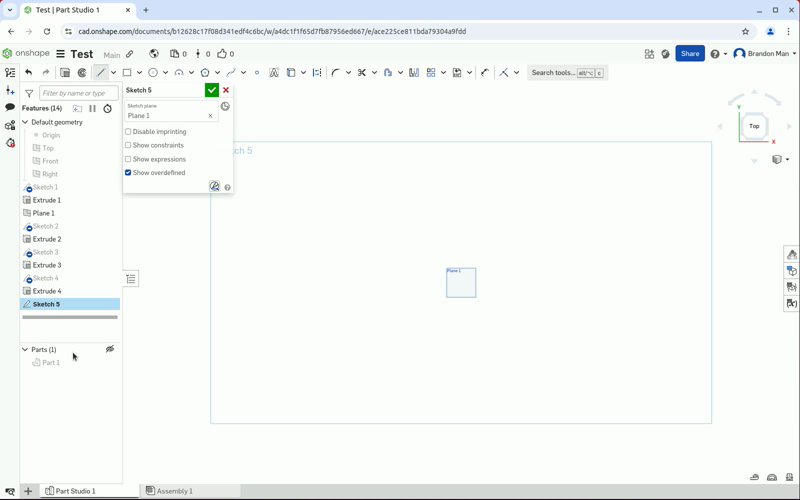
mouse_move(429, 314)
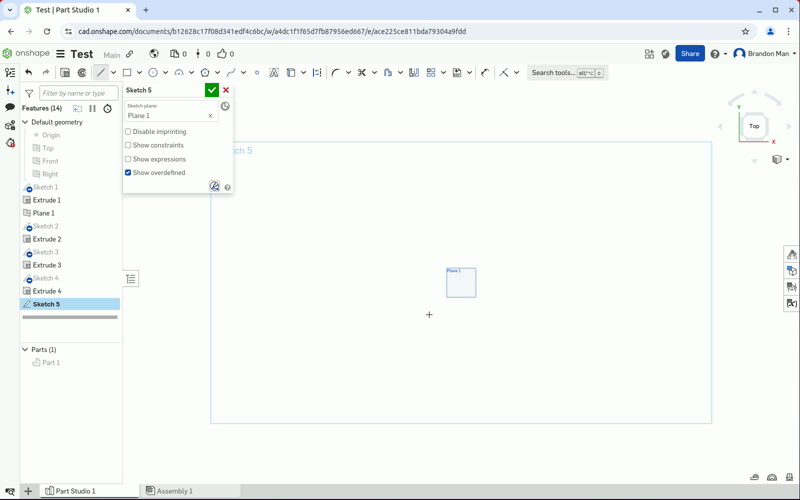
click(429, 314)
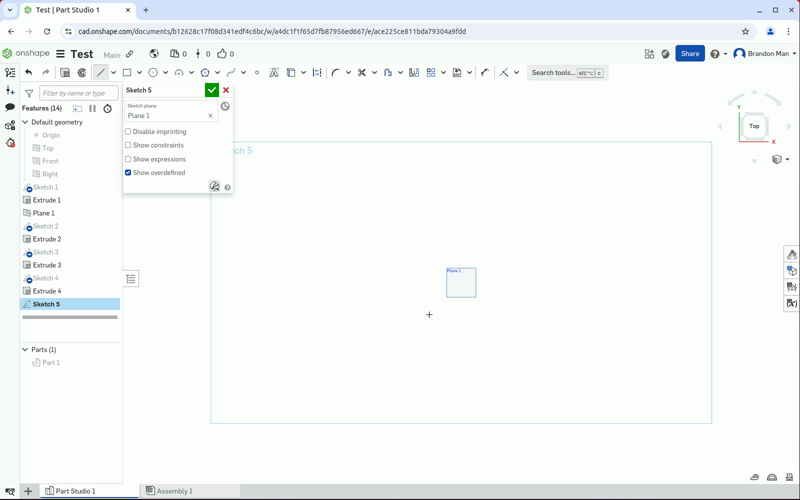
key_up(shift)
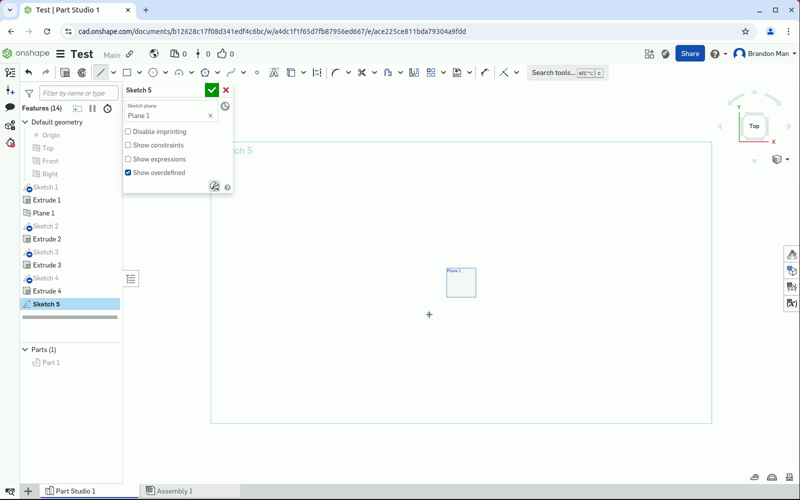
key_down(shift)
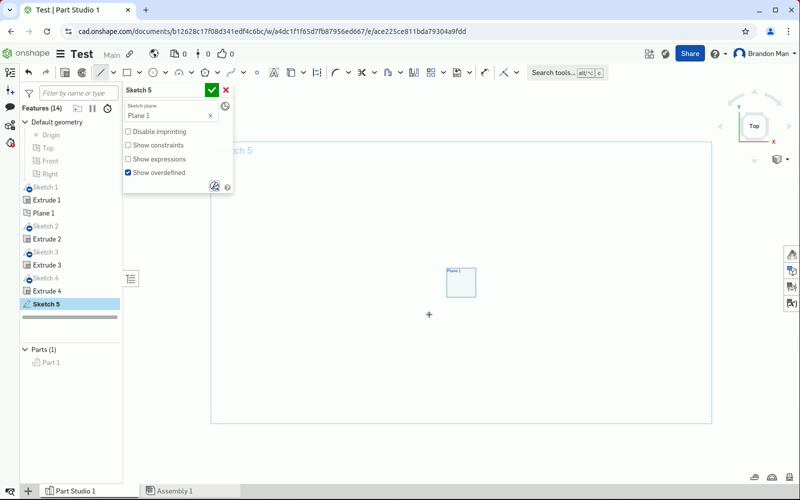
mouse_move(459, 314)
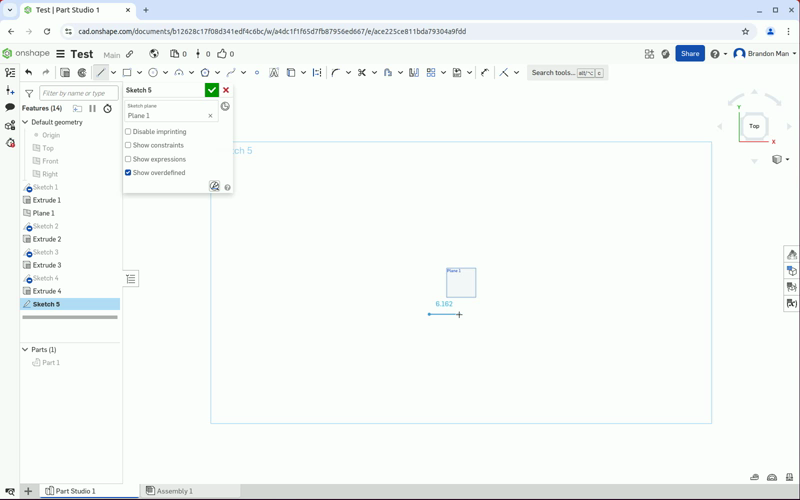
mouse_move(460, 314)
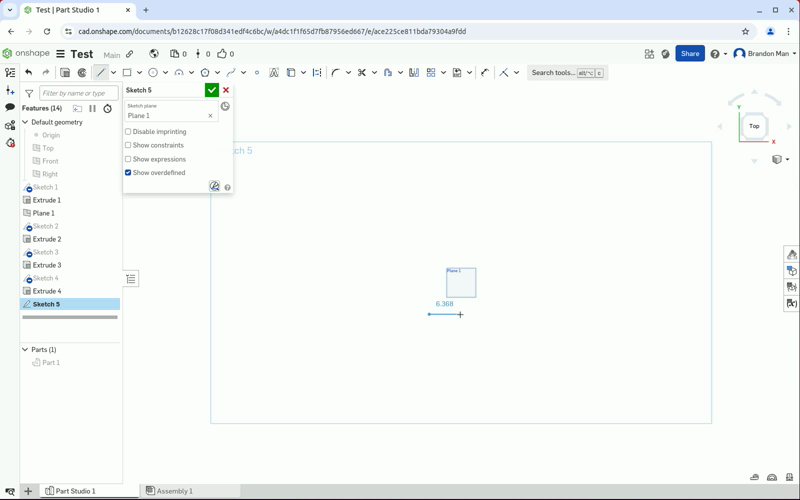
click(460, 314)
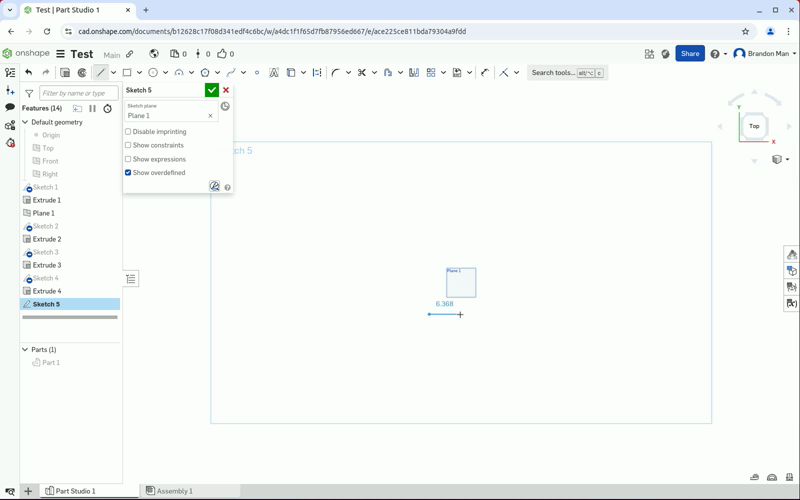
key_up(shift)
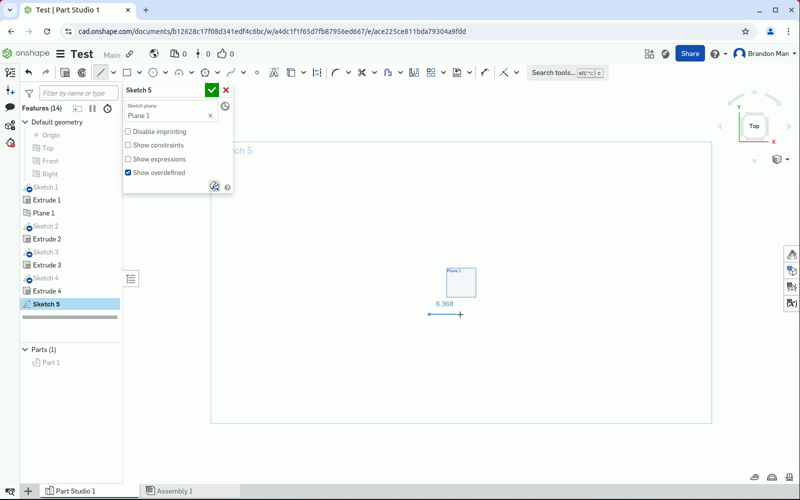
key_down(shift)
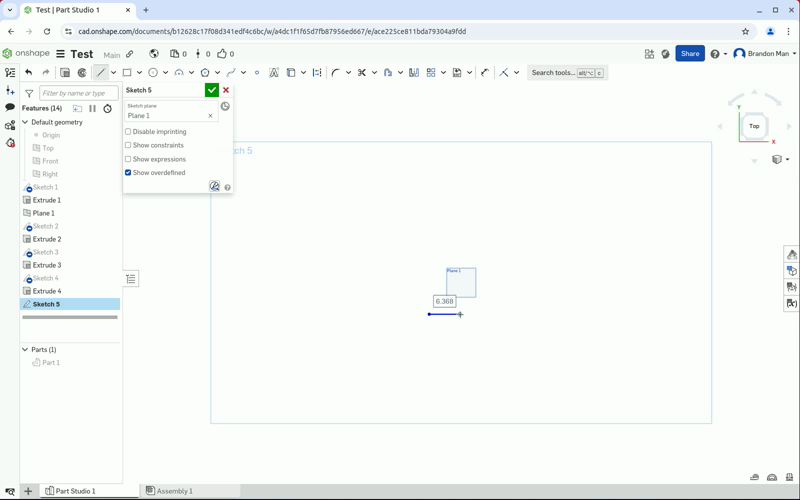
mouse_move(490, 314)
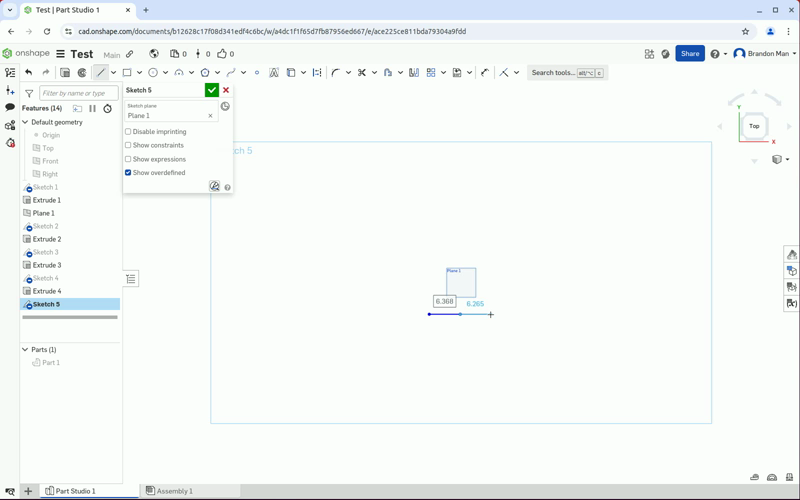
mouse_move(460, 283)
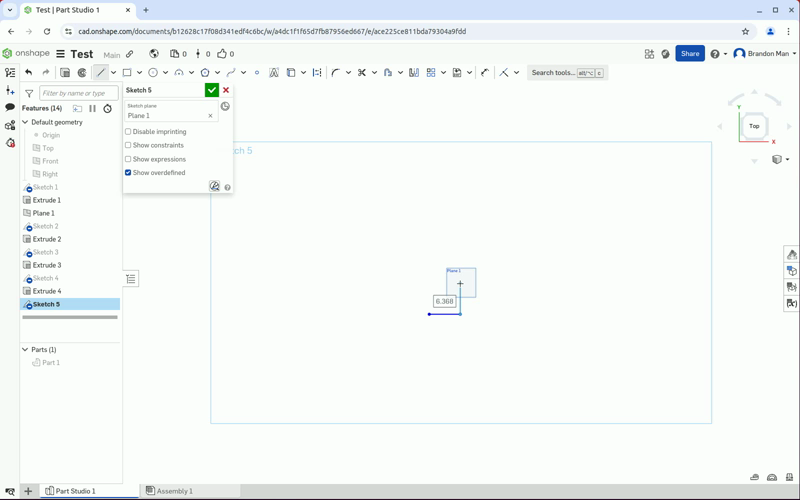
click(460, 283)
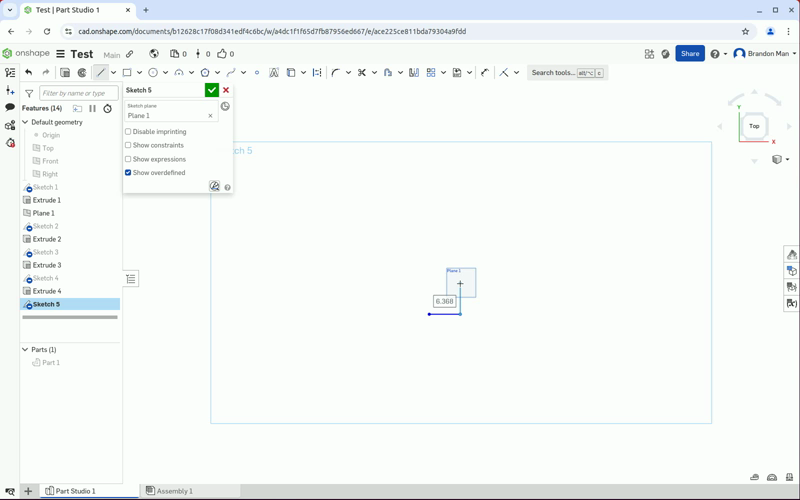
key_up(shift)
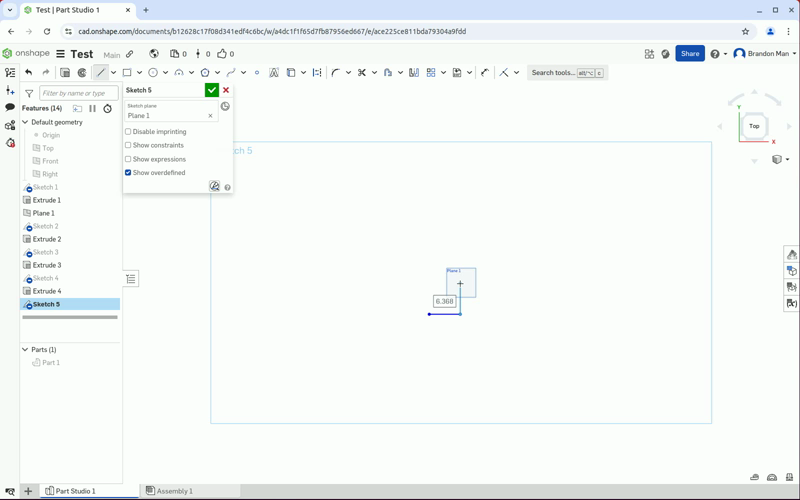
key_down(shift)
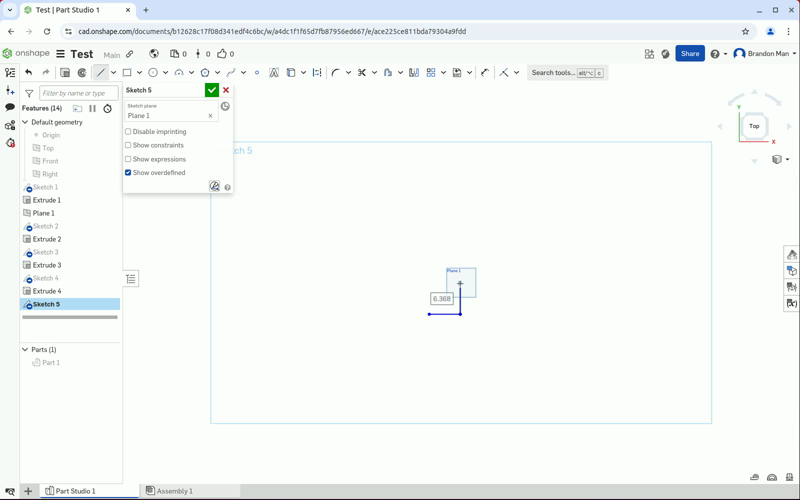
mouse_move(490, 283)
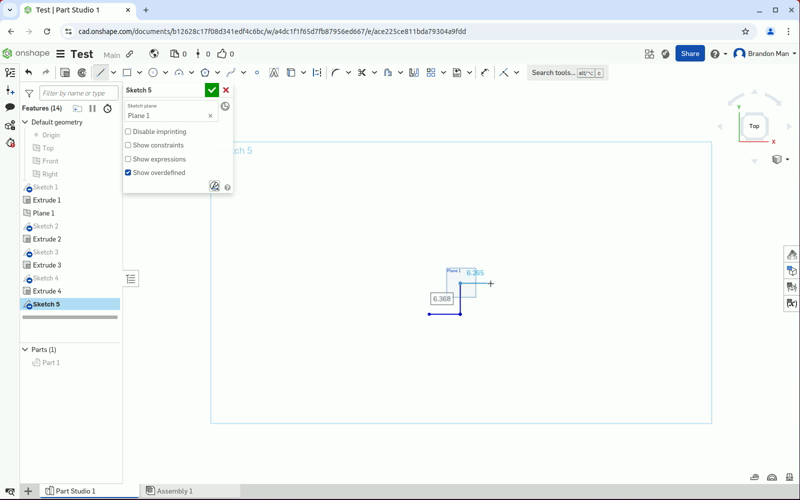
mouse_move(429, 283)
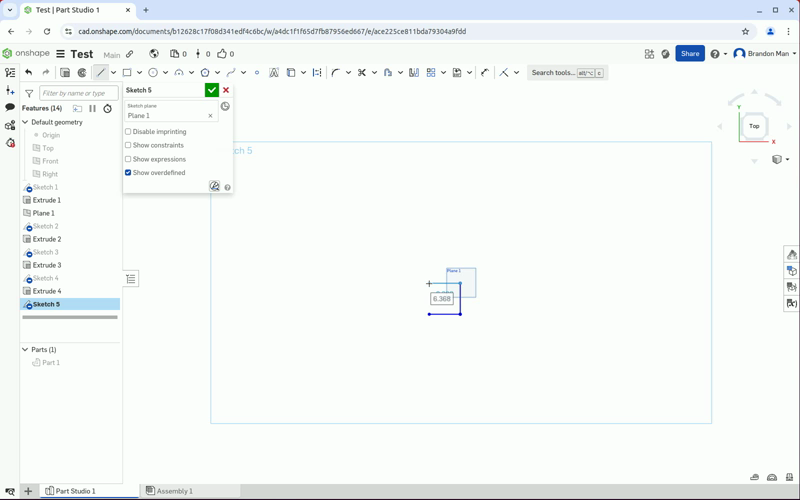
click(429, 283)
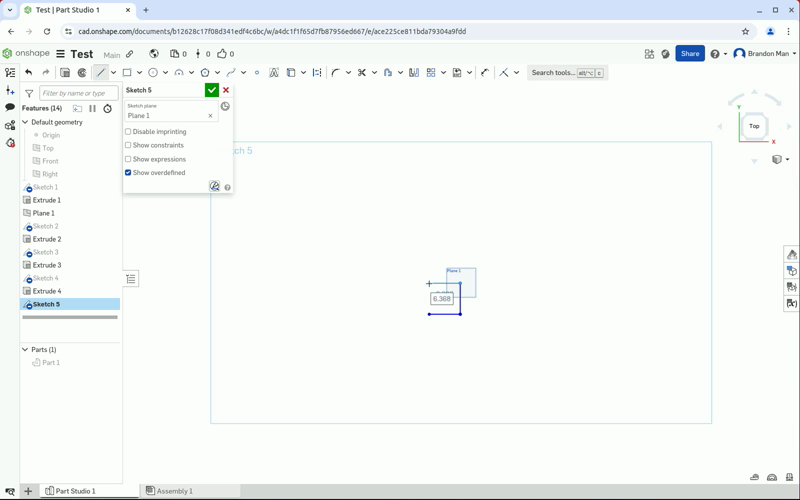
key_up(shift)
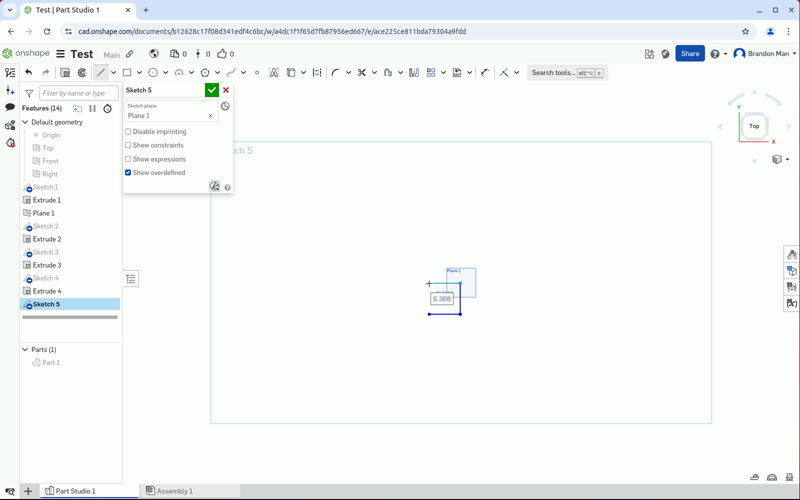
mouse_move(459, 283)
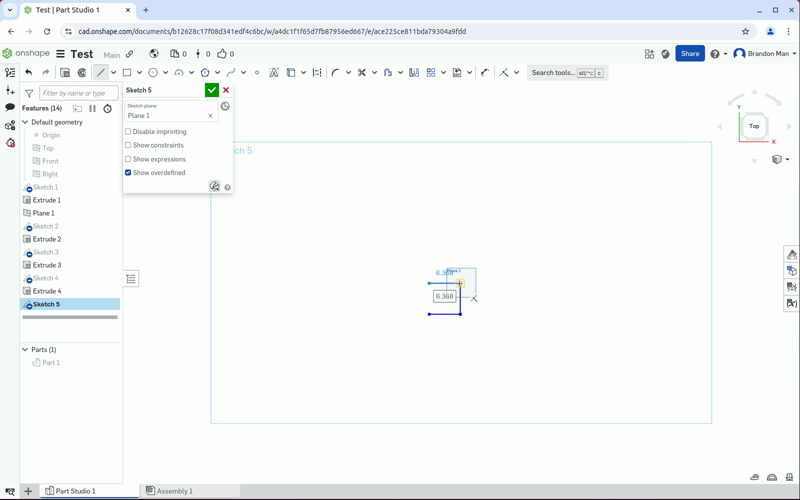
key_down(shift)
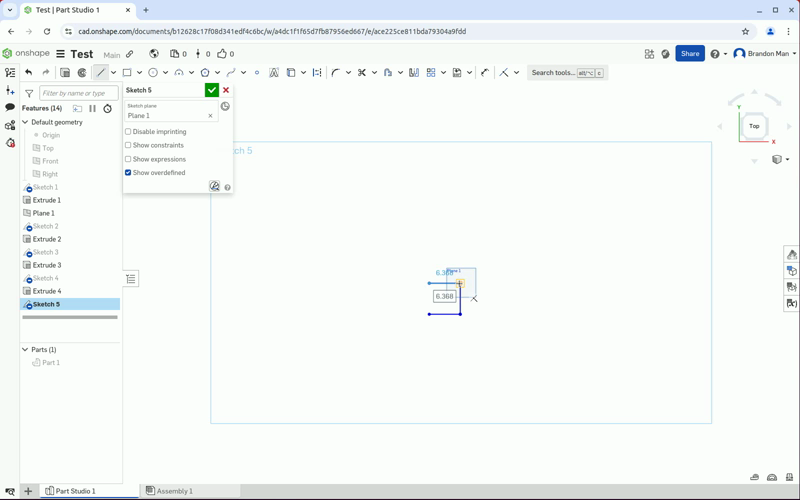
mouse_move(429, 314)
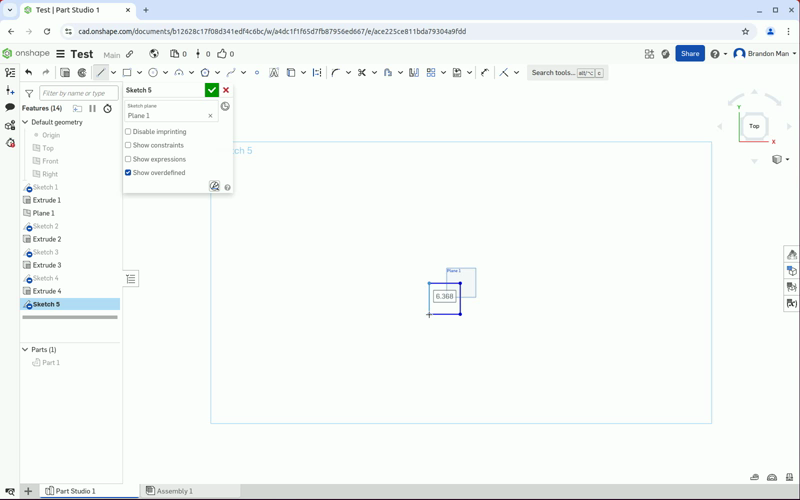
key_up(shift)
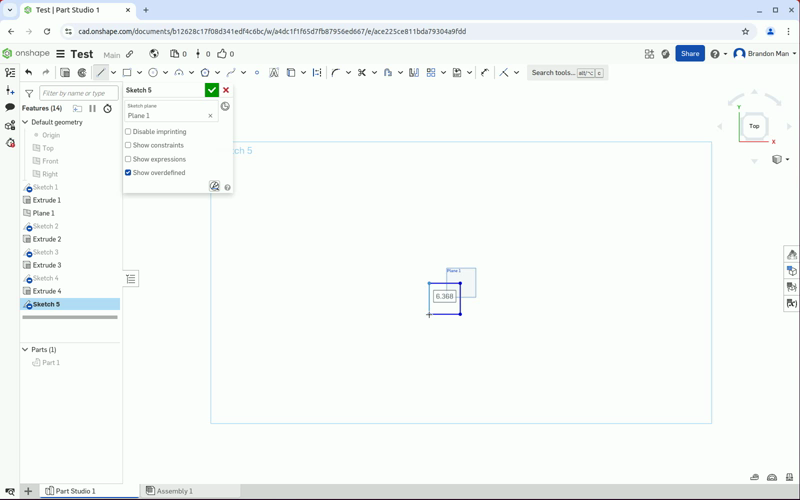
click(429, 314)
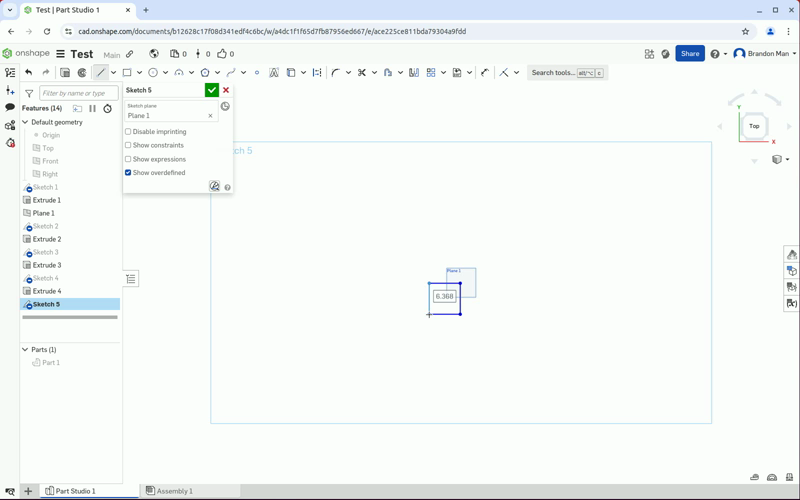
key(esc)
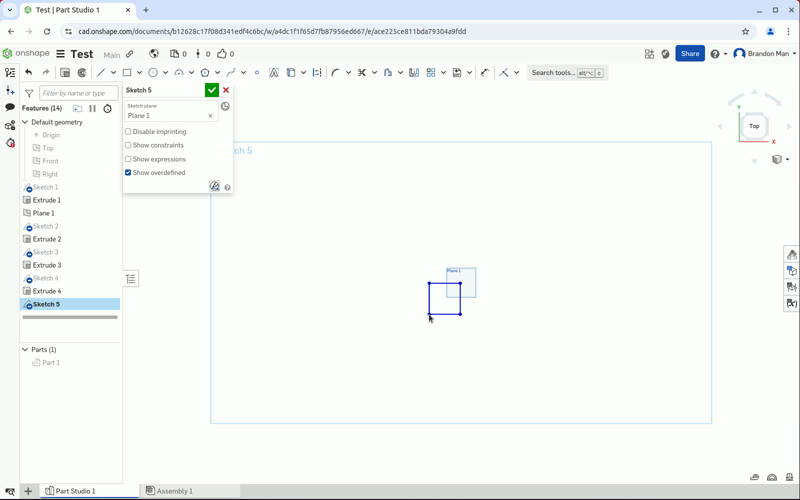
mouse_move(455, 307)
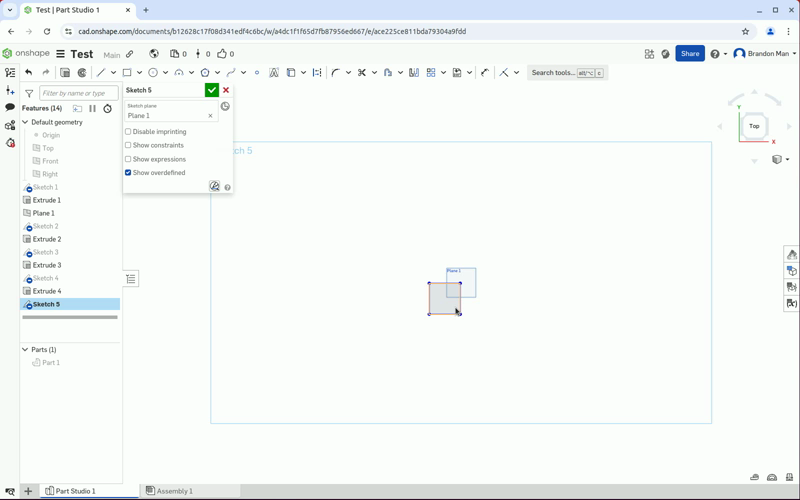
scroll(6)
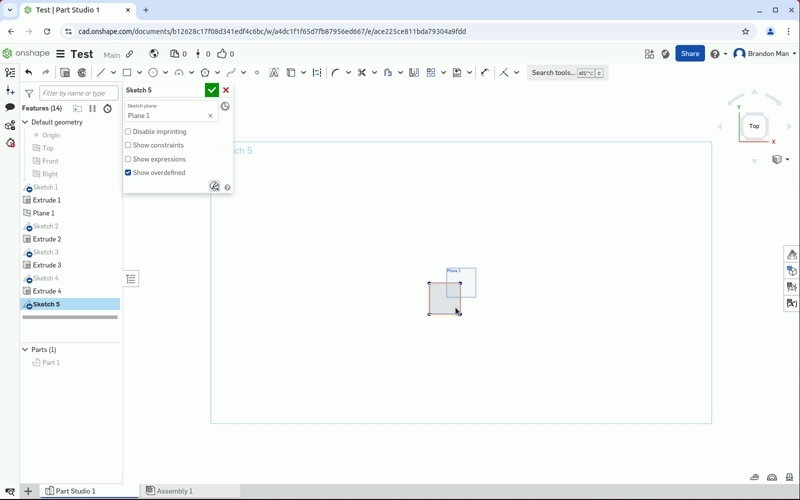
scroll(6)
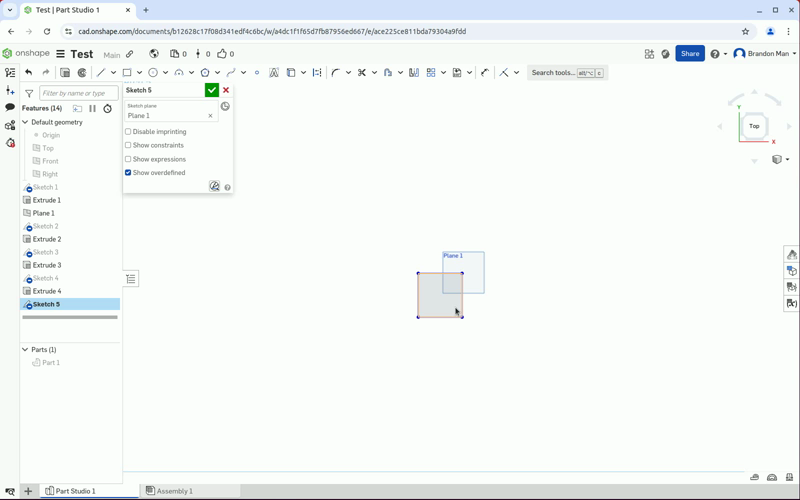
scroll(6)
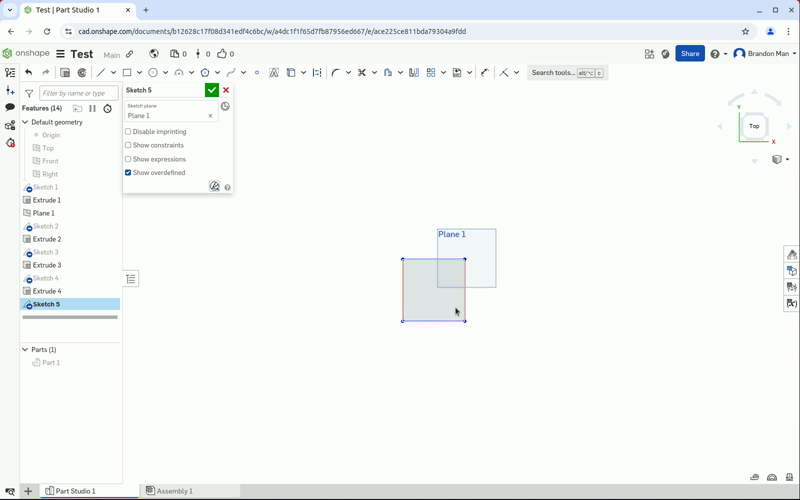
scroll(6)
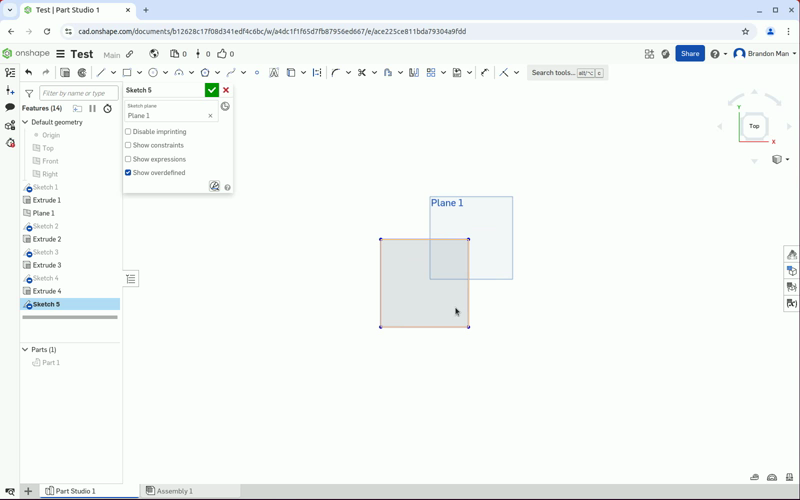
scroll(6)
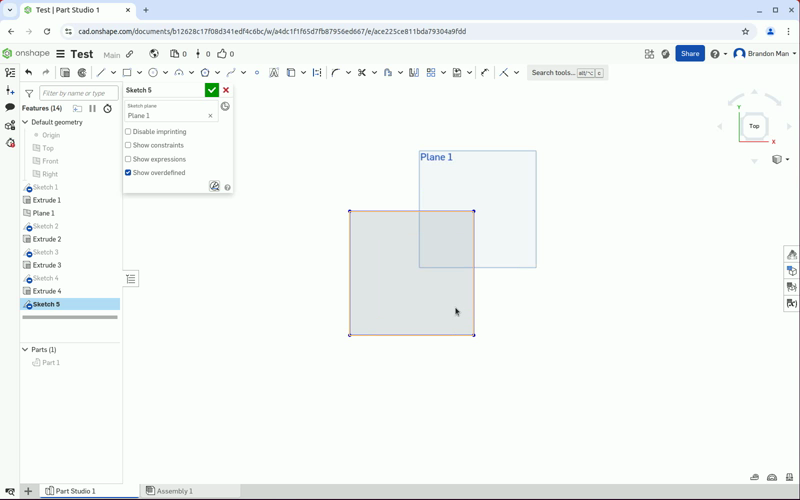
scroll(6)
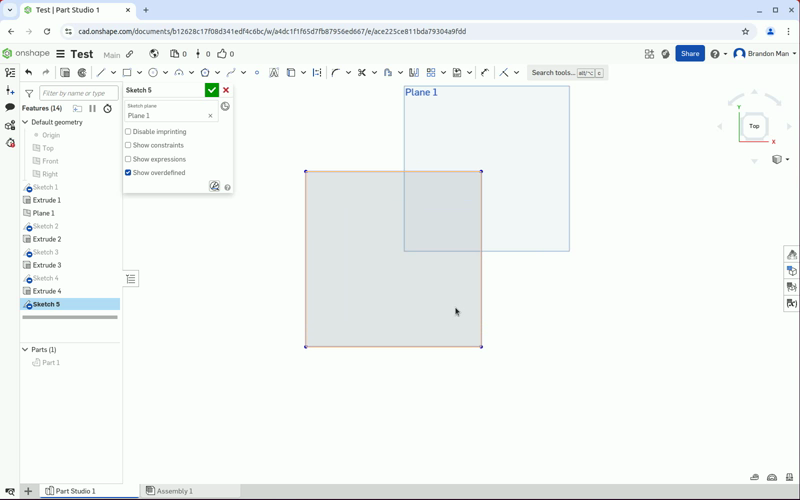
scroll(6)
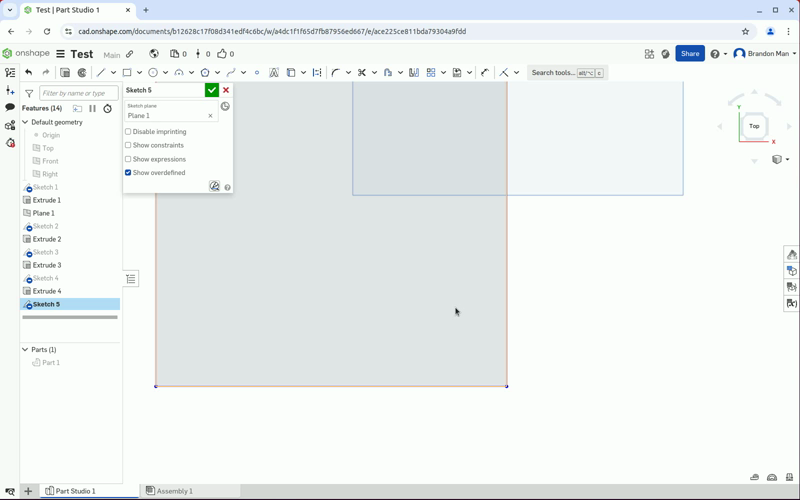
click(455, 307)
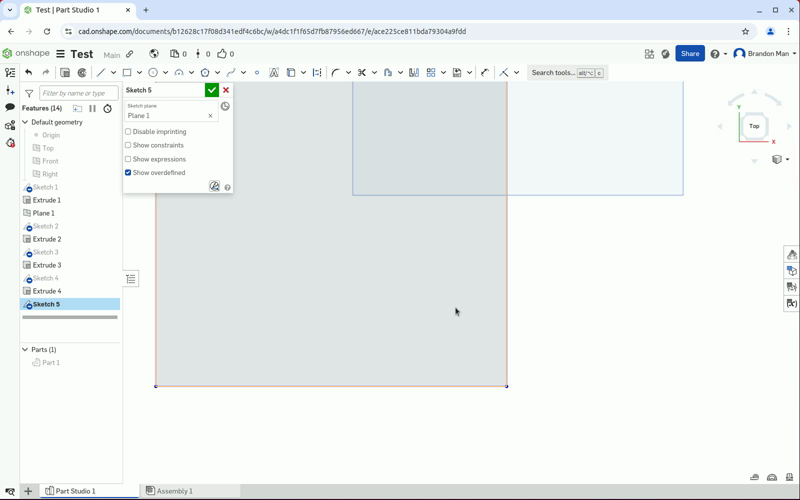
scroll(-6)
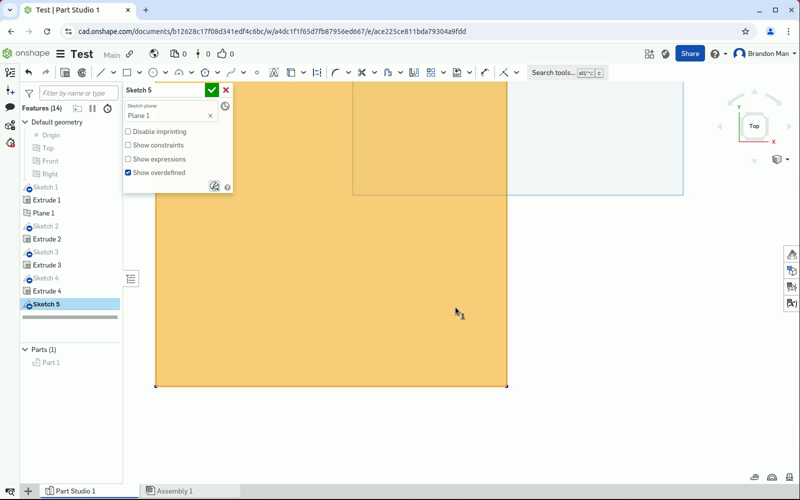
scroll(-6)
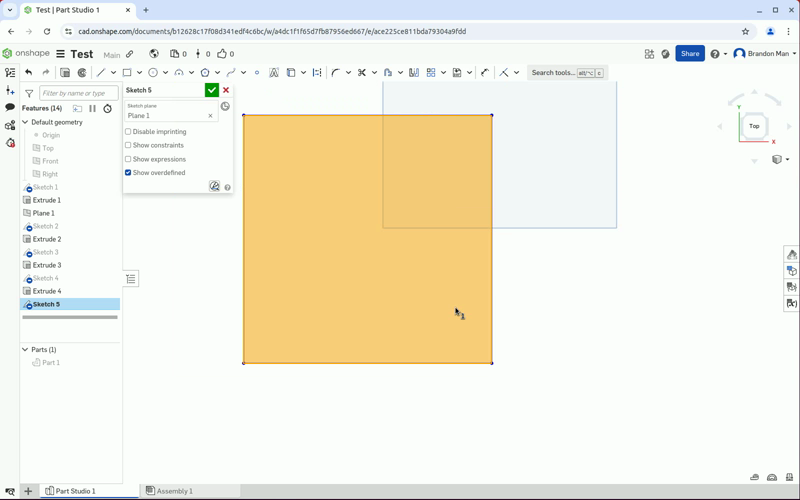
scroll(-6)
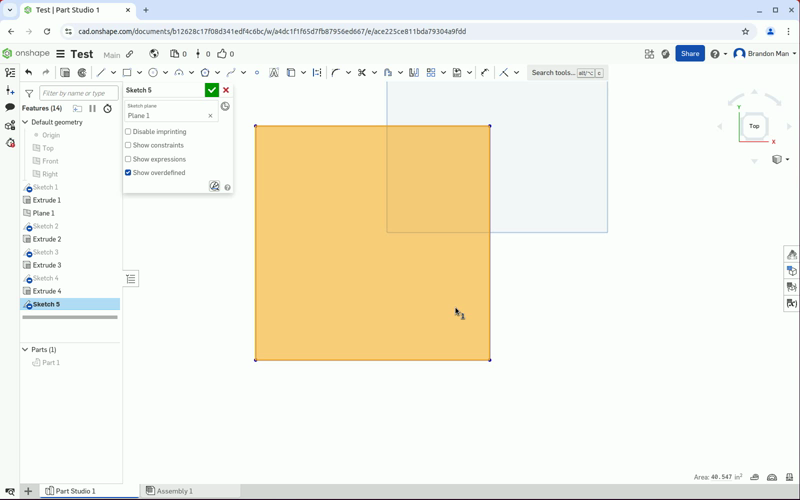
scroll(-6)
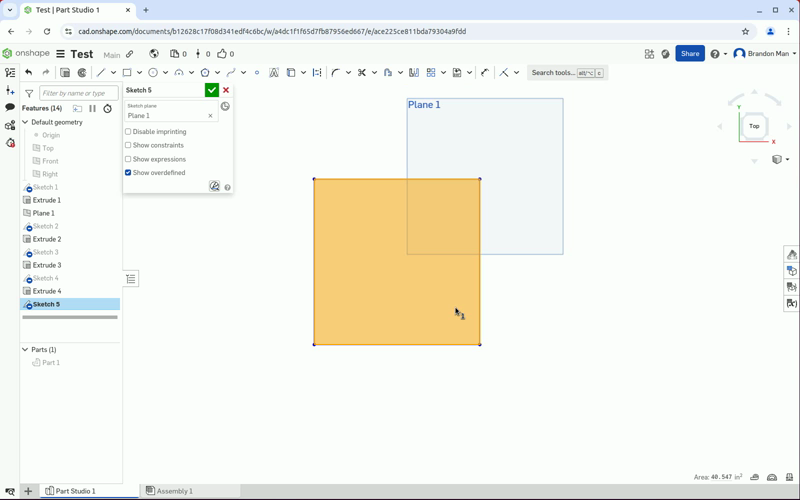
scroll(-6)
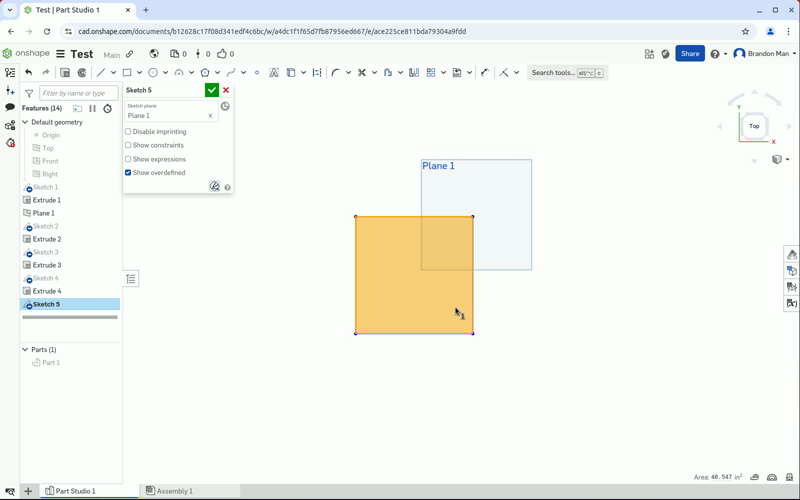
scroll(-6)
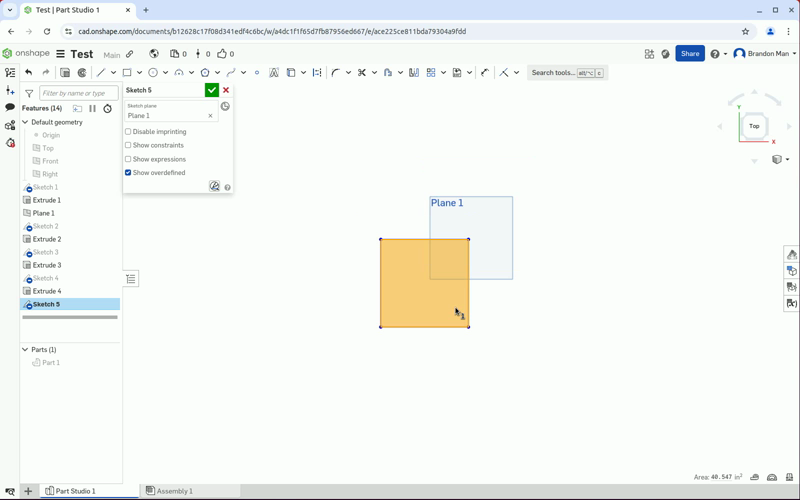
scroll(-6)
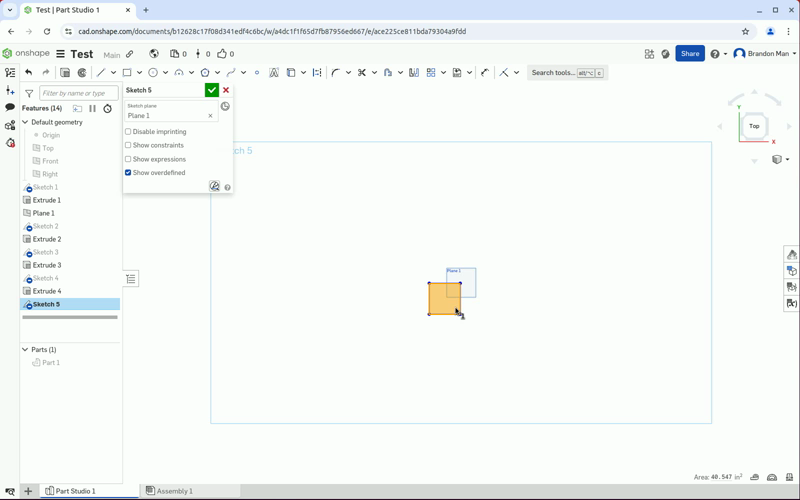
mouse_move(73, 352)
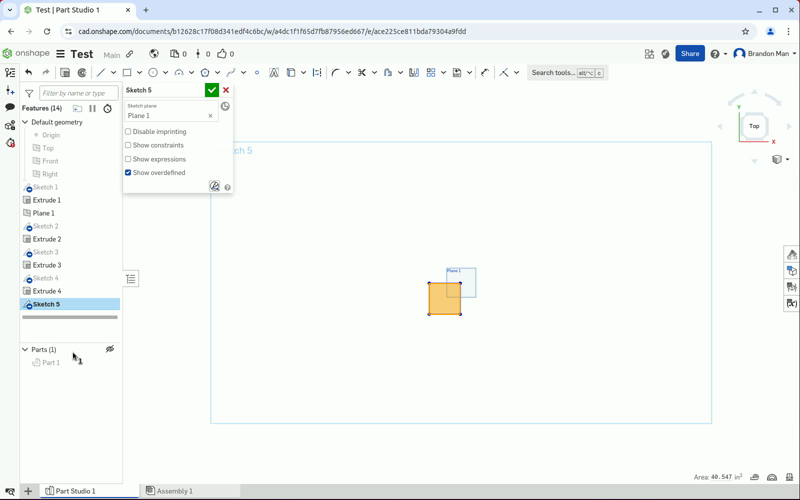
key(shift+y)
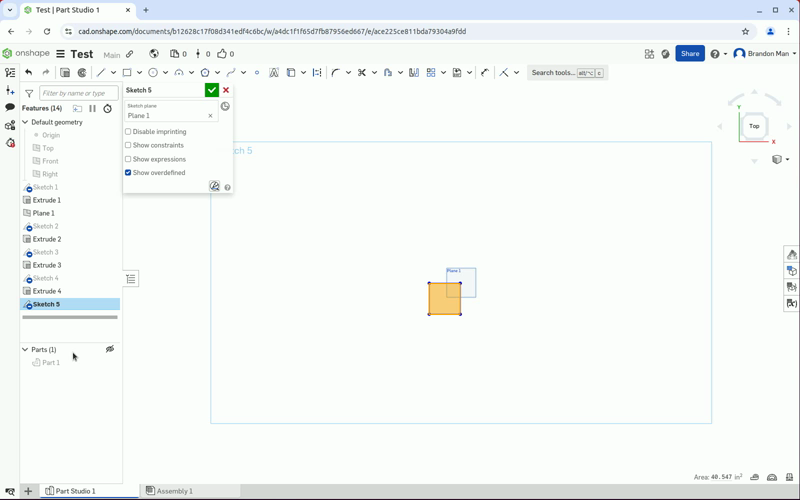
key(shift+e)
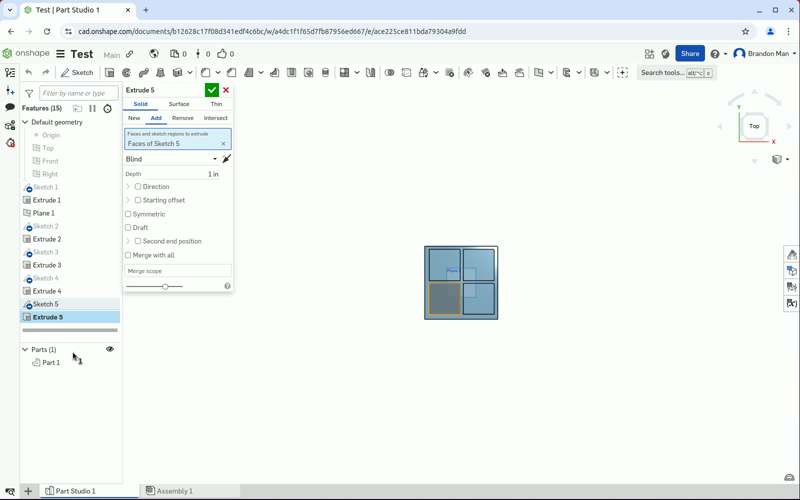
mouse_move(143, 106)
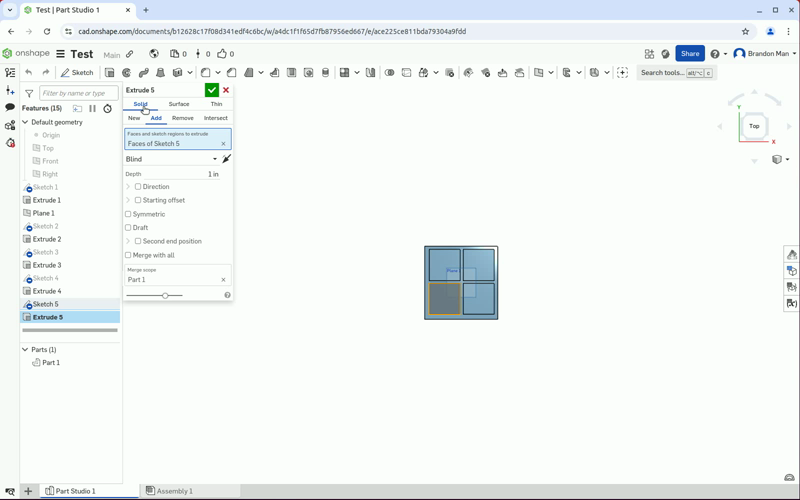
click(143, 106)
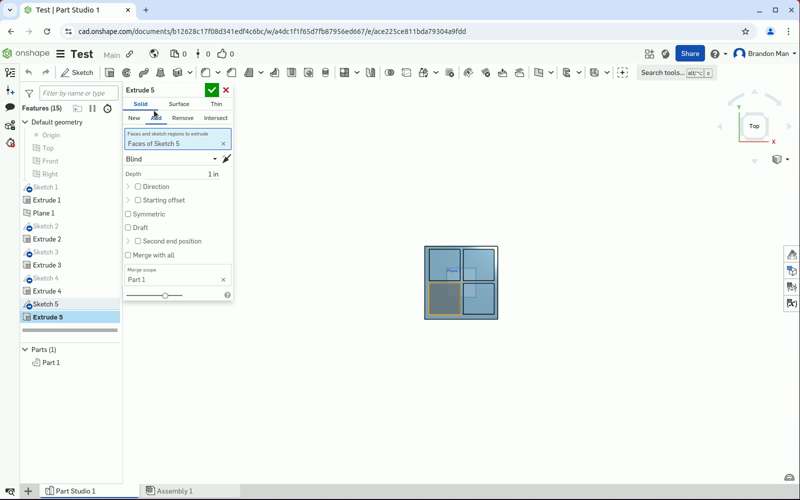
mouse_move(186, 120)
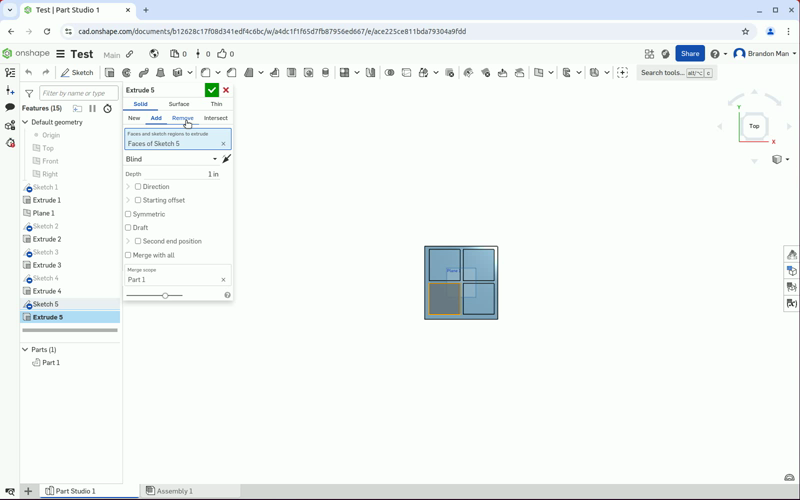
click(186, 120)
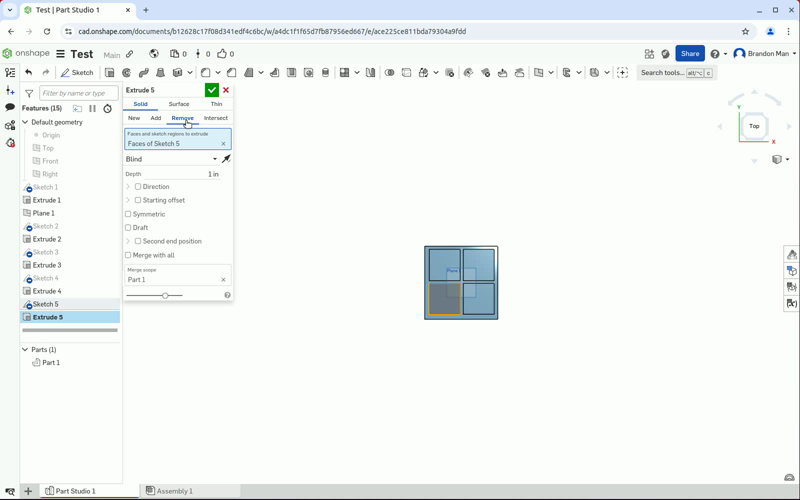
key(tab, 4)
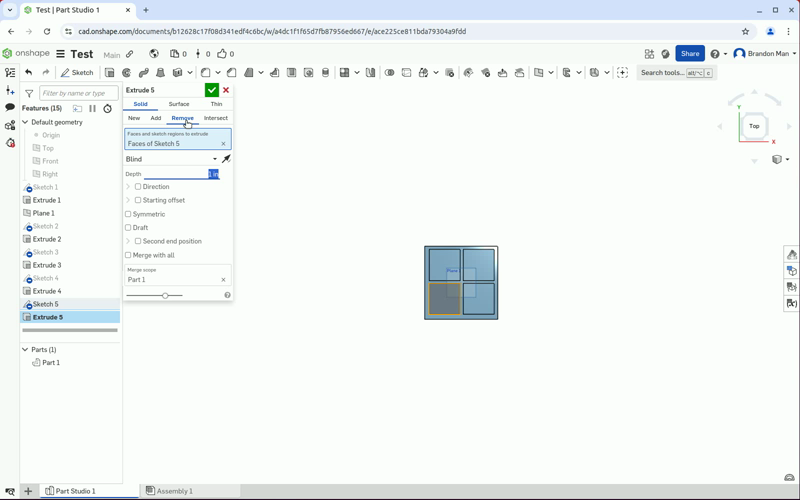
text(22.386)
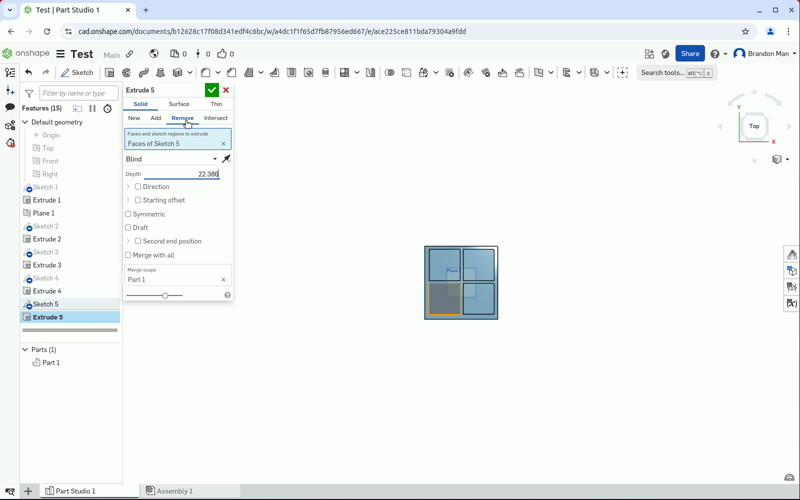
key(tab, 6)
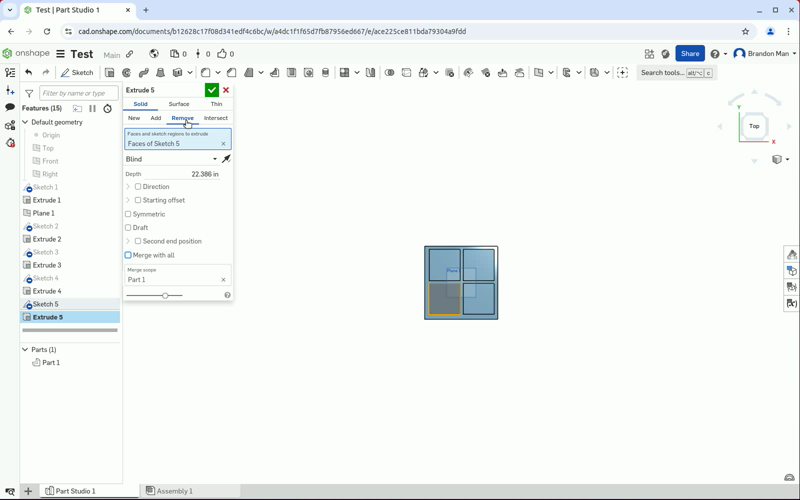
key(space)
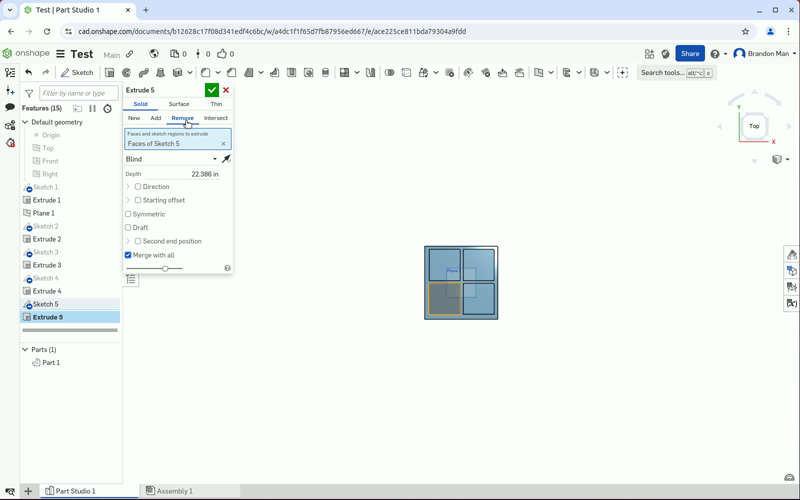
key(enter)
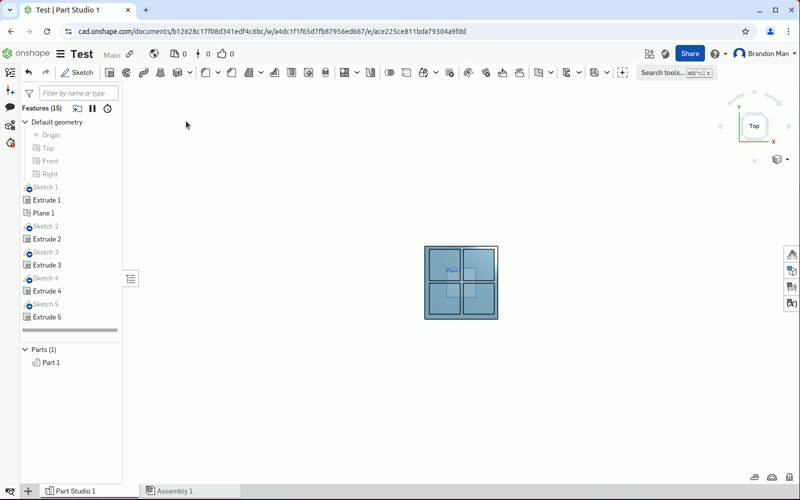
key(shift+h)
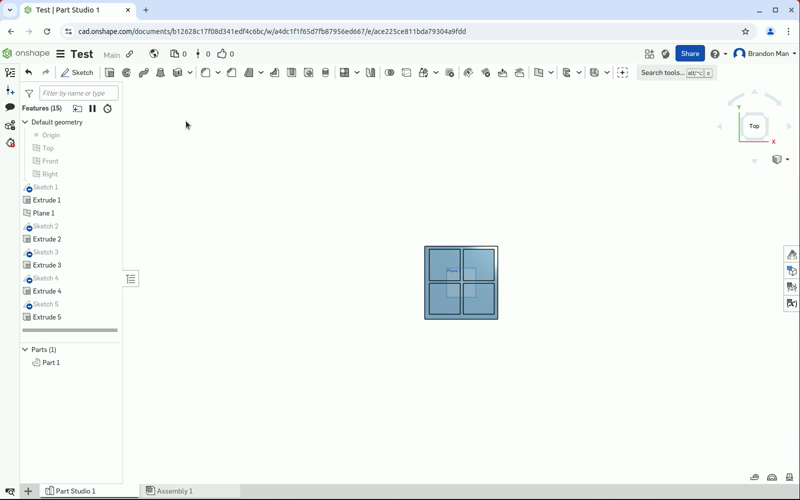
key(shift+h)
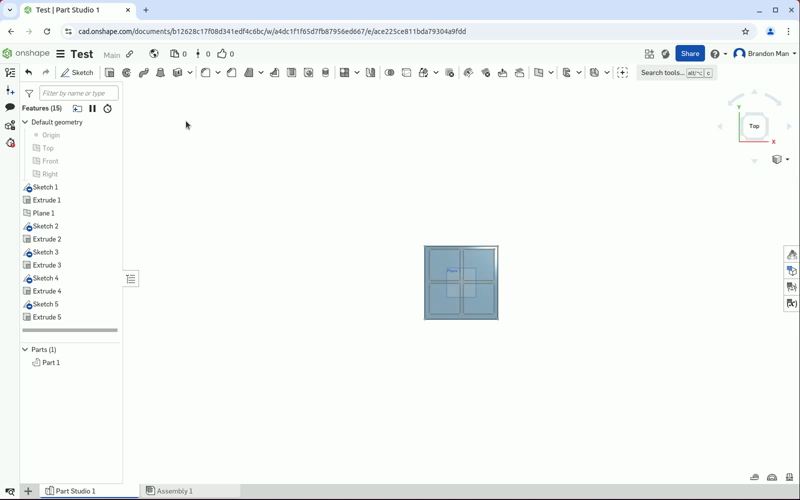
key(shift+7)
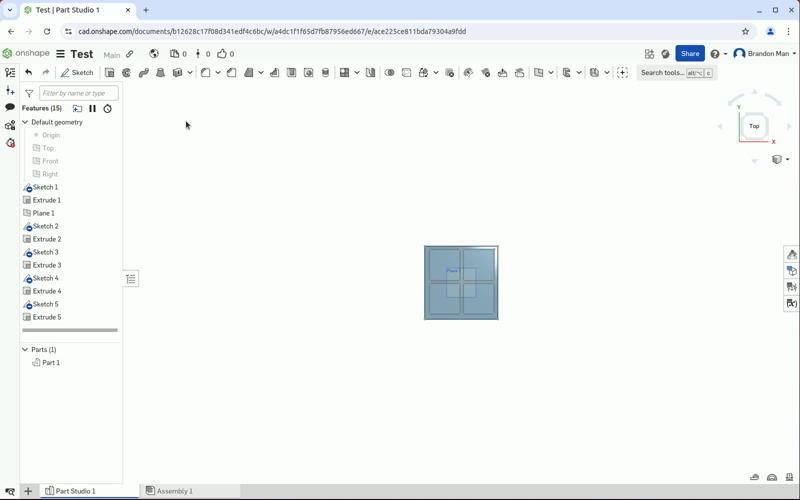
key(up, 3)
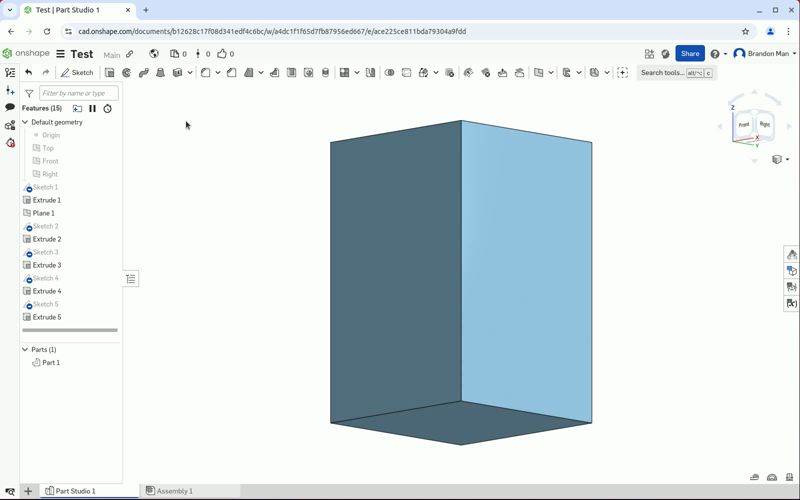
key(left, 3)
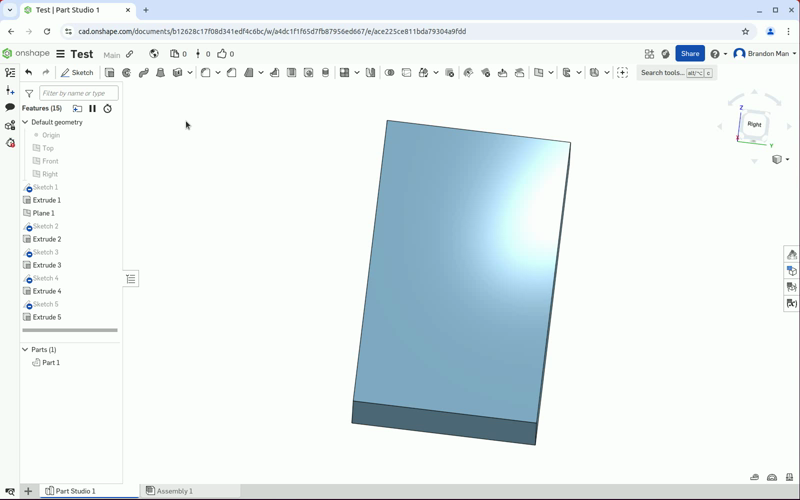
key(right, 3)
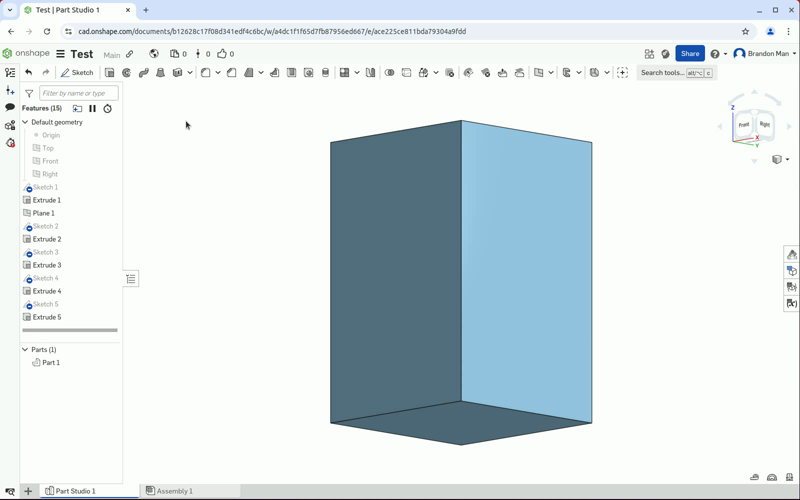
key(down, 3)
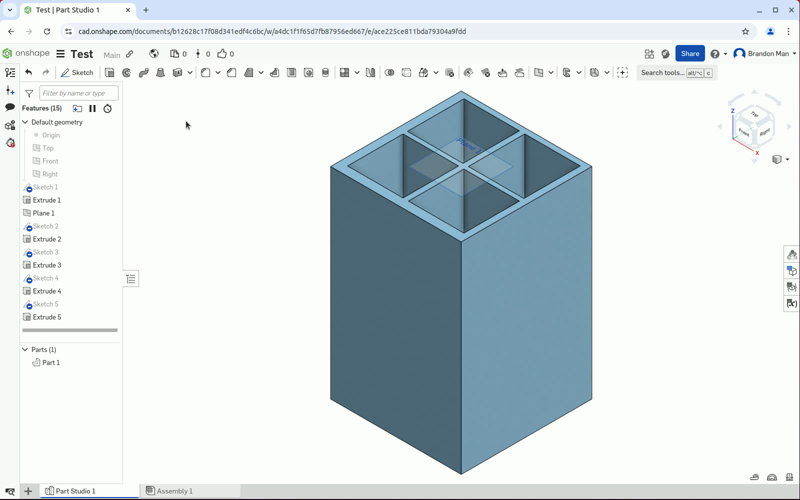
mouse_move(73, 189)
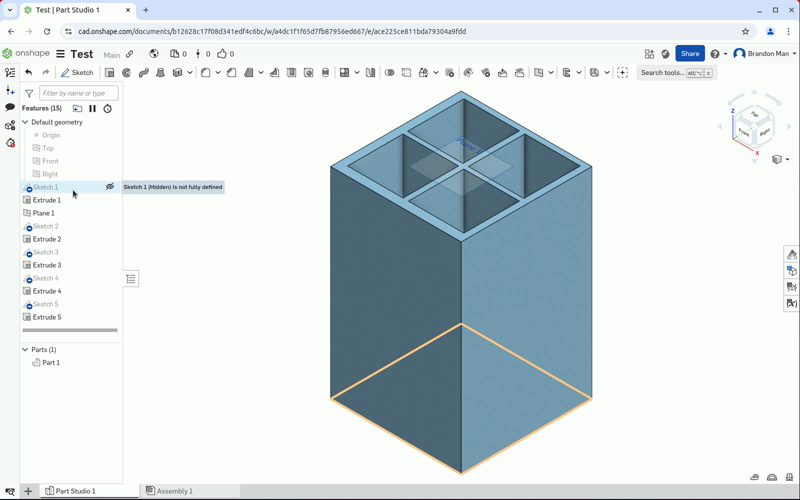
click(73, 189)